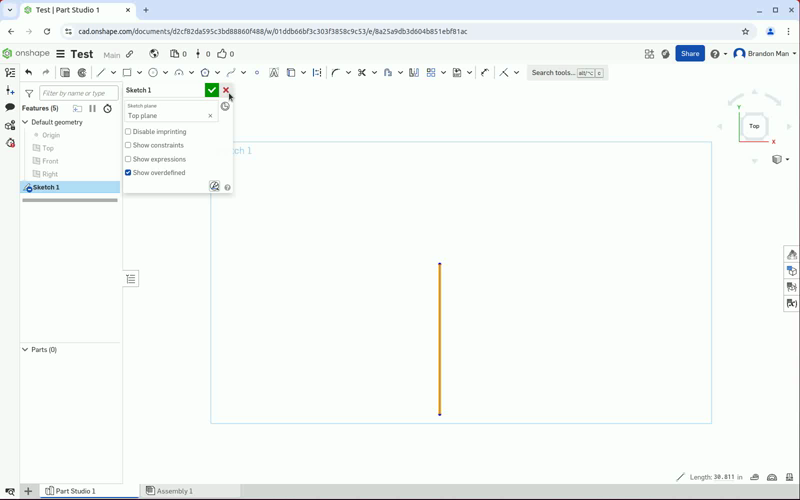
key(shift+h)
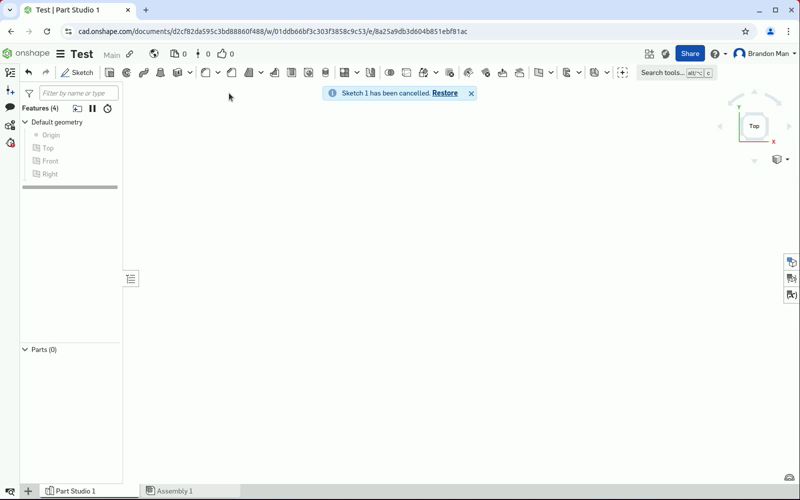
mouse_move(73, 352)
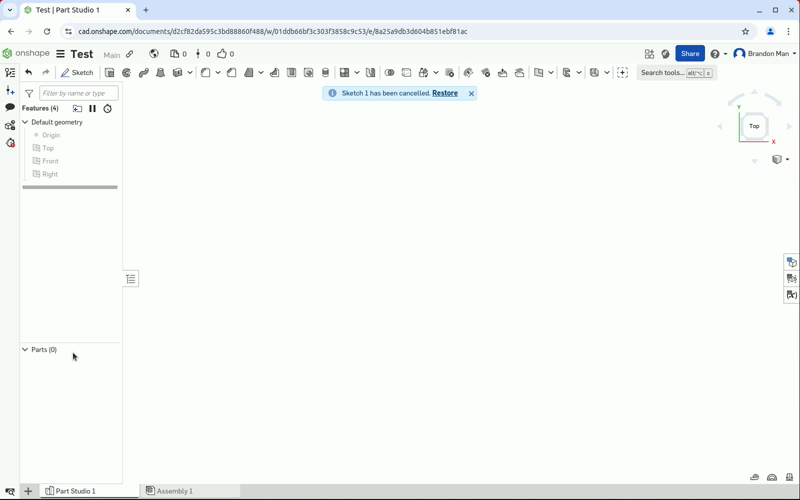
key(y)
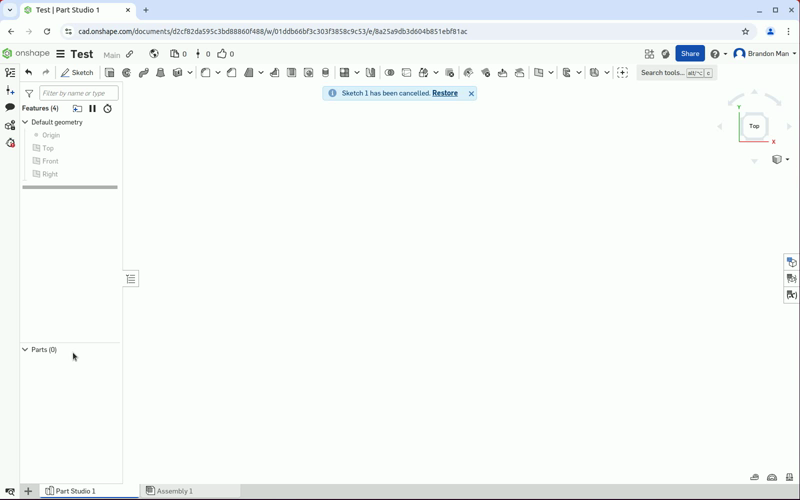
key(shift+p)
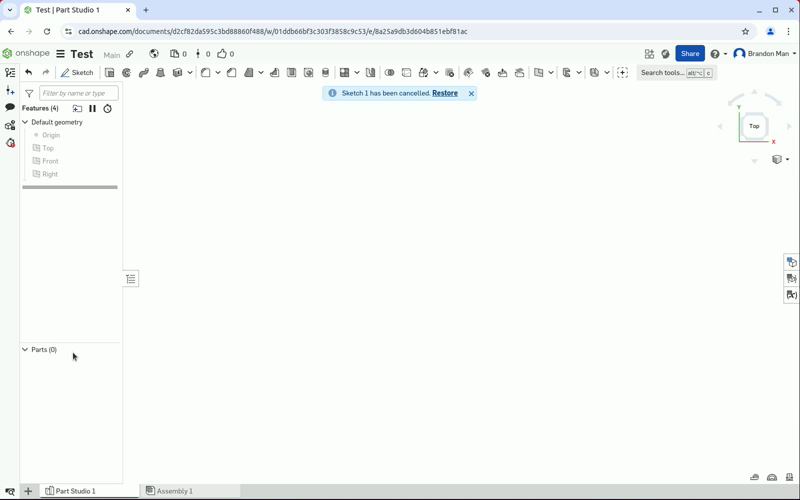
key(space)
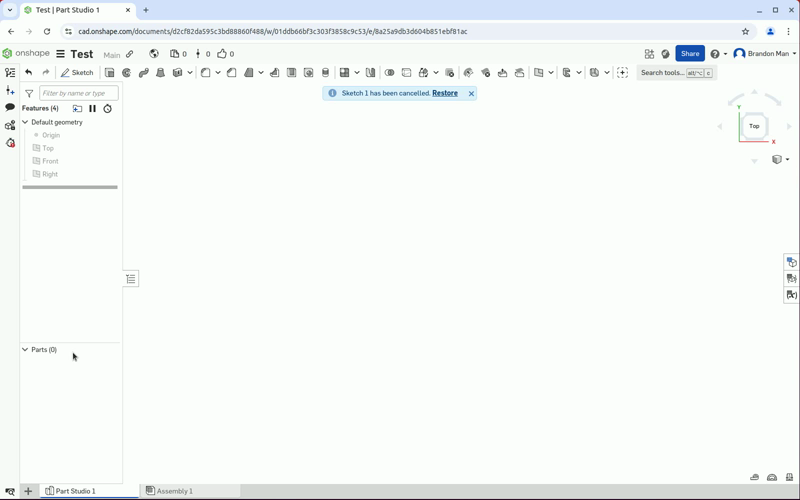
key_down(shift)
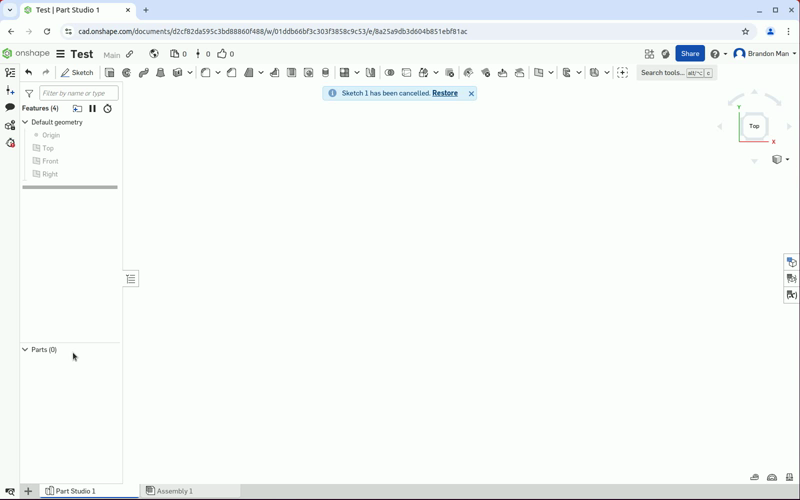
key(up)
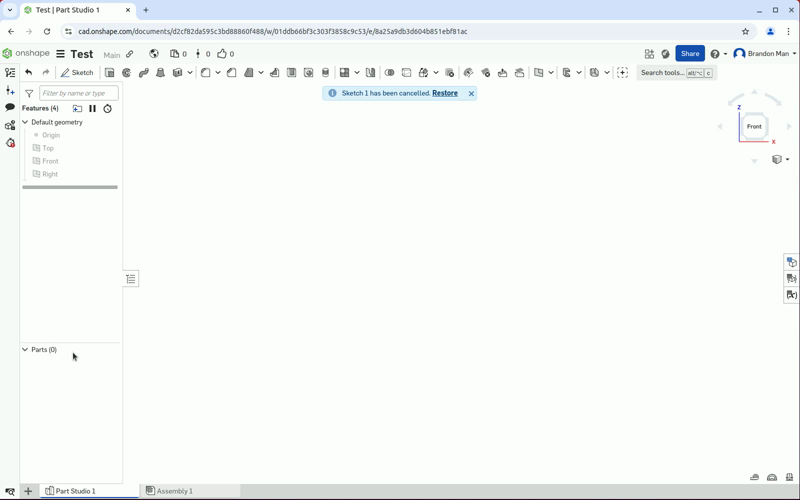
key_up(shift)
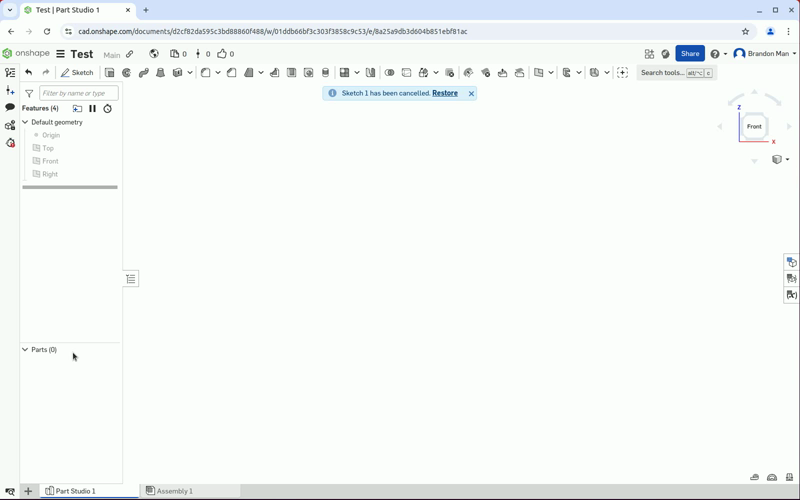
mouse_move(73, 352)
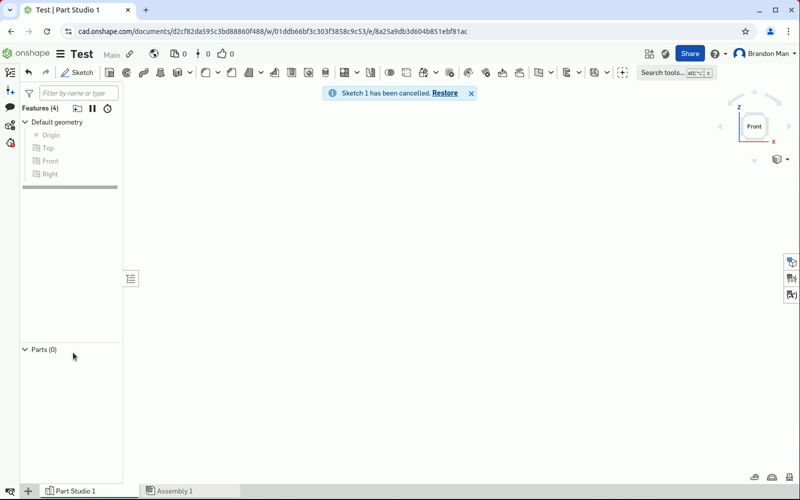
key(shift+y)
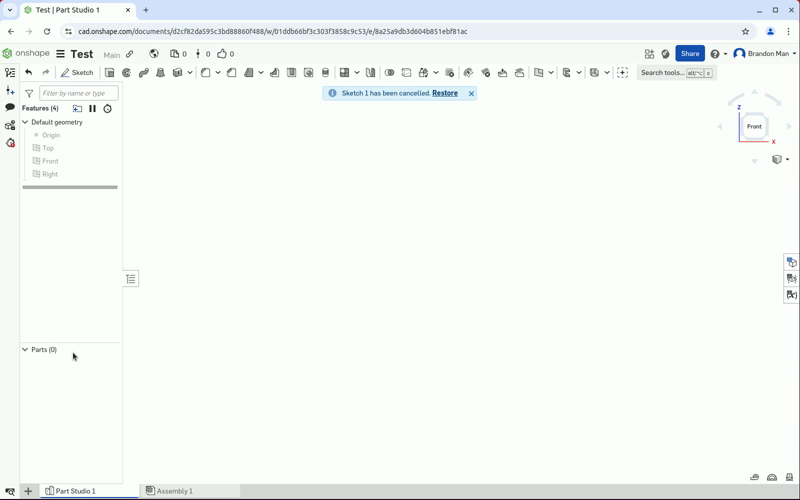
key(shift+s)
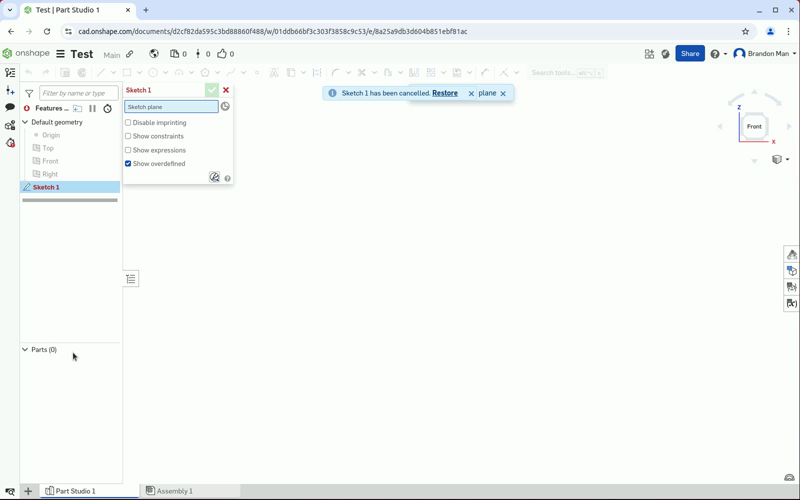
mouse_move(73, 163)
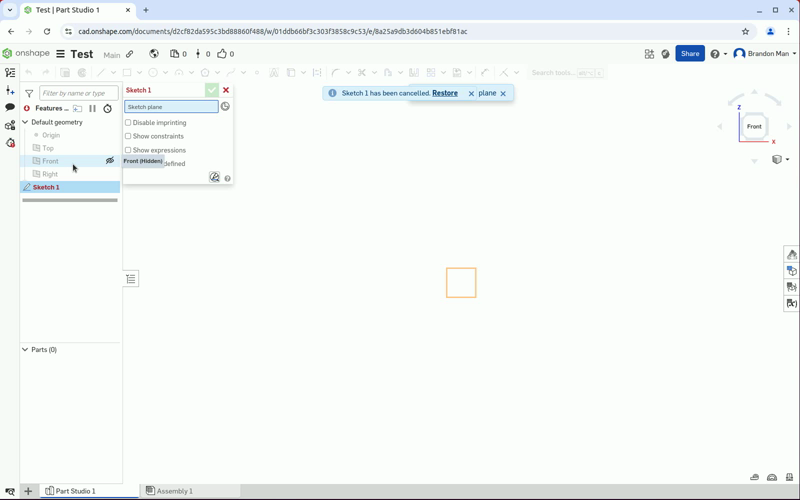
click(73, 163)
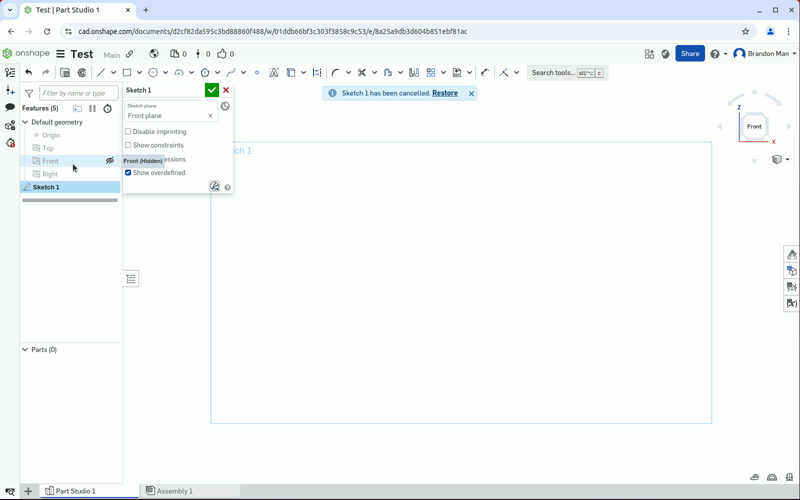
mouse_move(73, 352)
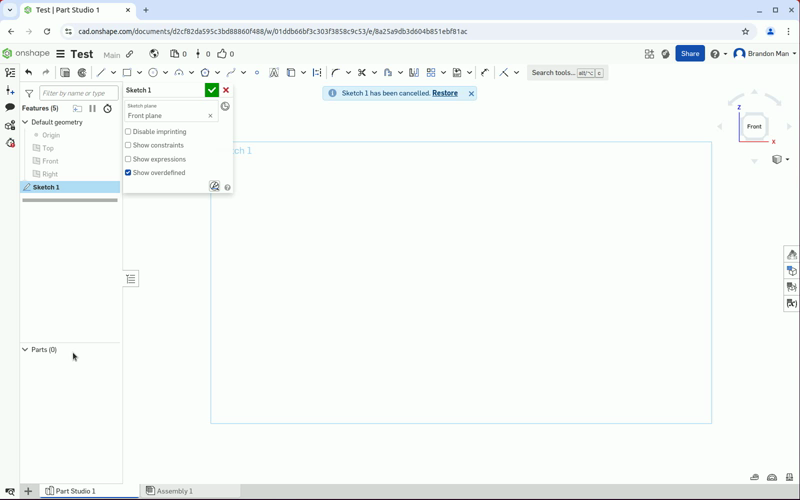
key(y)
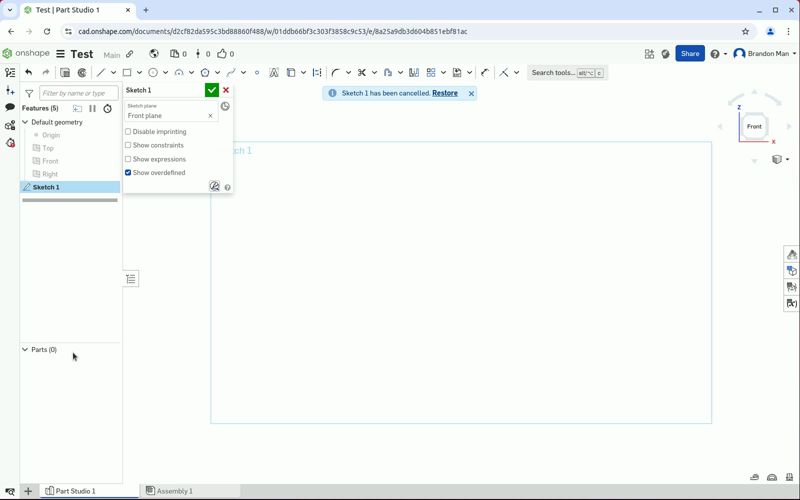
key(l)
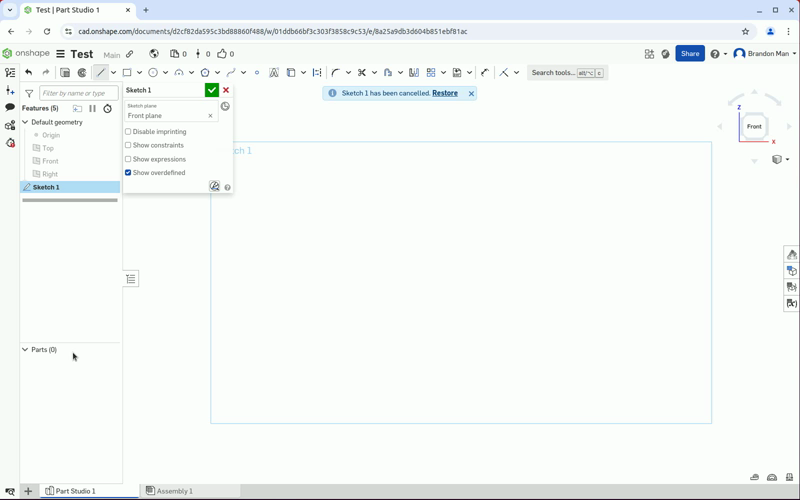
key_down(shift)
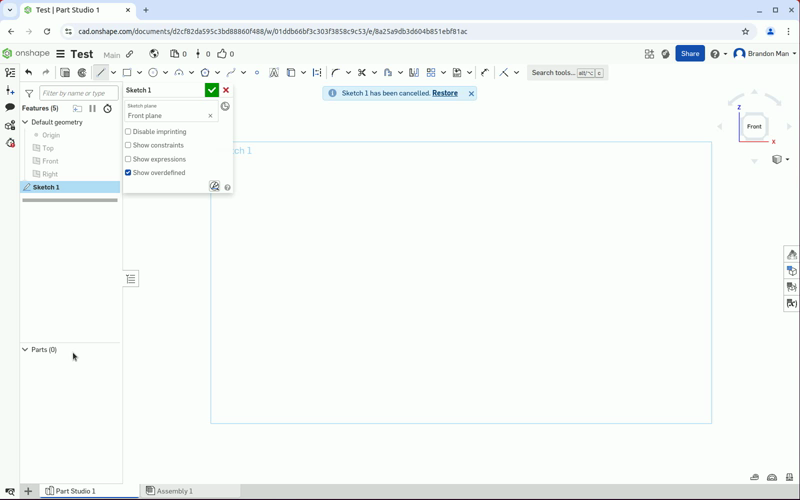
mouse_move(418, 286)
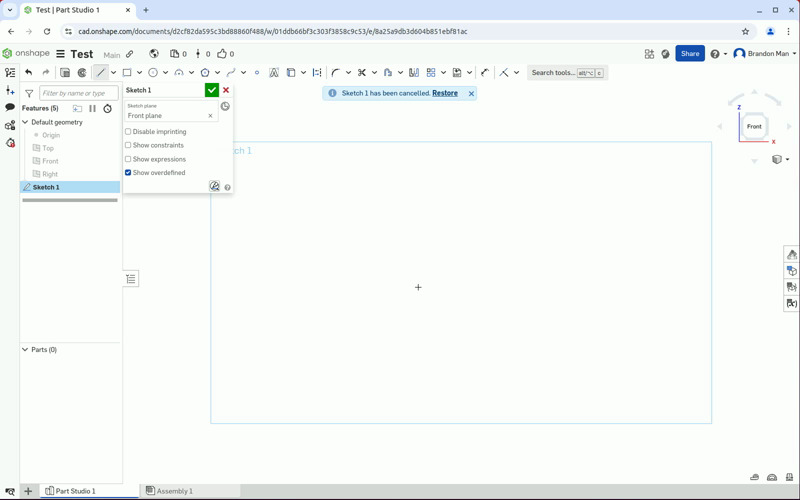
click(418, 286)
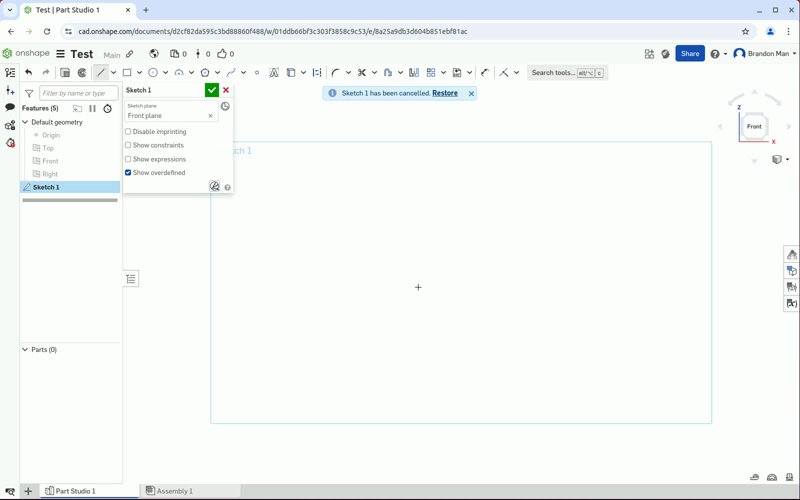
key_up(shift)
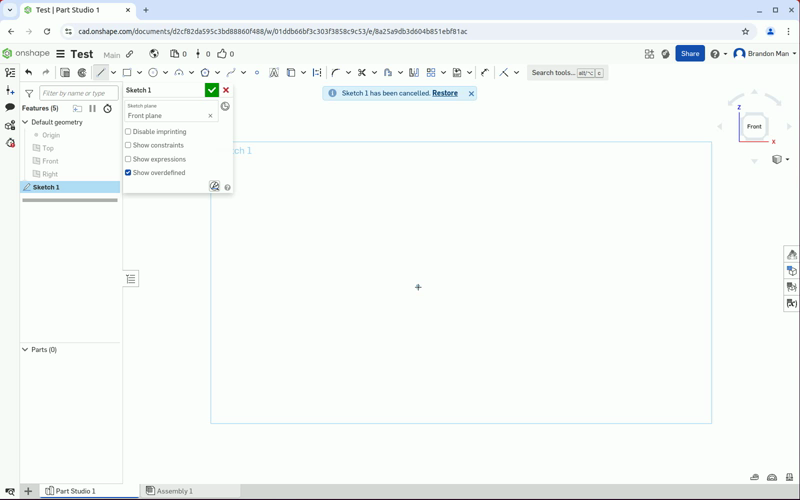
key_down(shift)
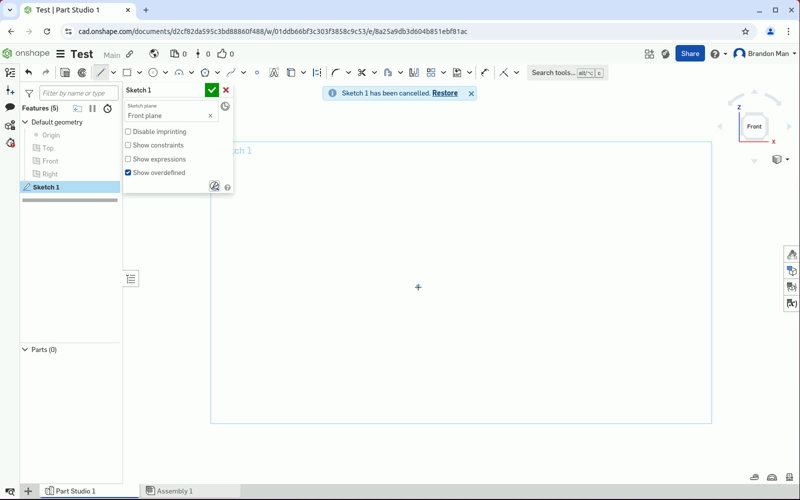
mouse_move(448, 286)
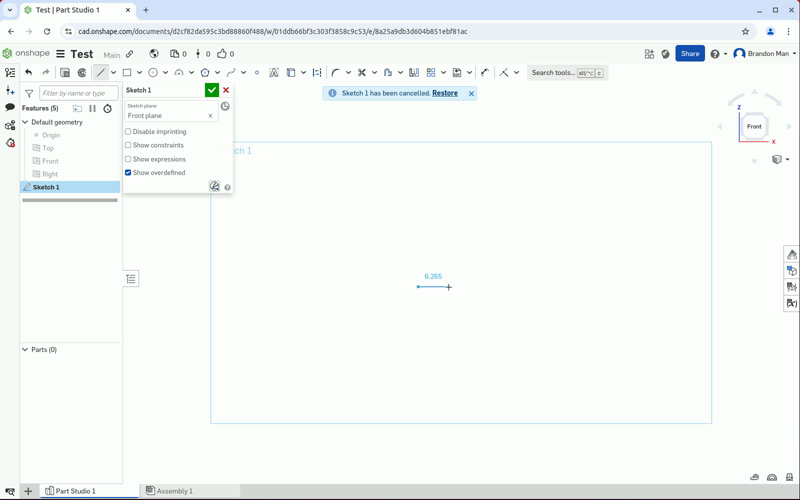
mouse_move(423, 286)
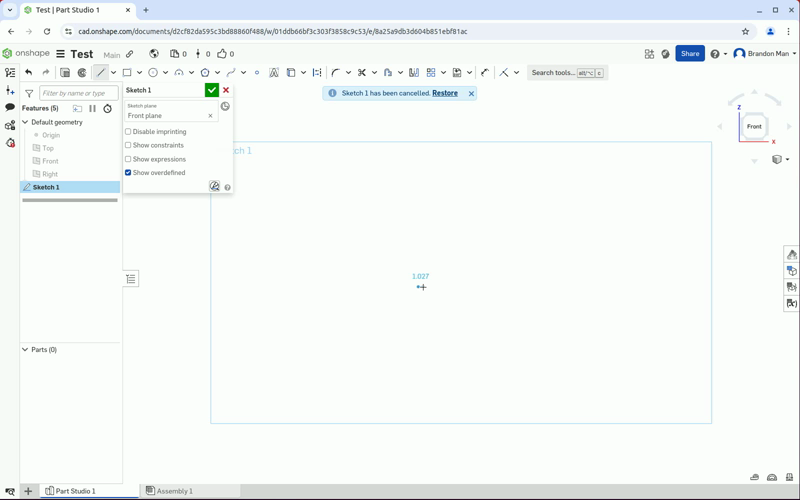
scroll(6)
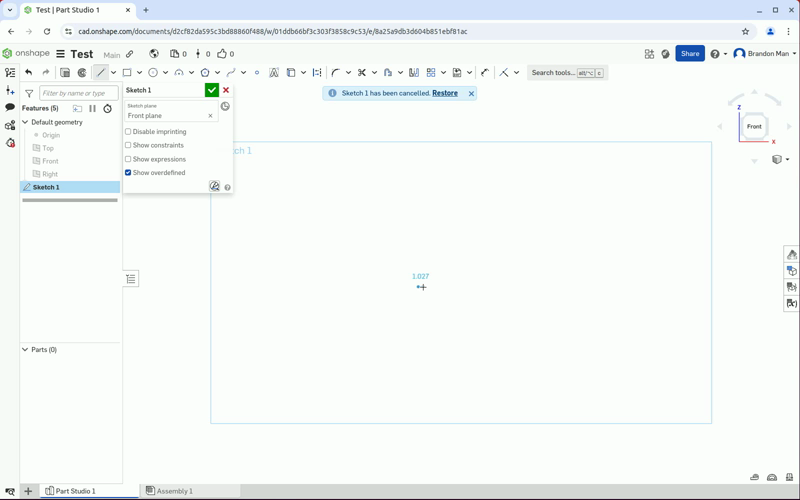
scroll(6)
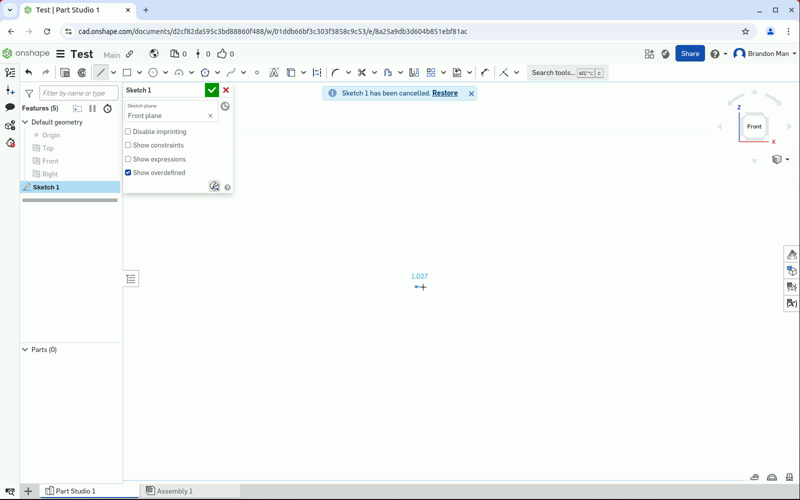
scroll(6)
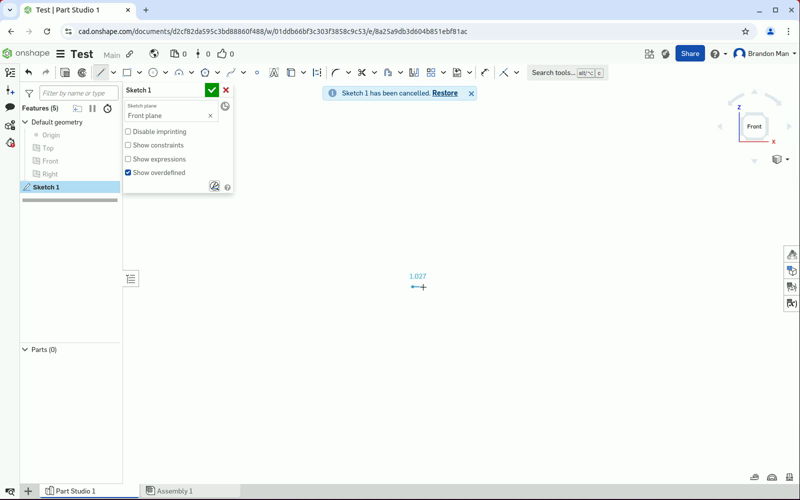
scroll(6)
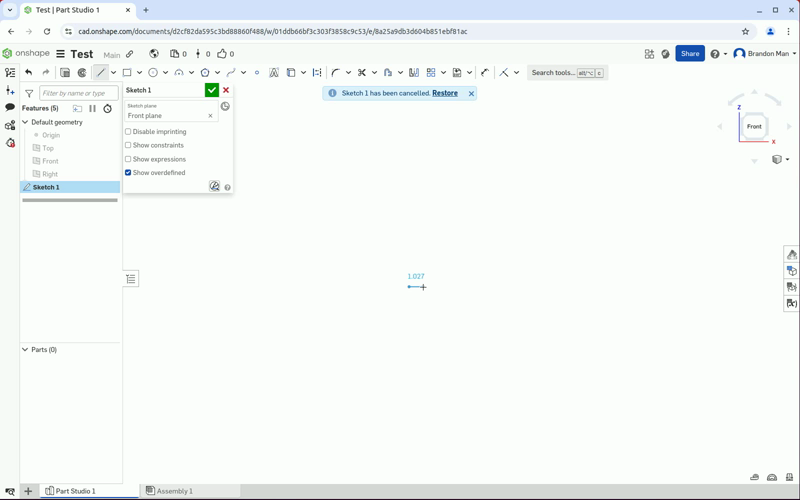
scroll(6)
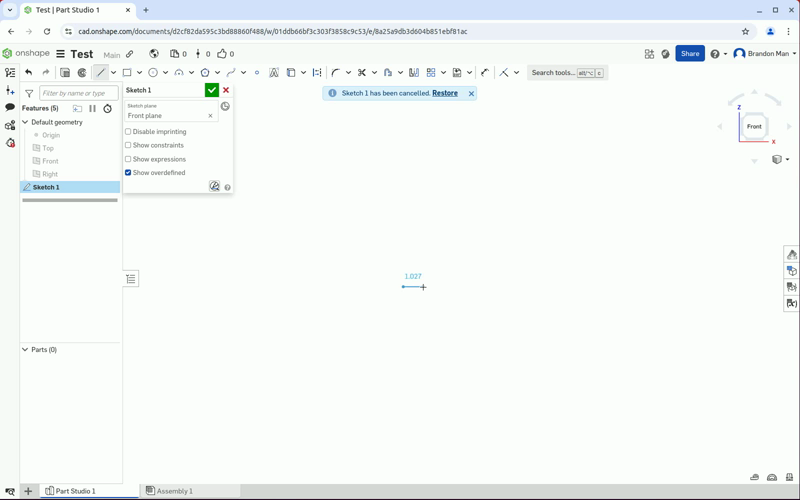
scroll(6)
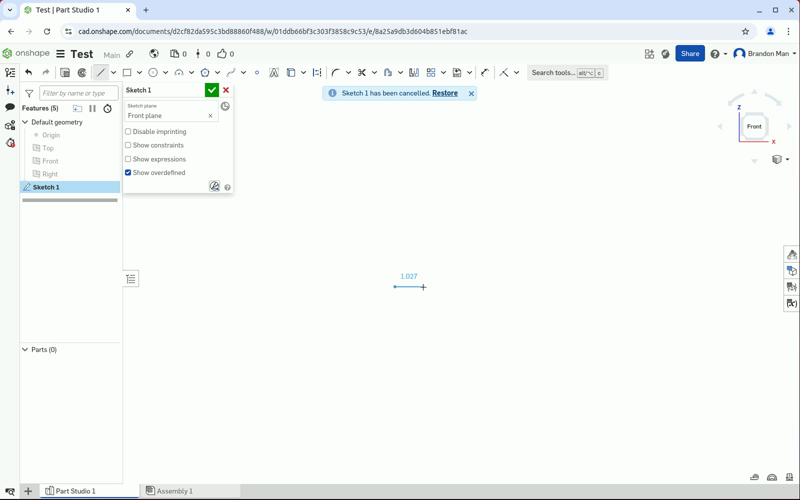
scroll(6)
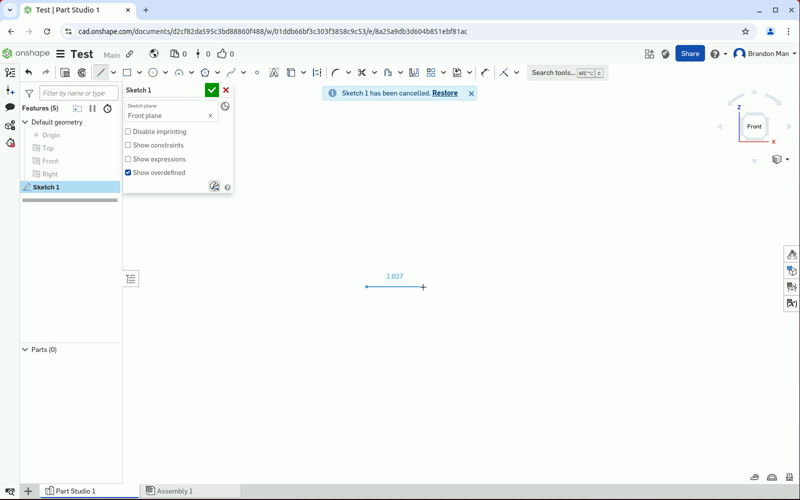
click(423, 286)
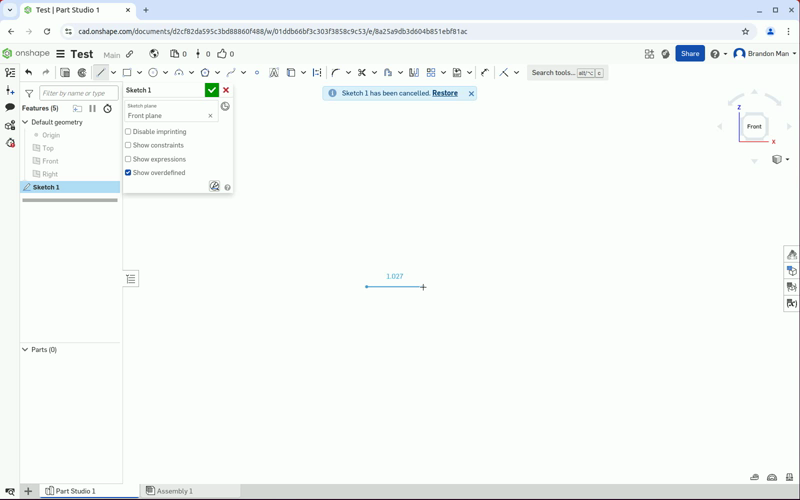
scroll(-6)
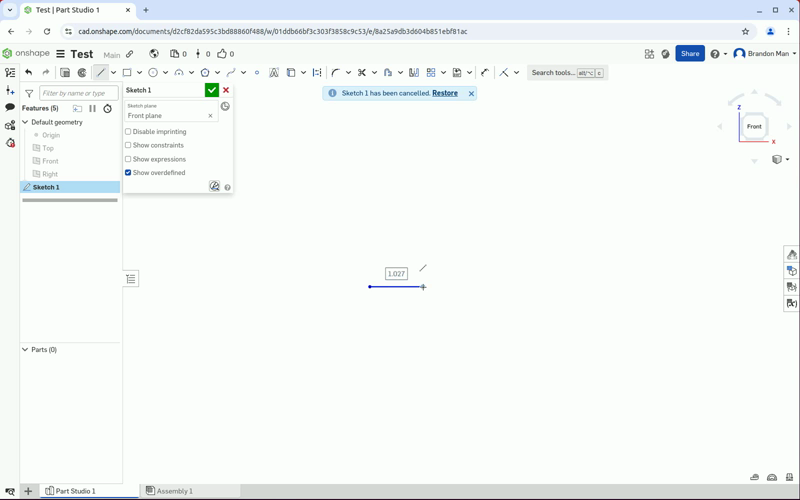
scroll(-6)
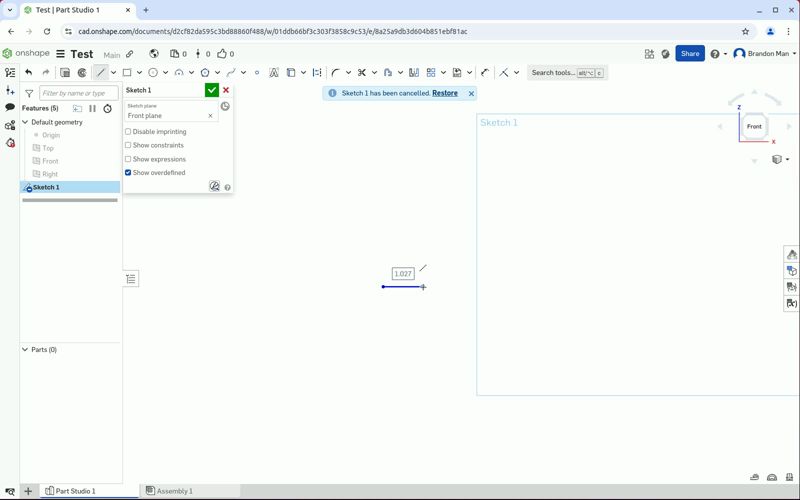
scroll(-6)
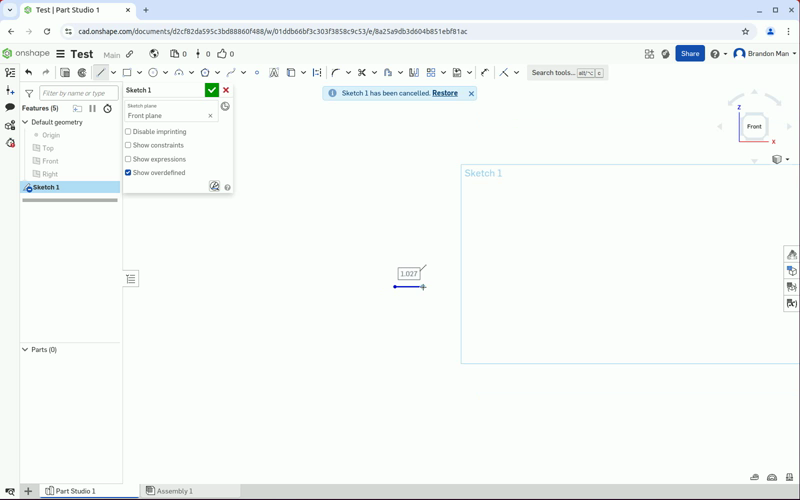
scroll(-6)
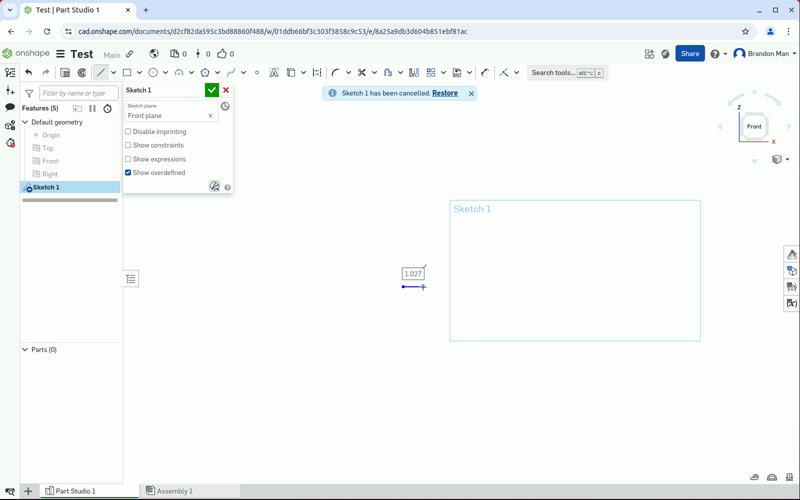
scroll(-6)
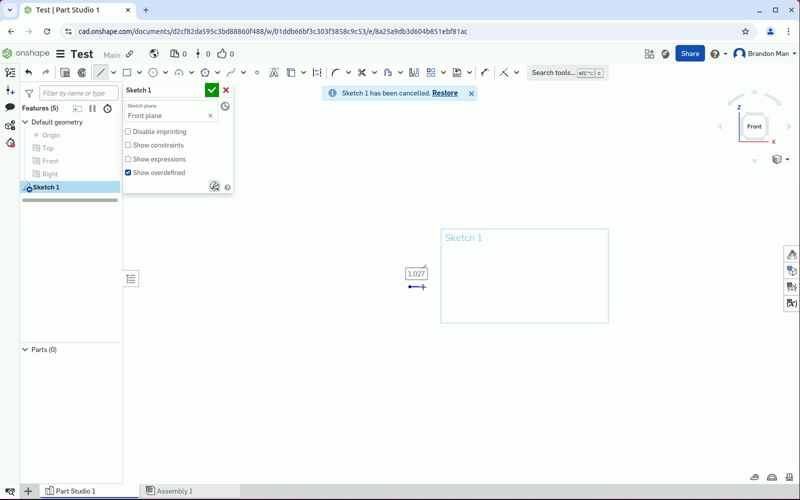
scroll(-6)
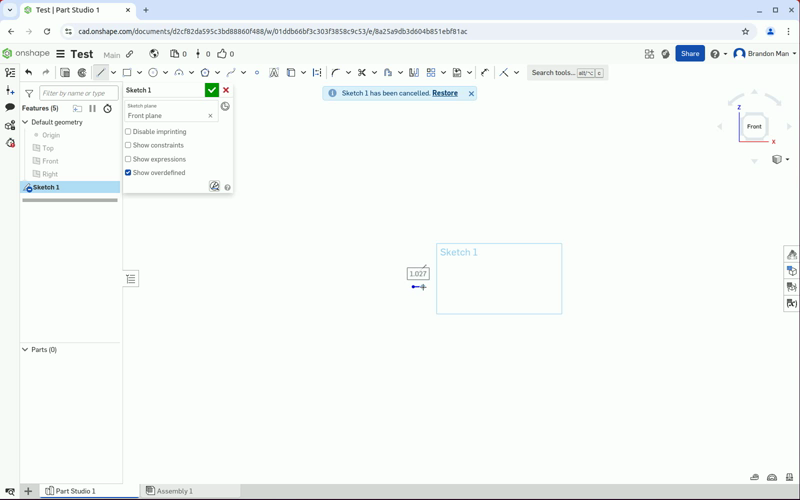
scroll(-6)
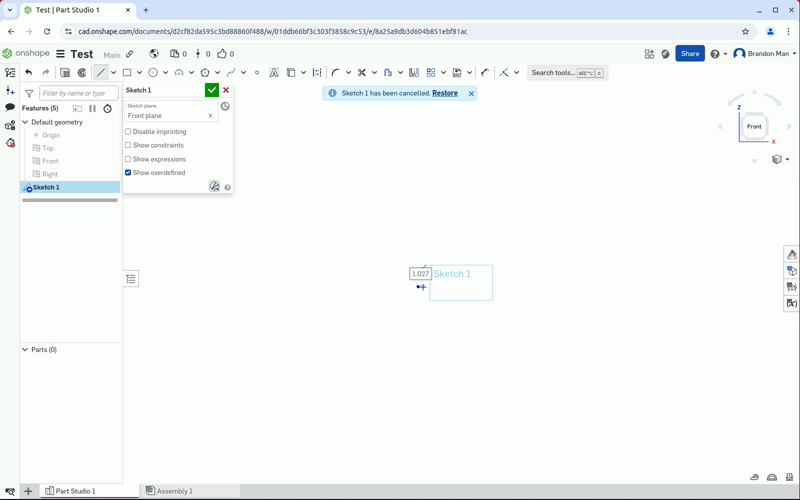
key_up(shift)
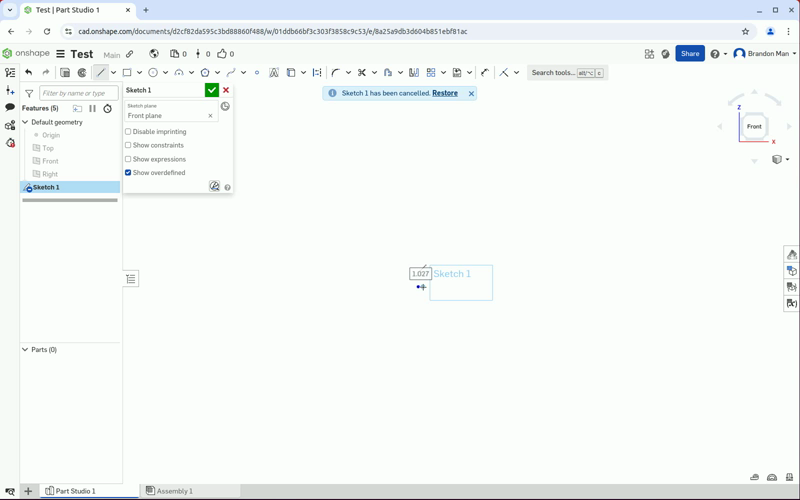
key_down(shift)
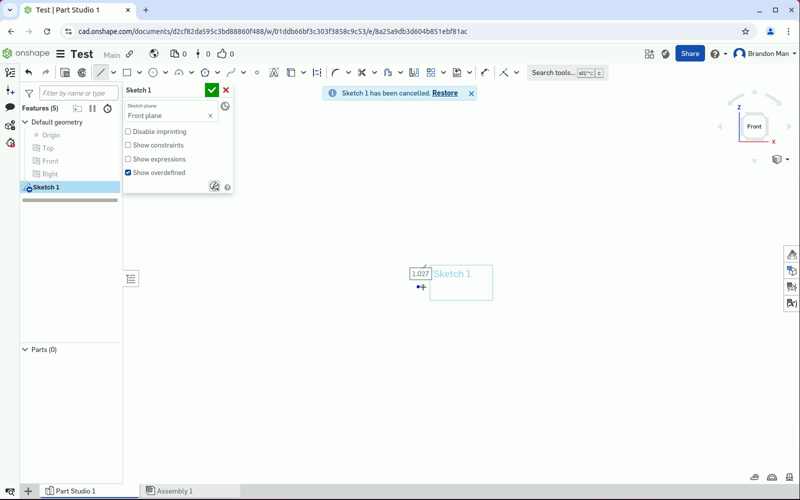
mouse_move(453, 286)
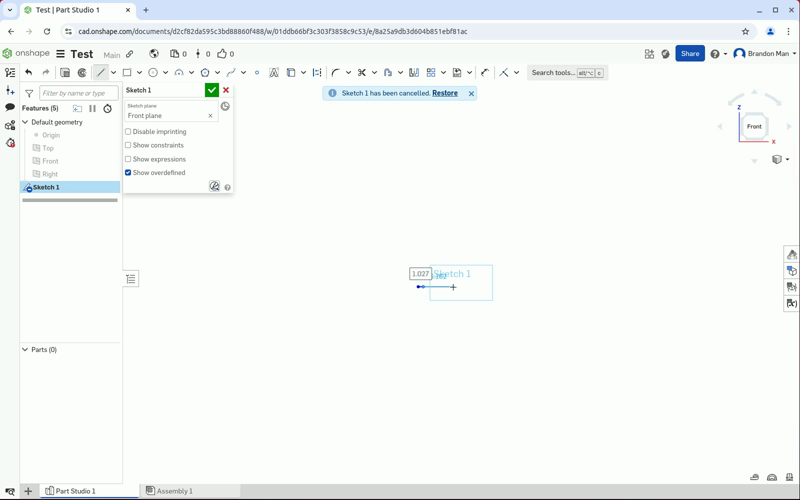
mouse_move(423, 281)
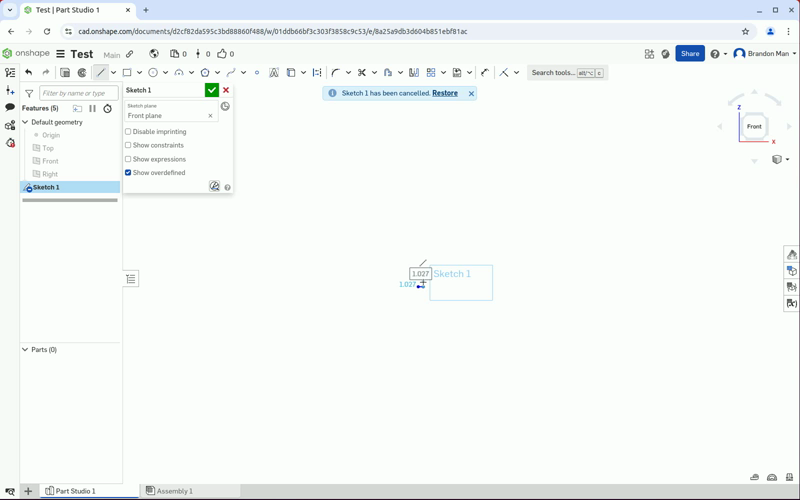
scroll(6)
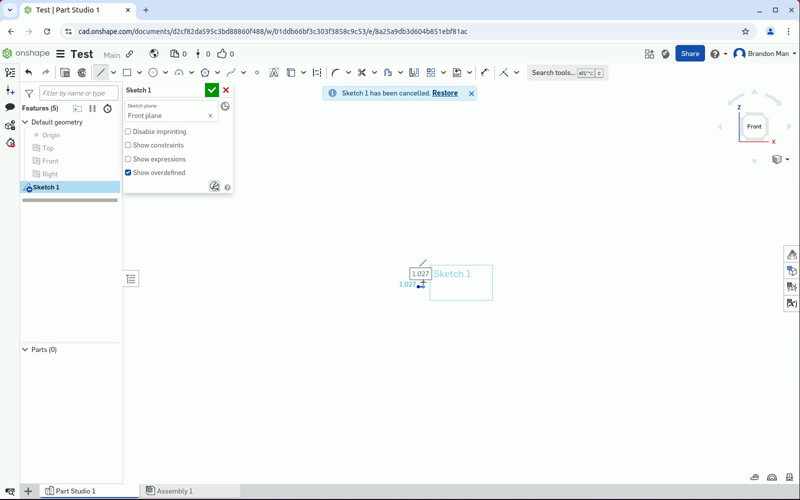
scroll(6)
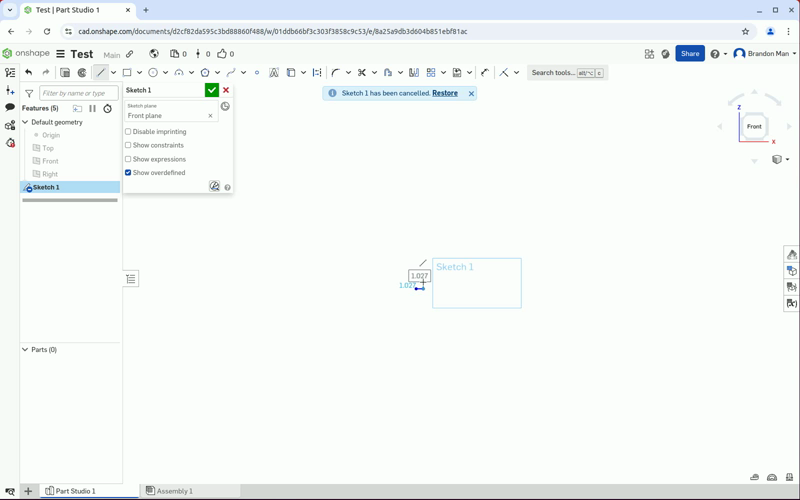
scroll(6)
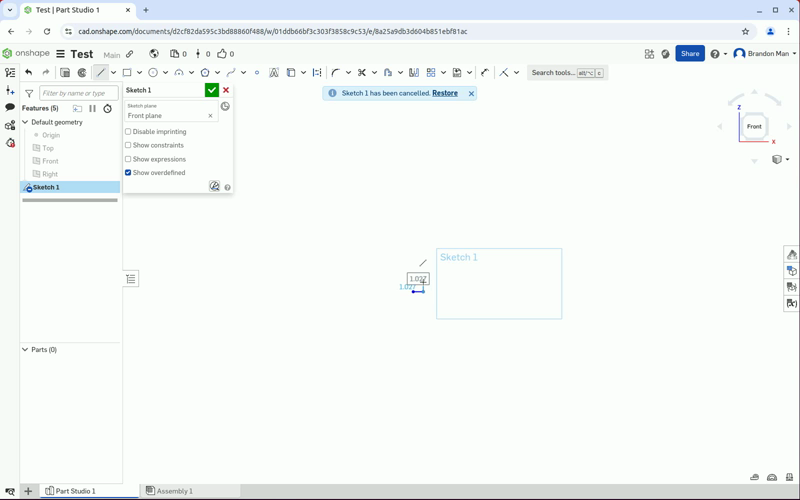
scroll(6)
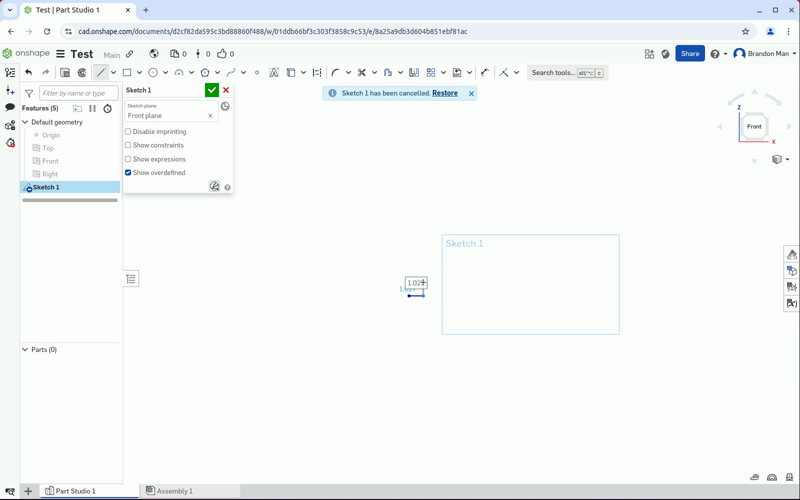
scroll(6)
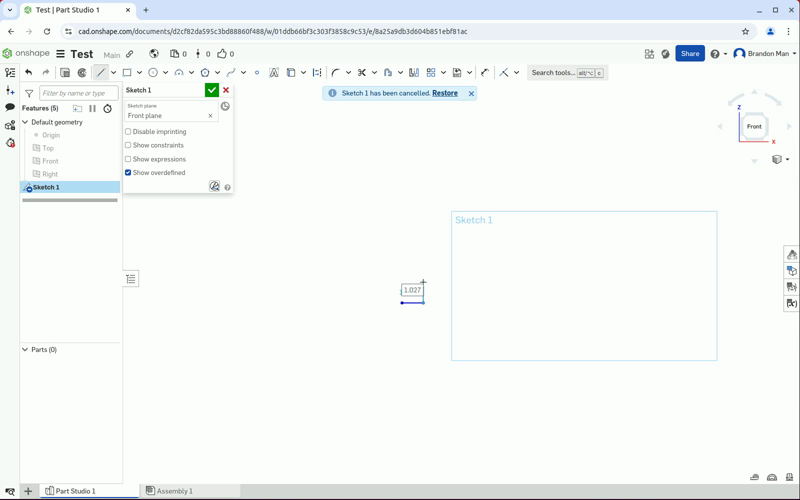
scroll(6)
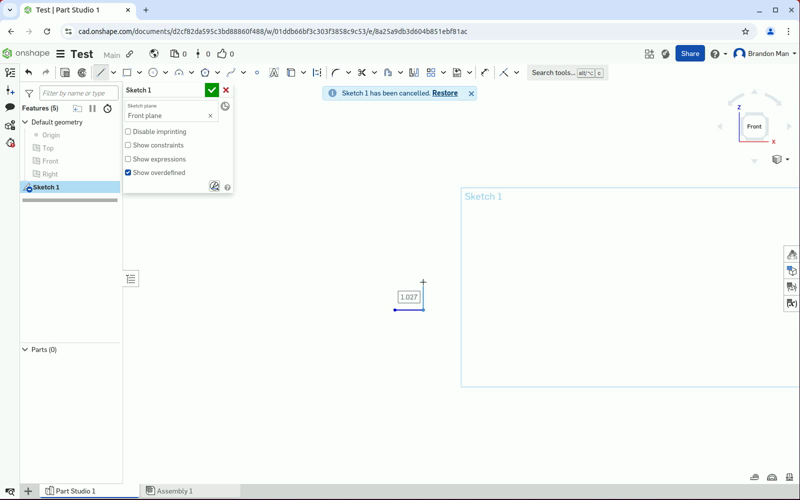
scroll(6)
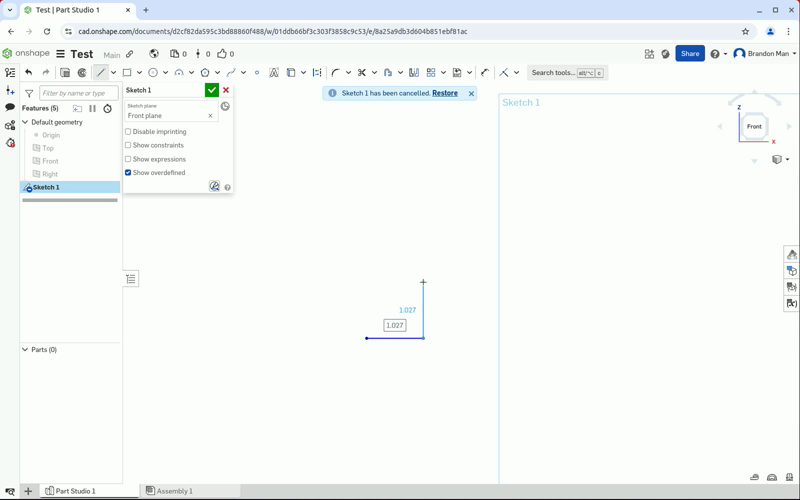
click(423, 281)
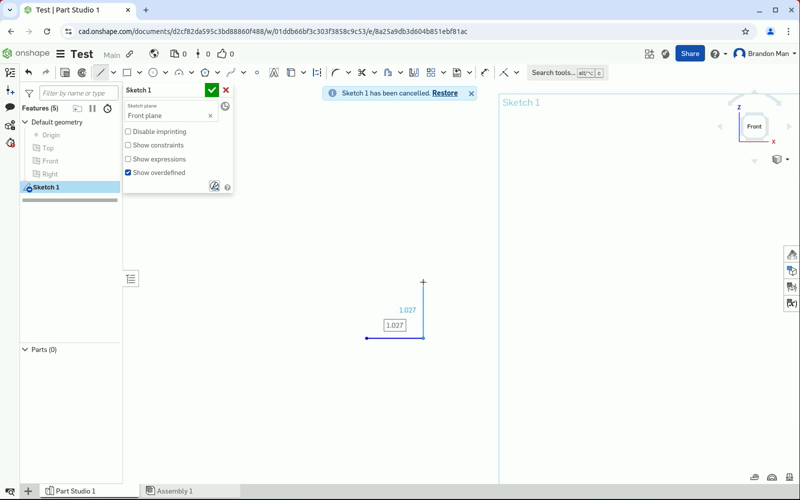
scroll(-6)
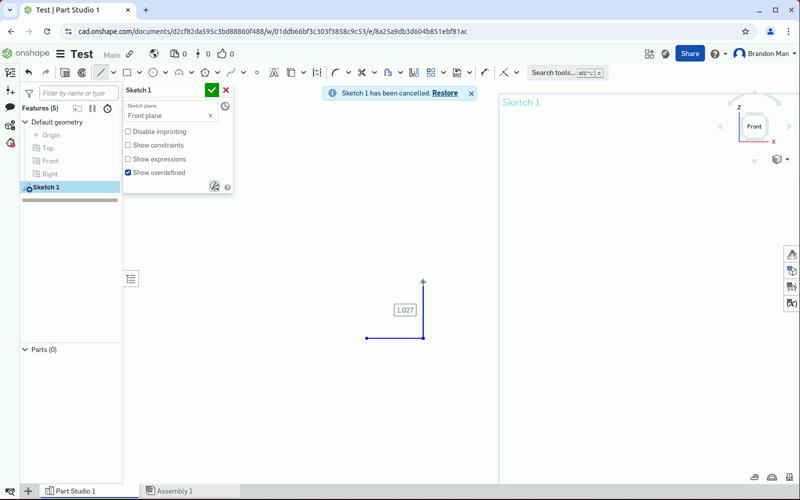
scroll(-6)
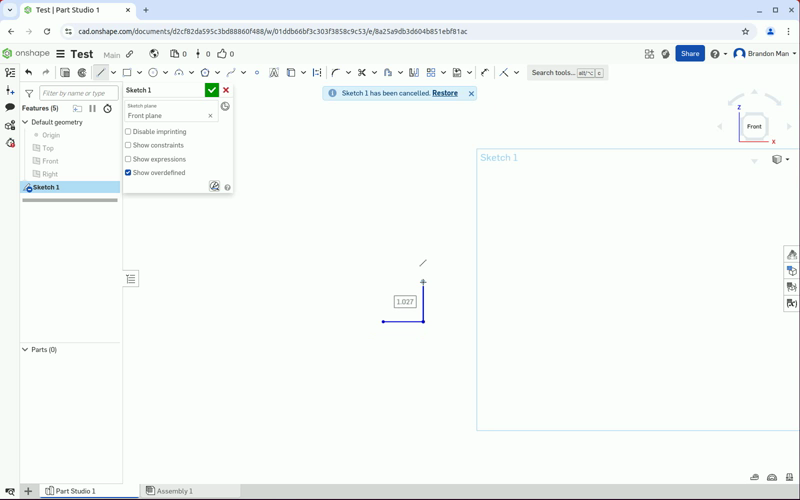
scroll(-6)
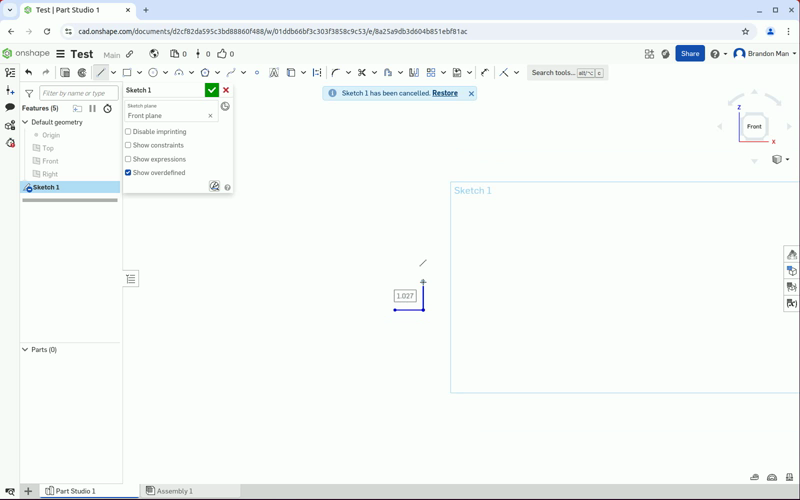
scroll(-6)
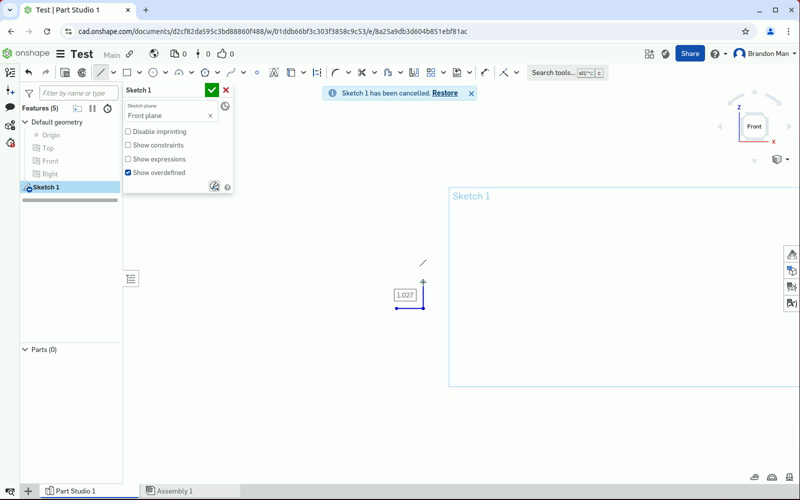
scroll(-6)
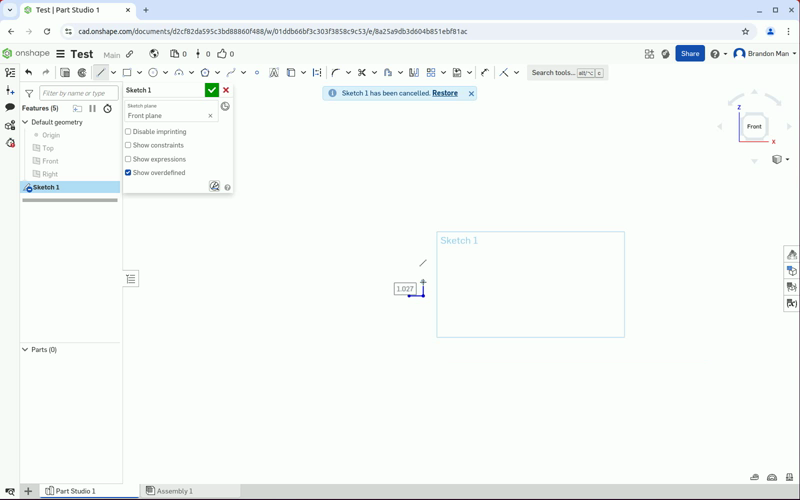
scroll(-6)
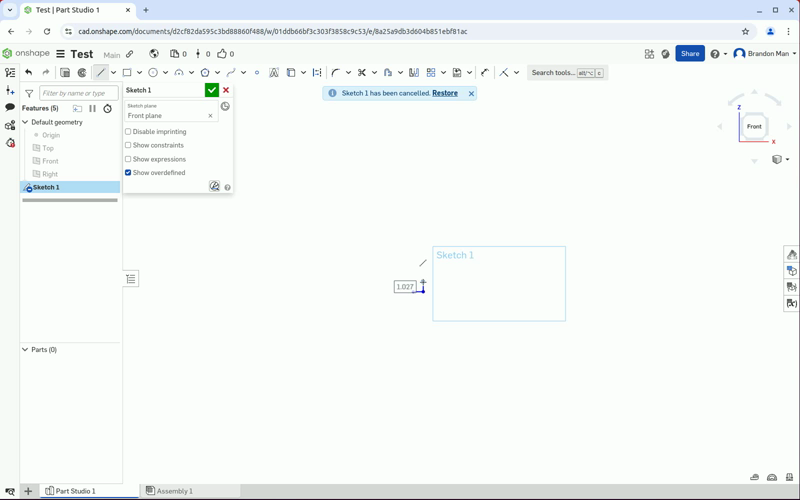
scroll(-6)
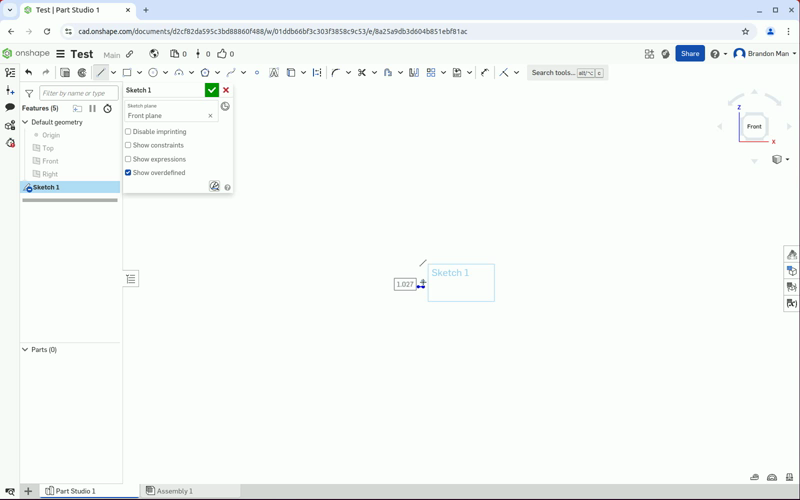
key_up(shift)
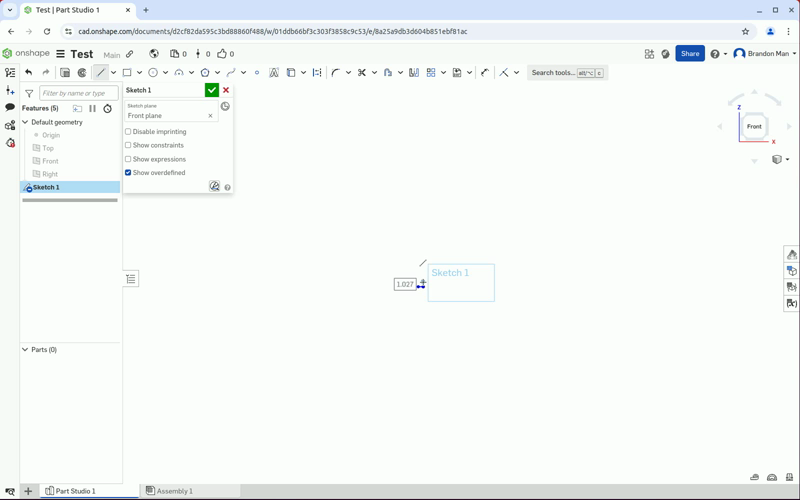
key_down(shift)
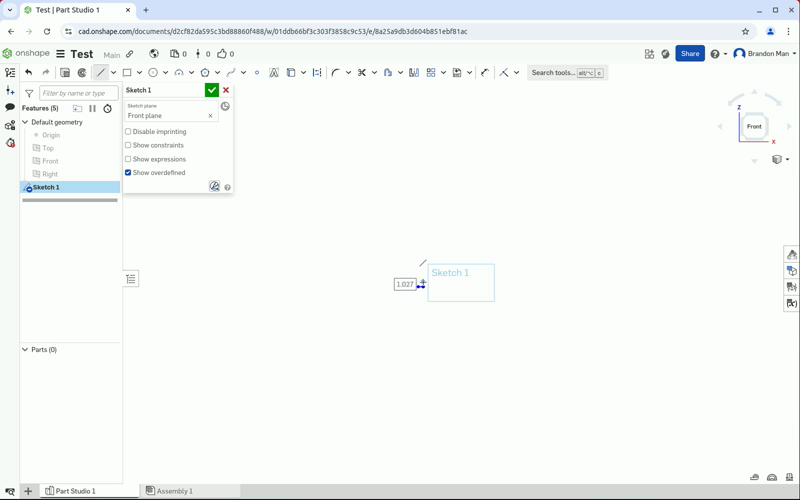
mouse_move(453, 281)
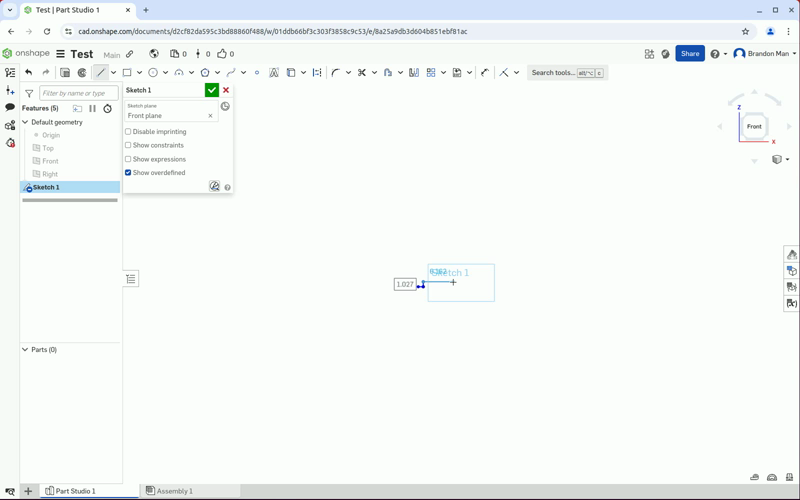
mouse_move(418, 281)
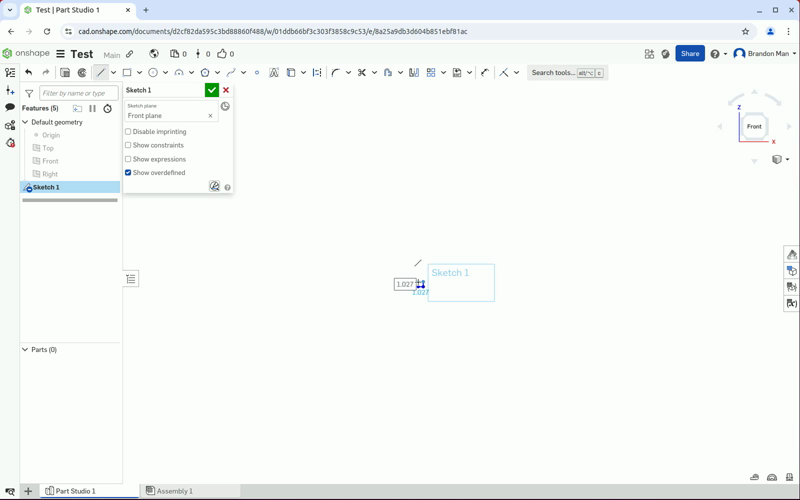
scroll(6)
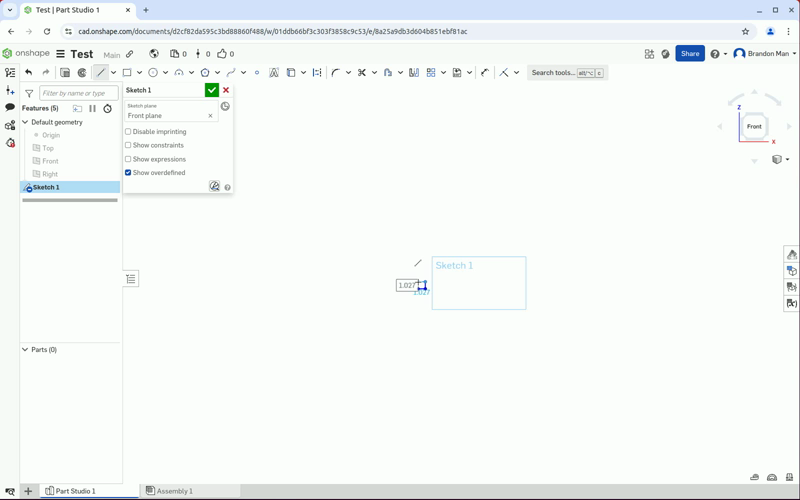
scroll(6)
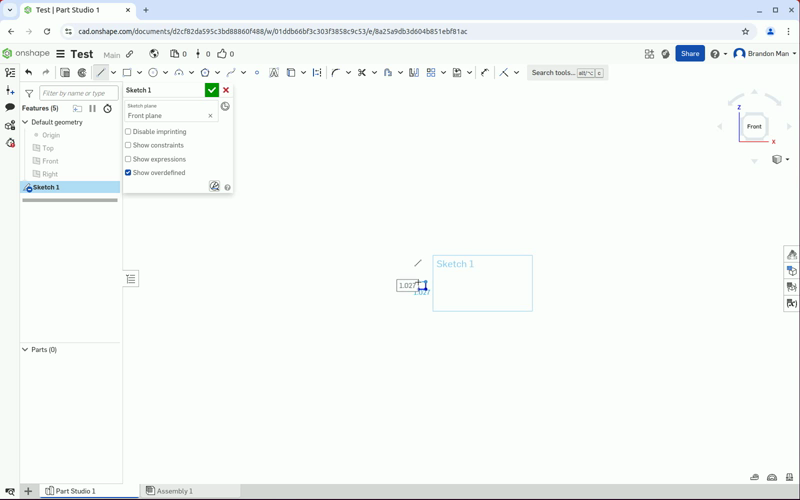
scroll(6)
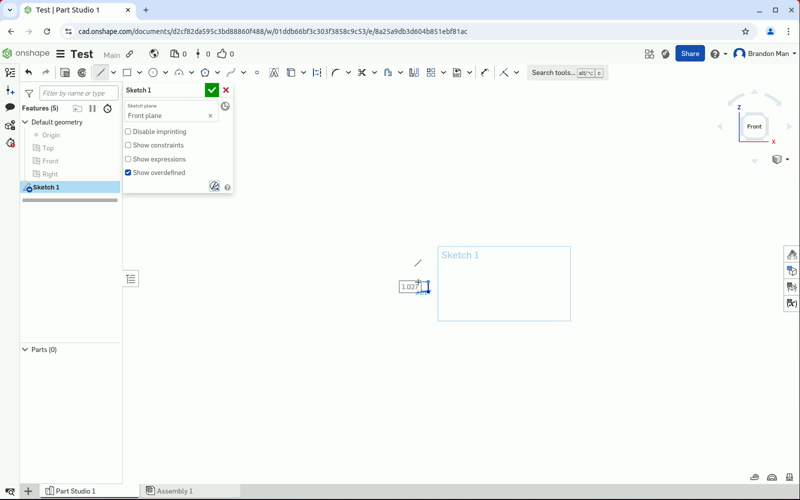
scroll(6)
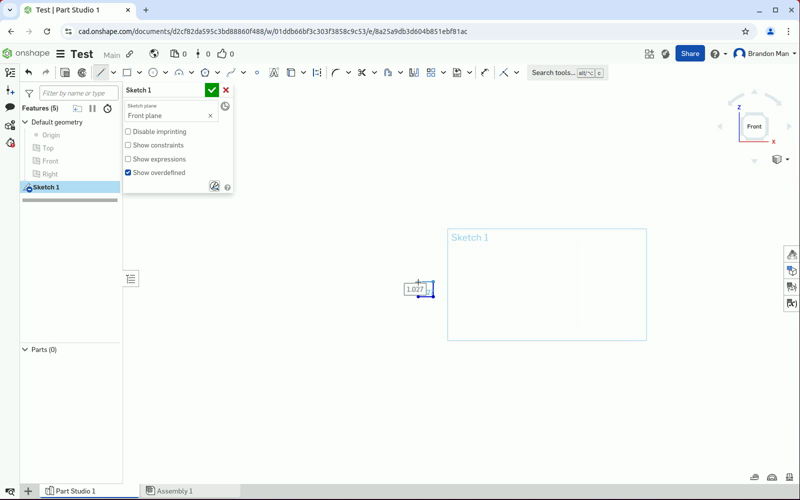
scroll(6)
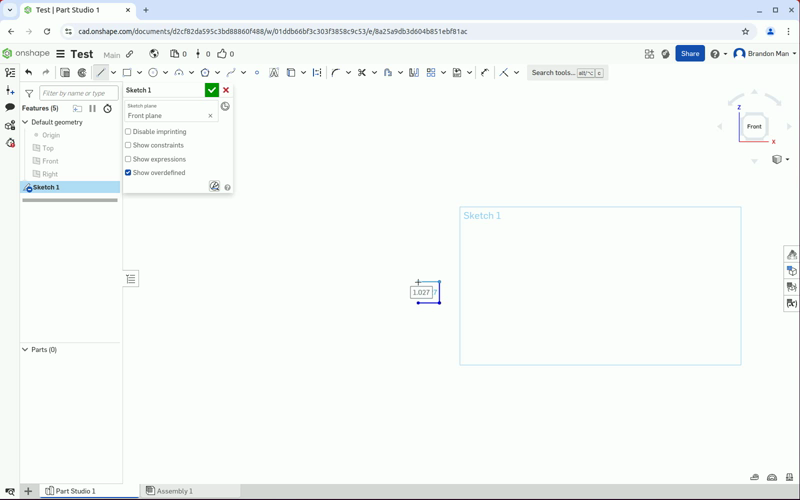
scroll(6)
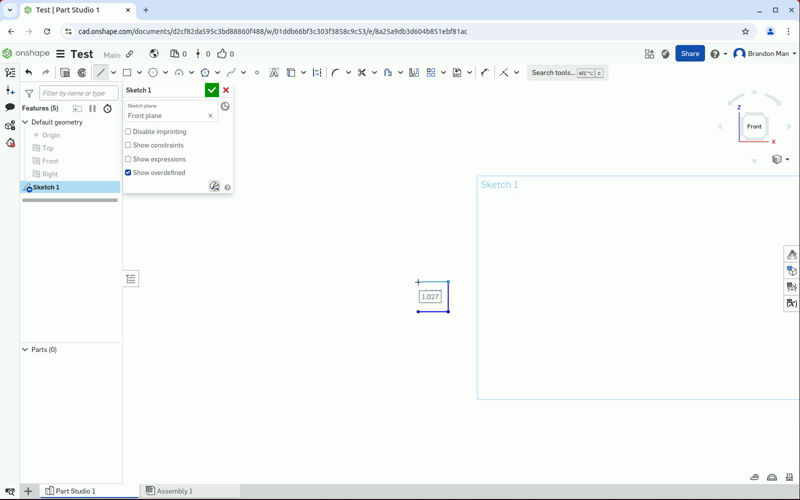
scroll(6)
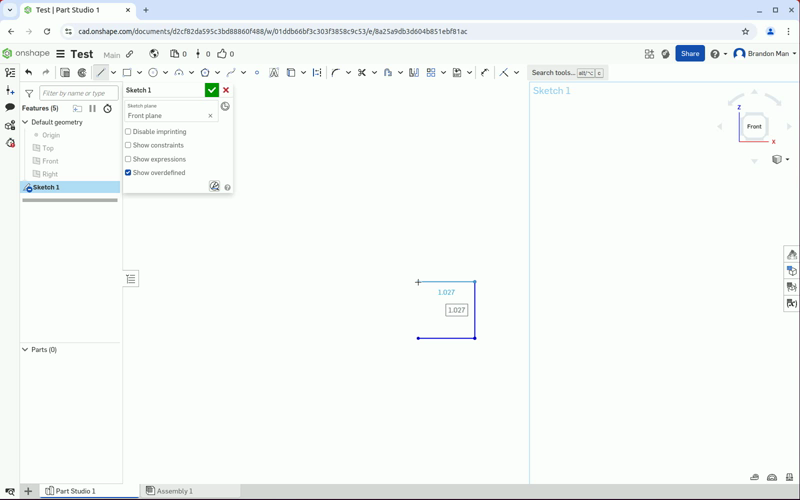
click(418, 281)
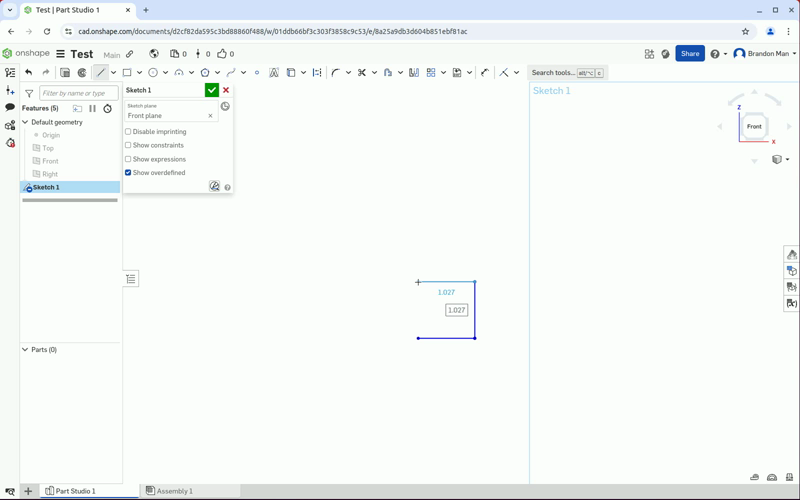
scroll(-6)
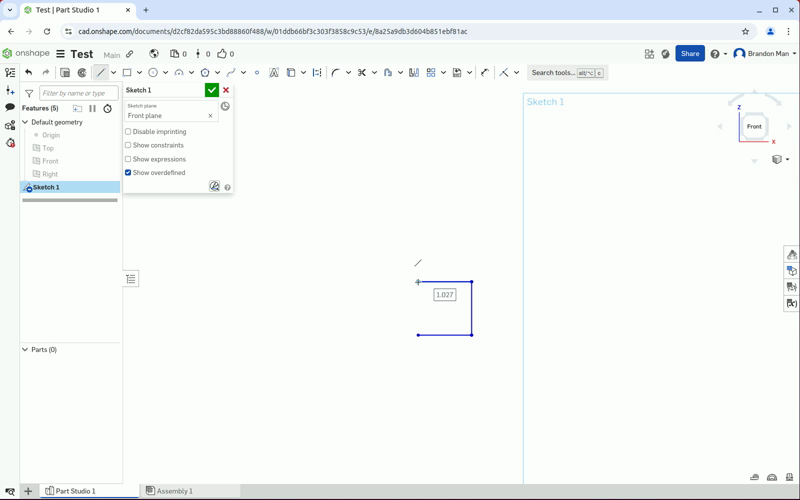
scroll(-6)
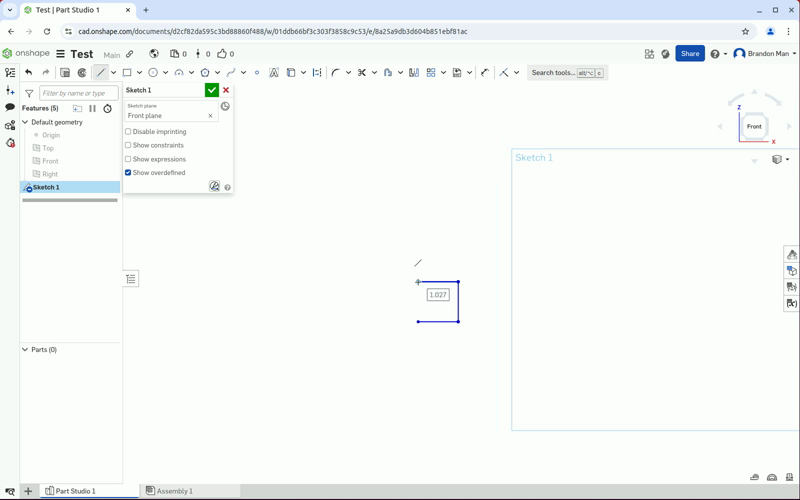
scroll(-6)
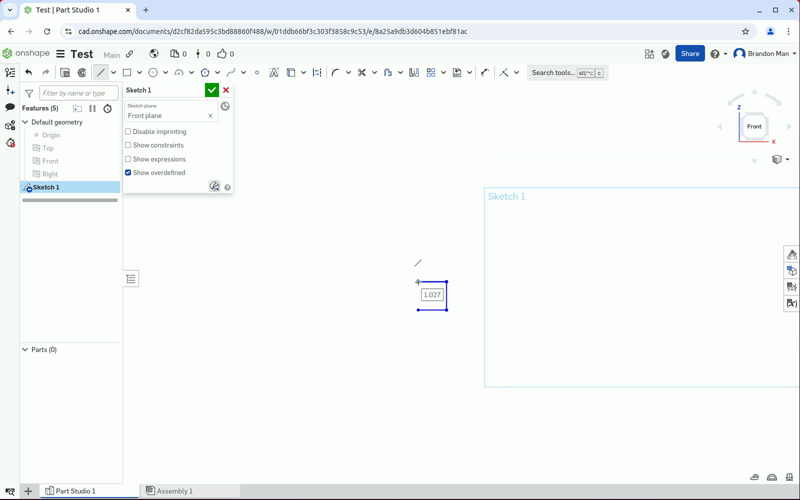
scroll(-6)
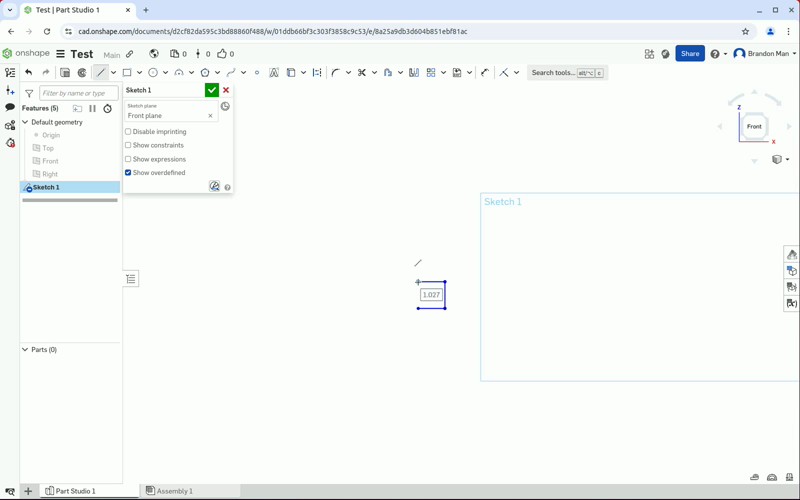
scroll(-6)
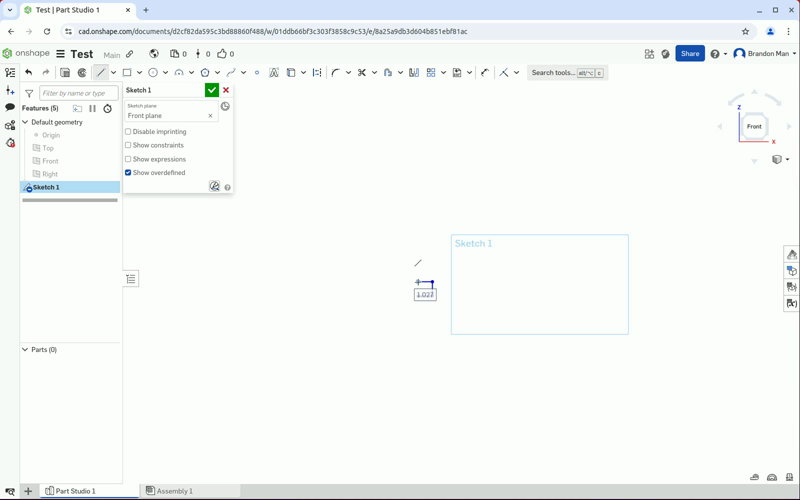
scroll(-6)
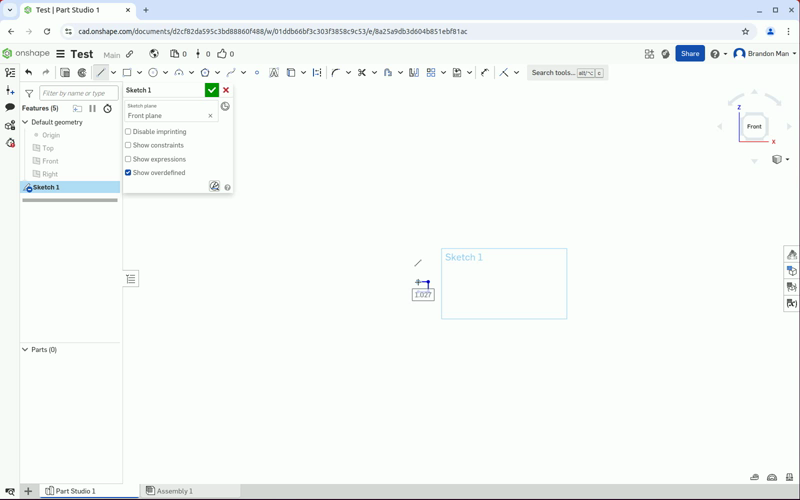
scroll(-6)
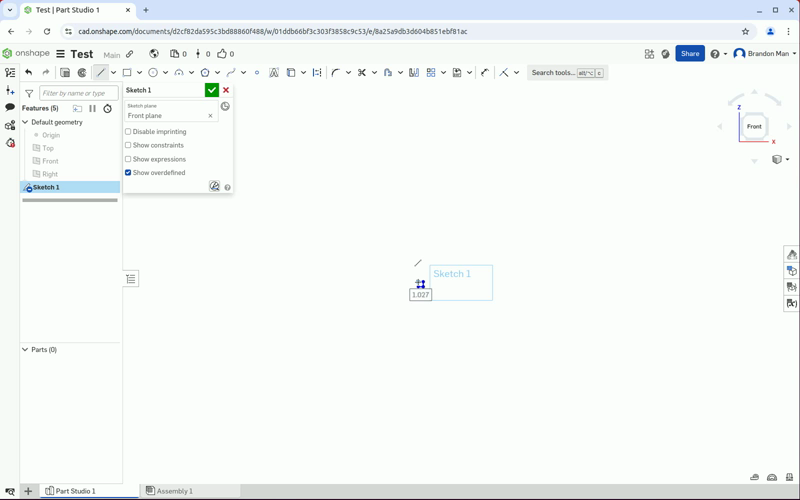
key_up(shift)
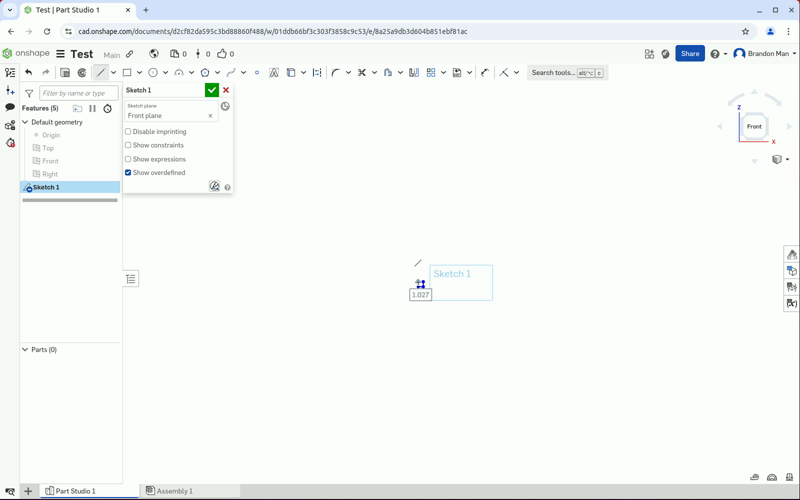
mouse_move(448, 281)
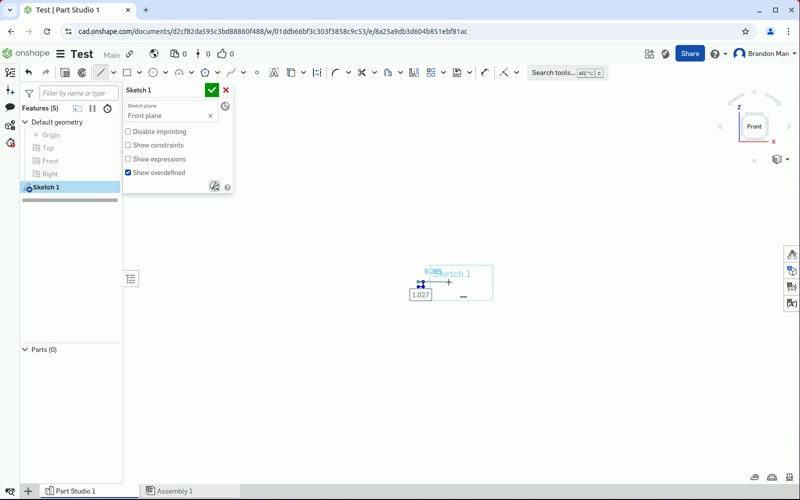
key_down(shift)
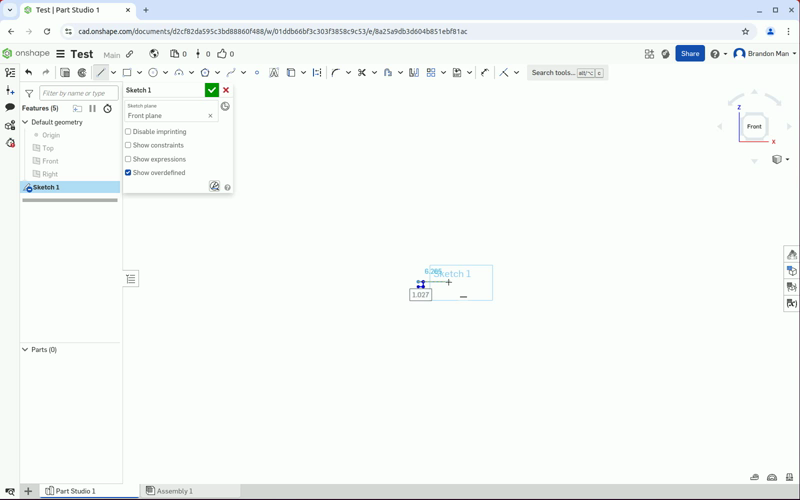
mouse_move(418, 286)
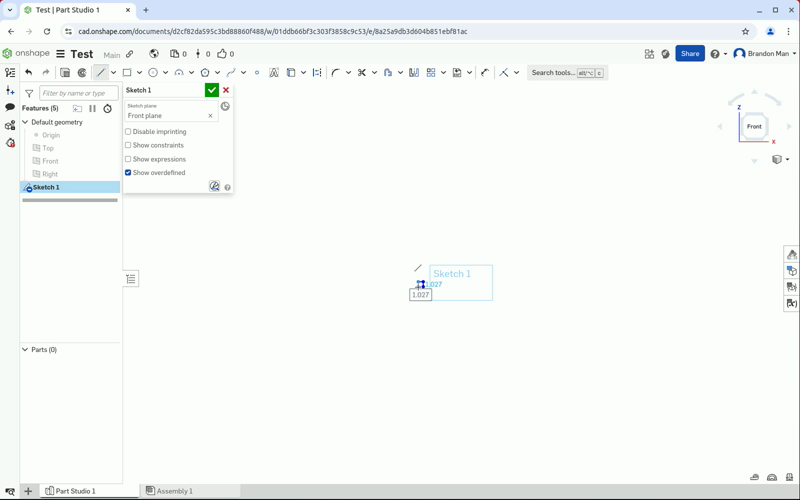
scroll(6)
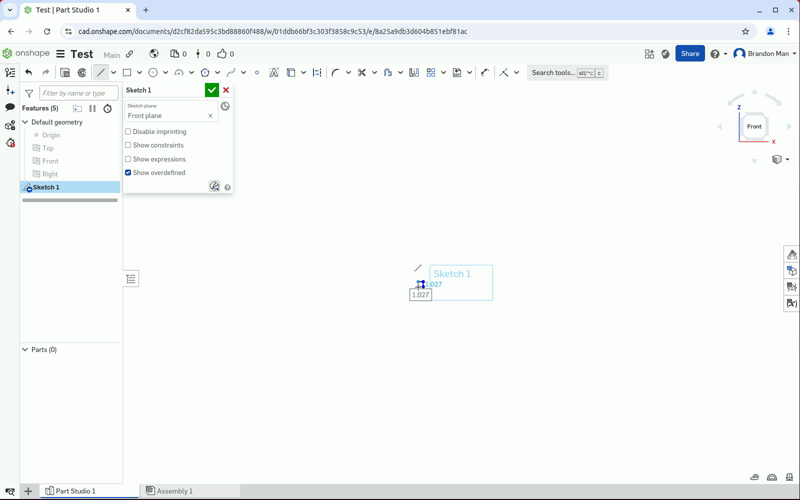
scroll(6)
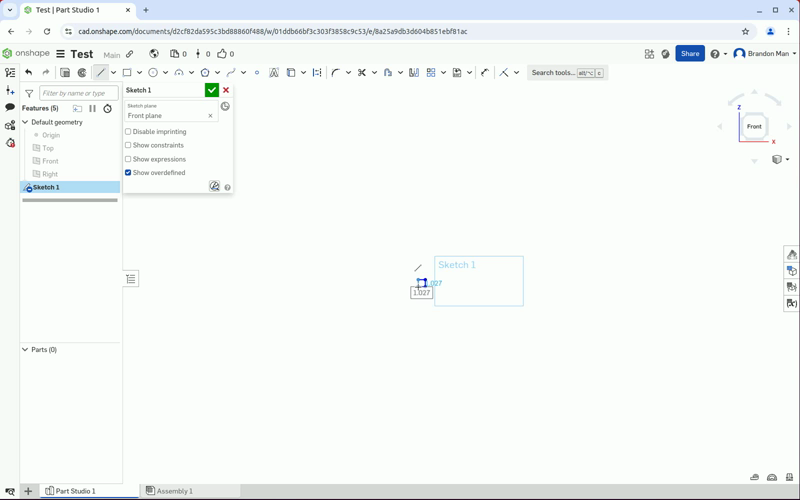
scroll(6)
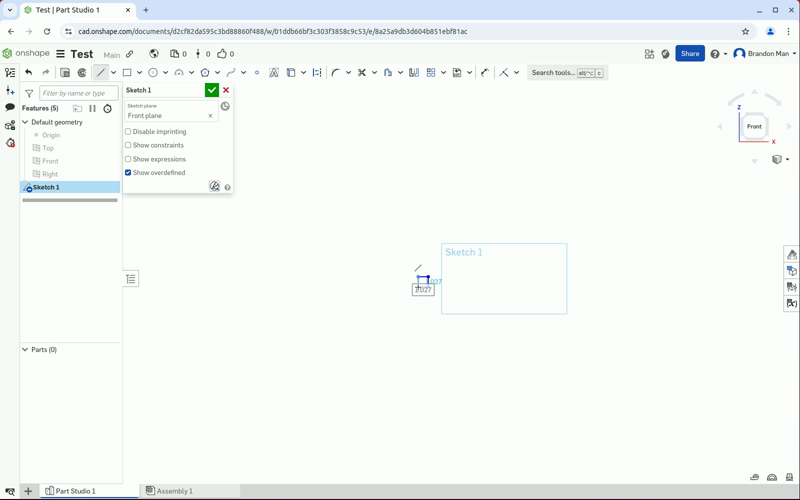
scroll(6)
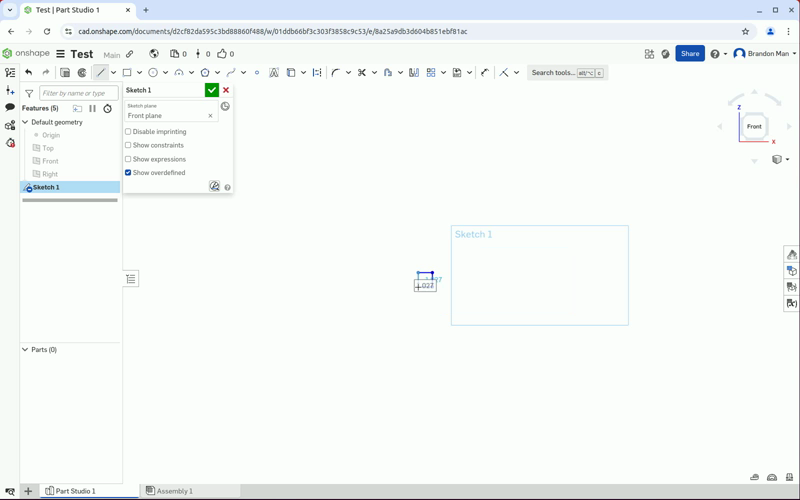
scroll(6)
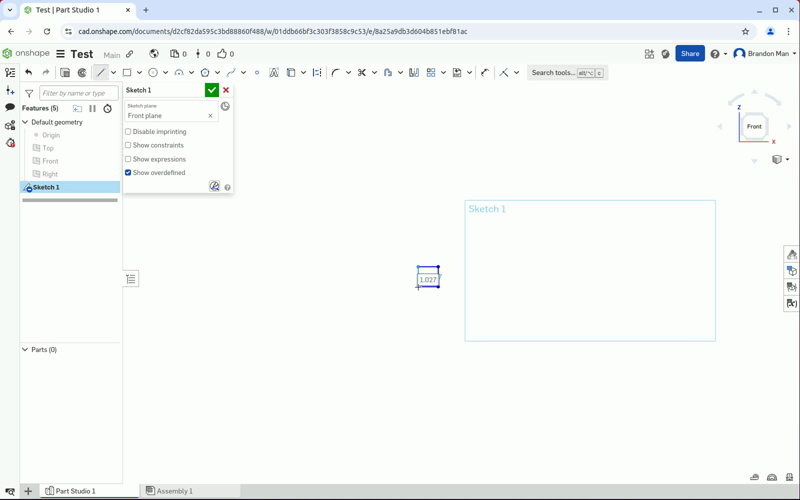
scroll(6)
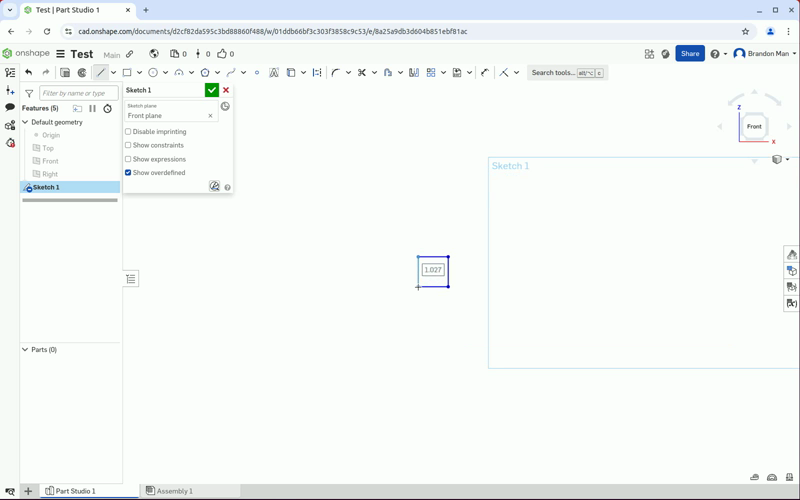
scroll(6)
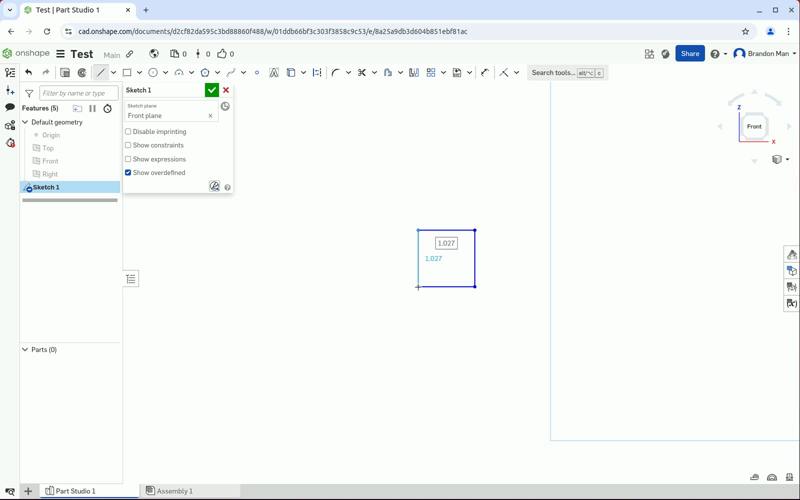
key_up(shift)
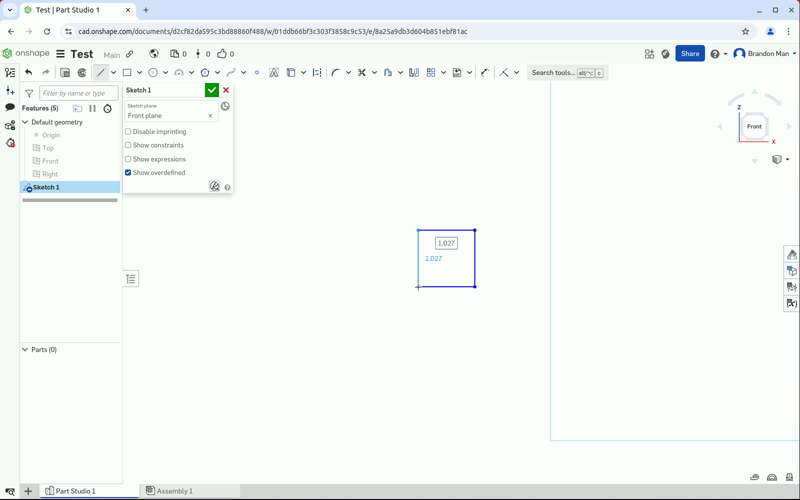
click(418, 286)
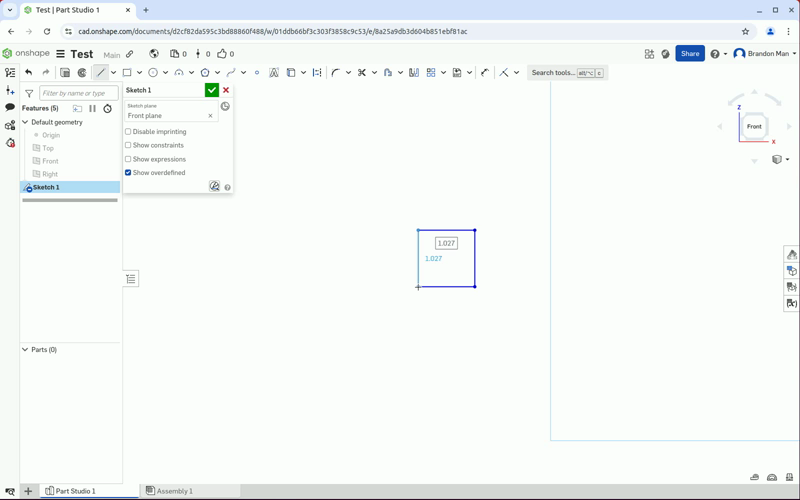
scroll(-6)
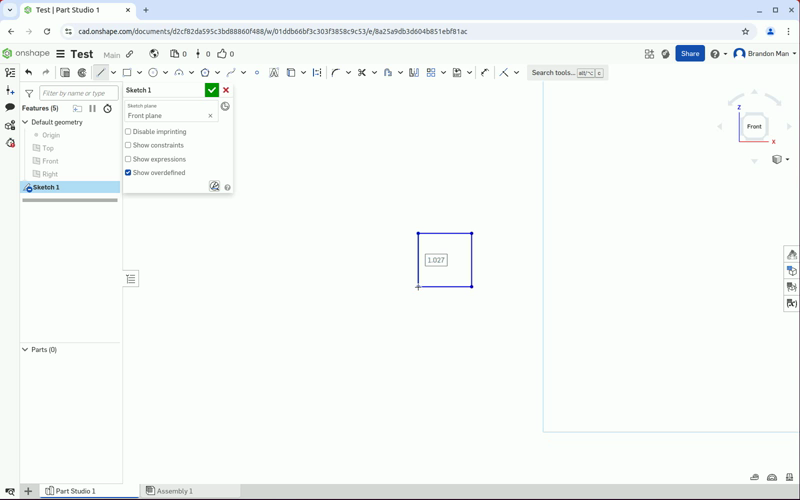
scroll(-6)
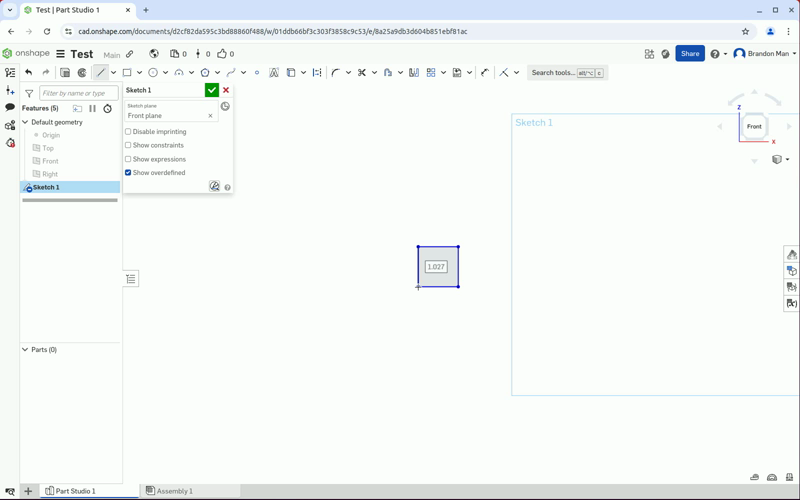
scroll(-6)
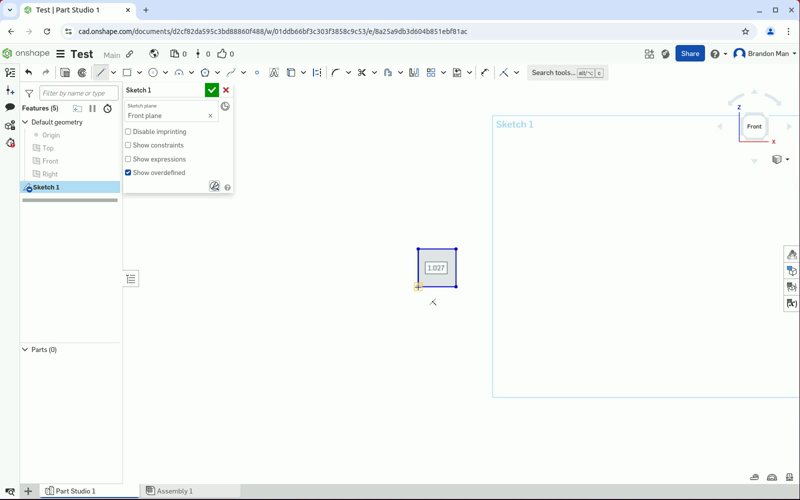
scroll(-6)
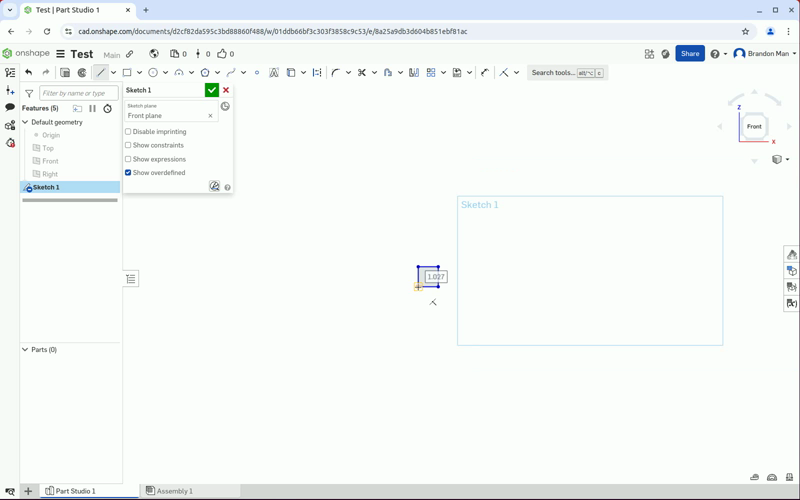
scroll(-6)
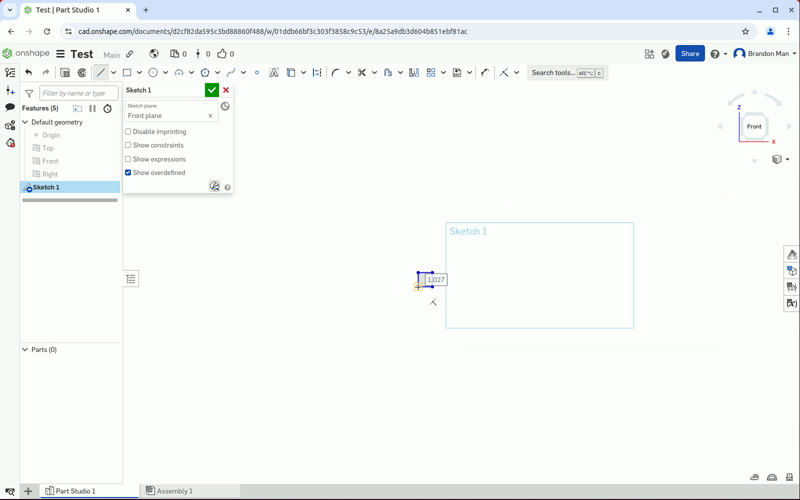
scroll(-6)
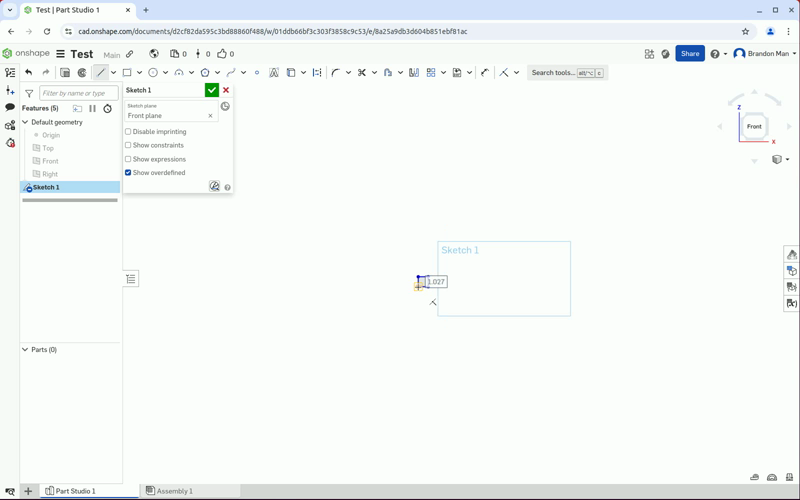
scroll(-6)
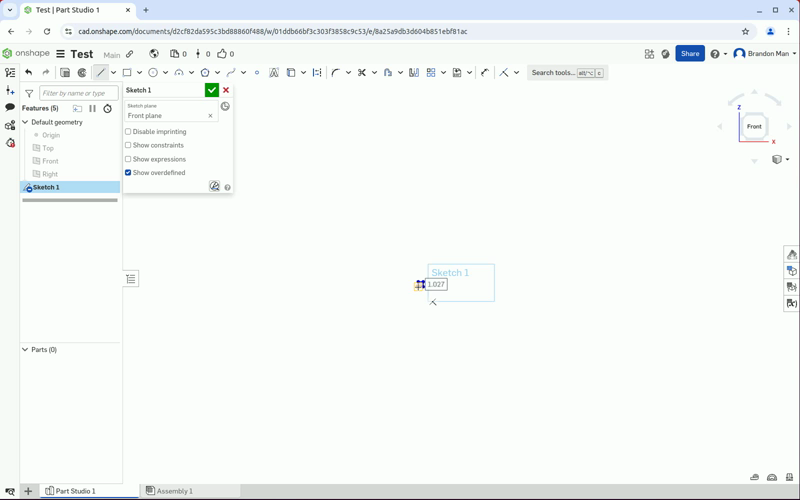
key(esc)
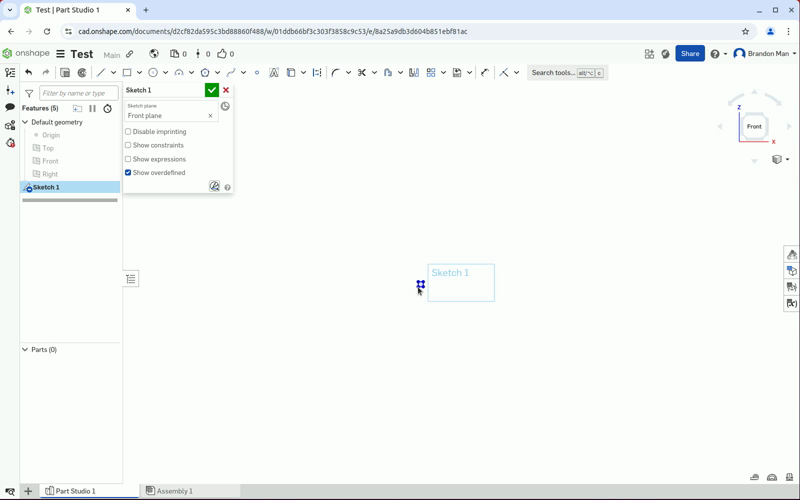
mouse_move(418, 284)
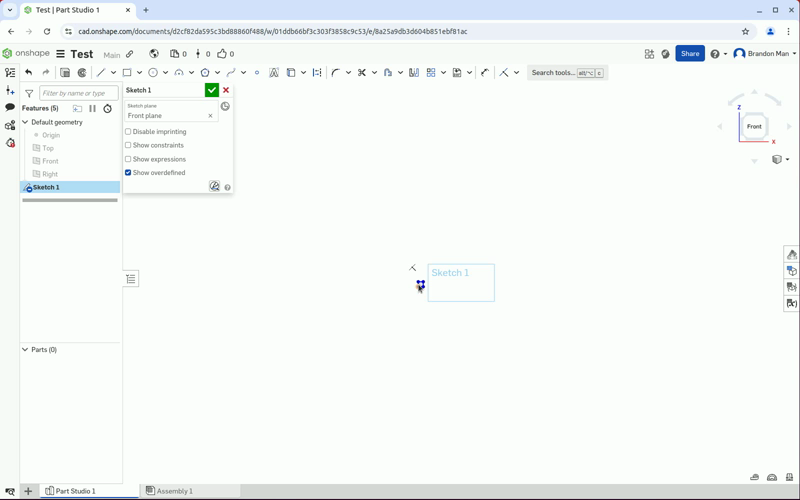
scroll(6)
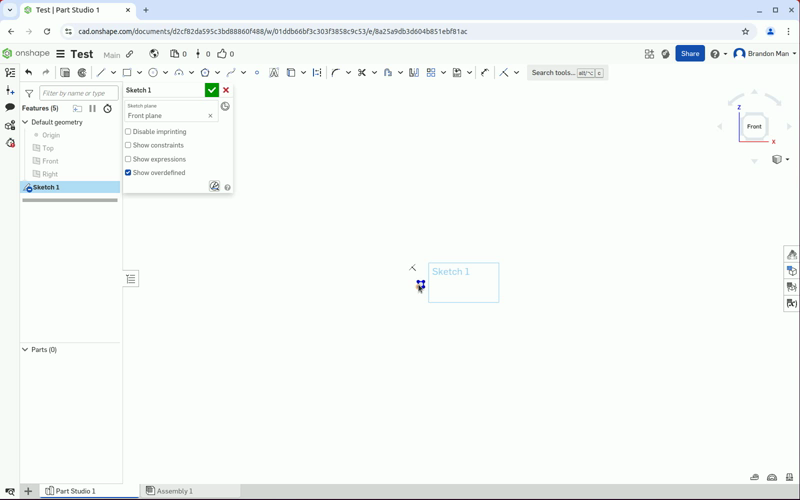
scroll(6)
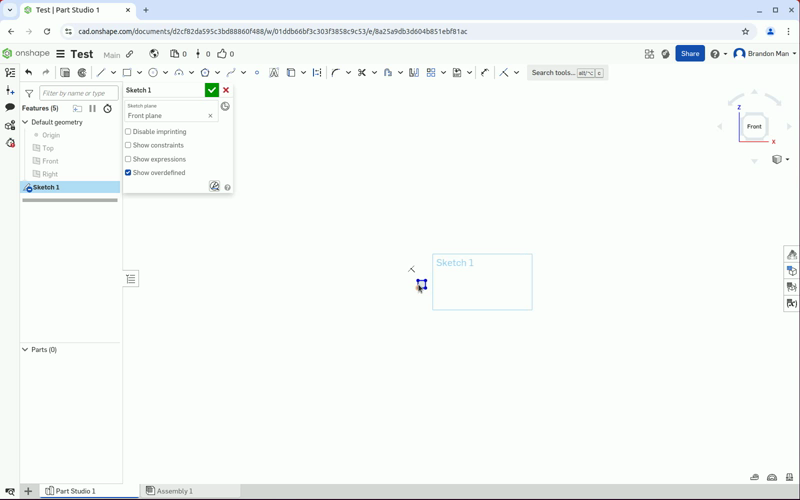
scroll(6)
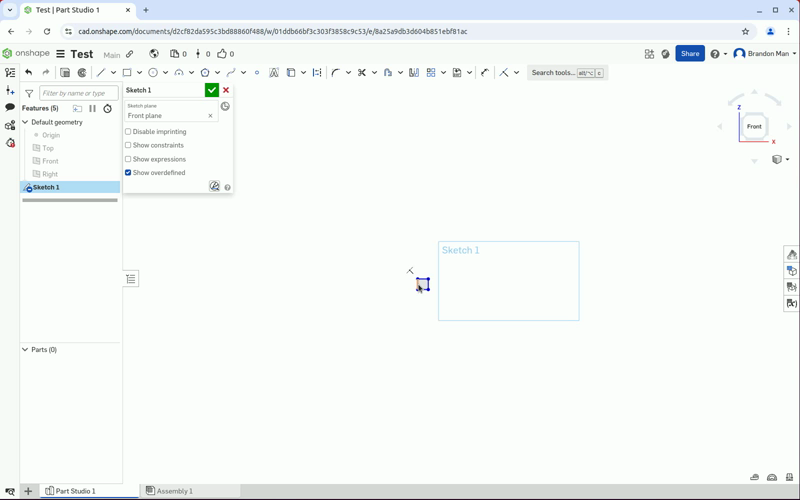
scroll(6)
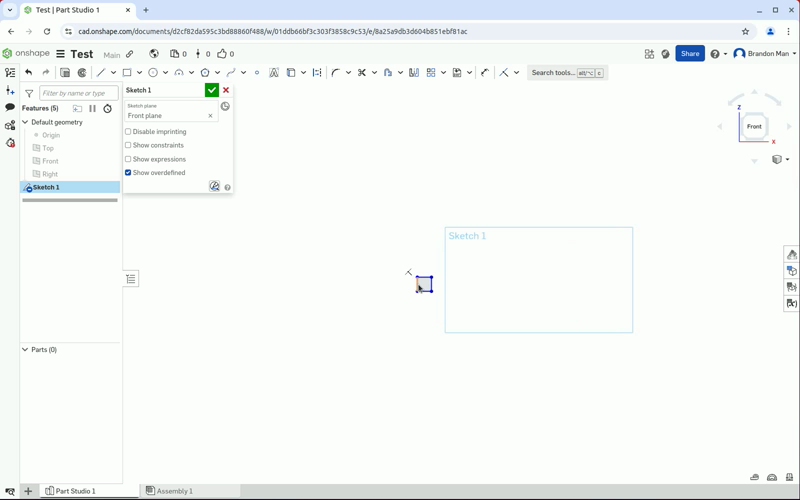
scroll(6)
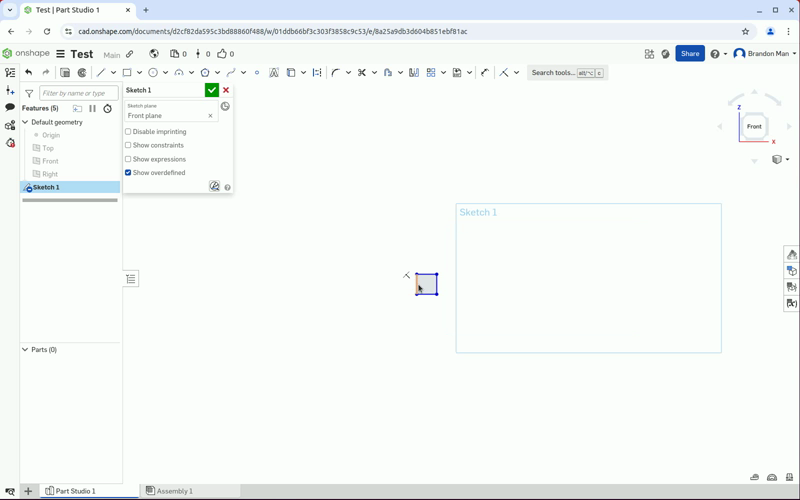
scroll(6)
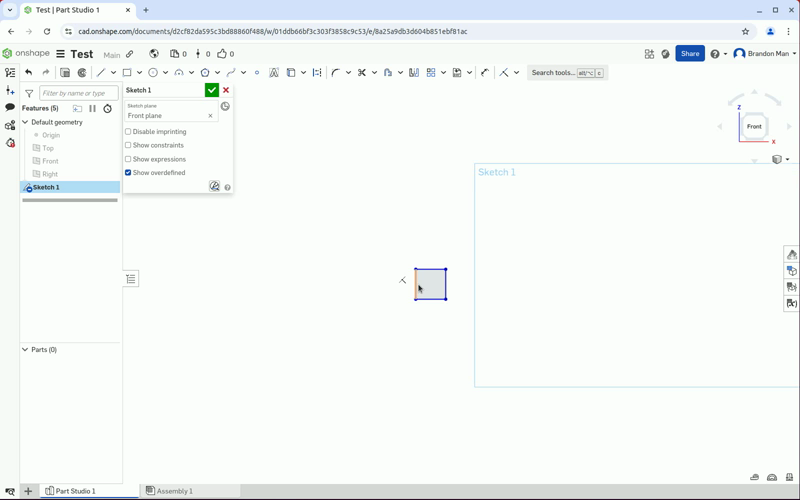
scroll(6)
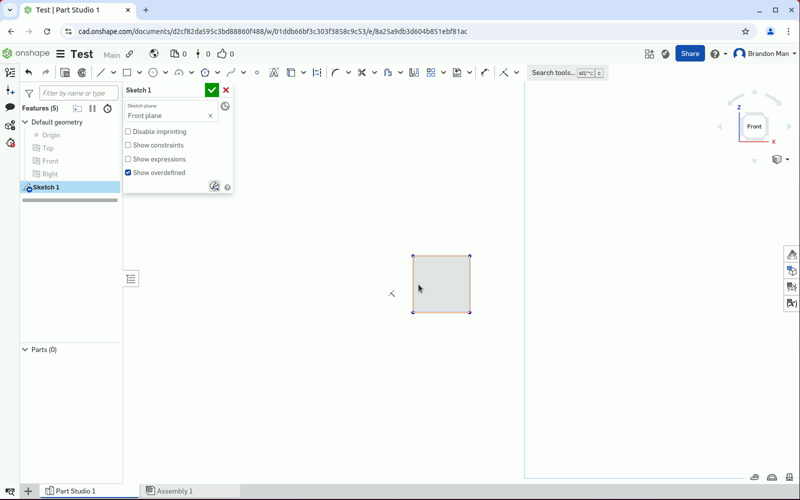
click(418, 284)
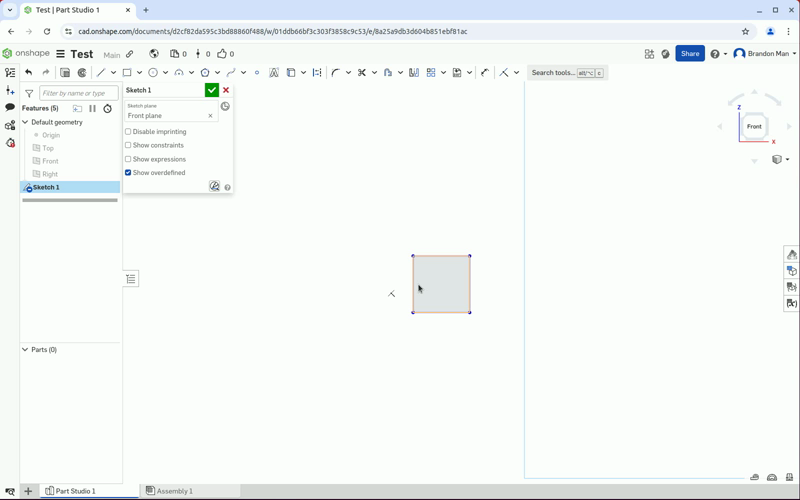
scroll(-6)
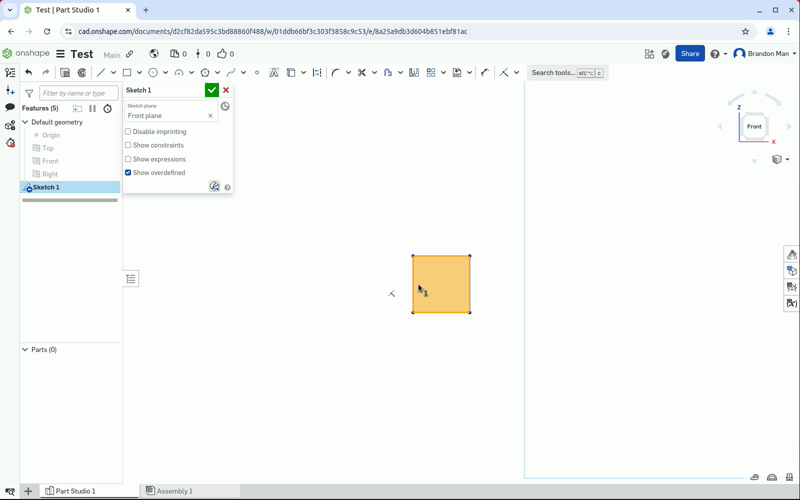
scroll(-6)
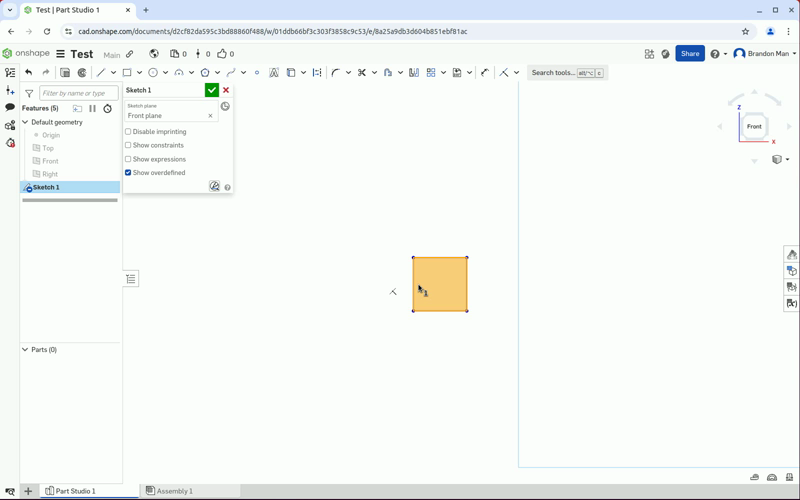
scroll(-6)
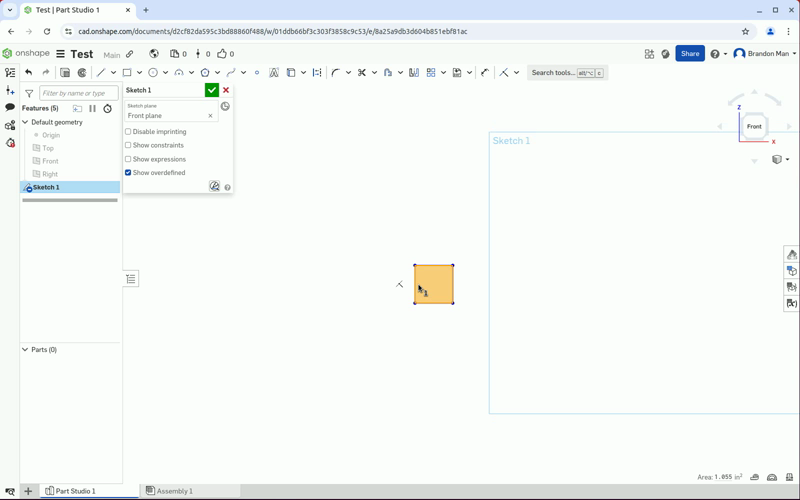
scroll(-6)
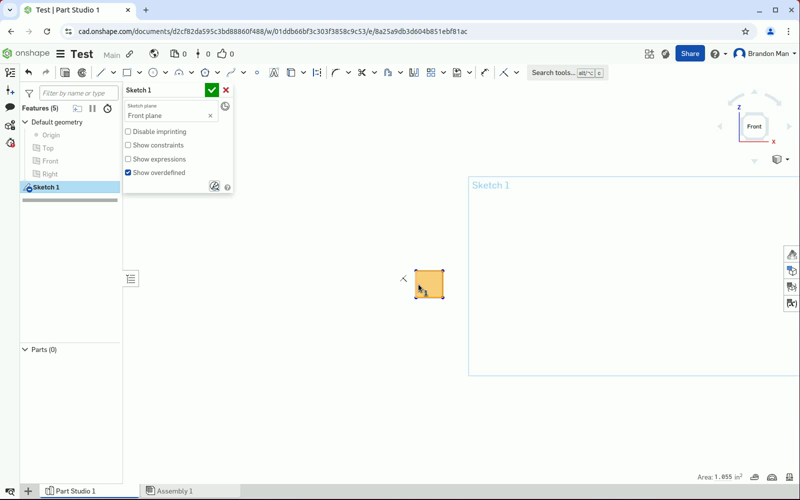
scroll(-6)
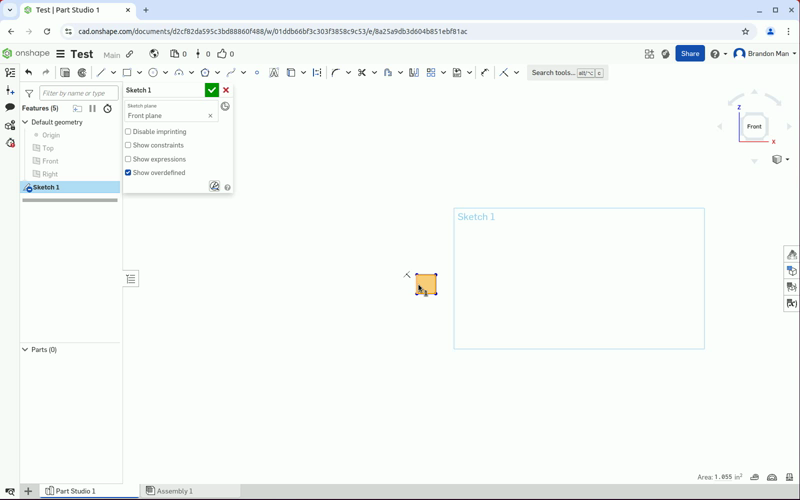
scroll(-6)
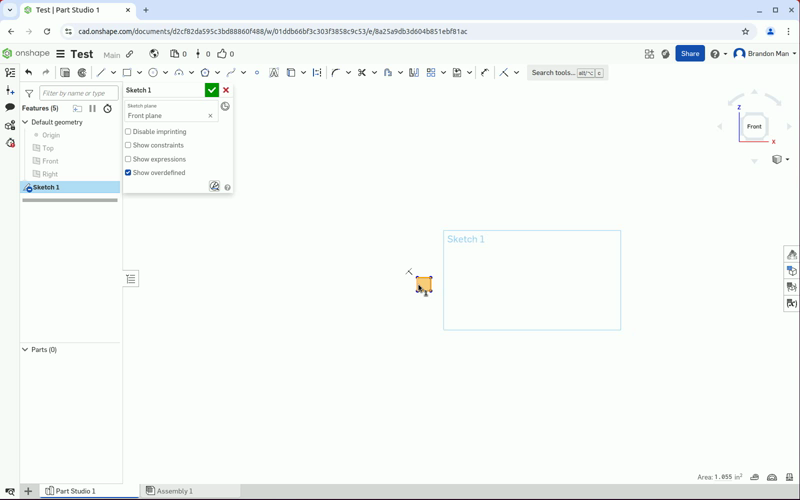
scroll(-6)
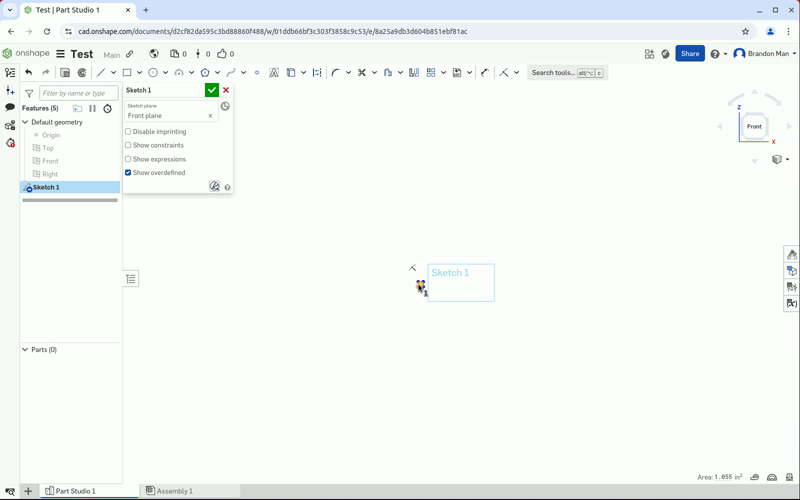
mouse_move(73, 352)
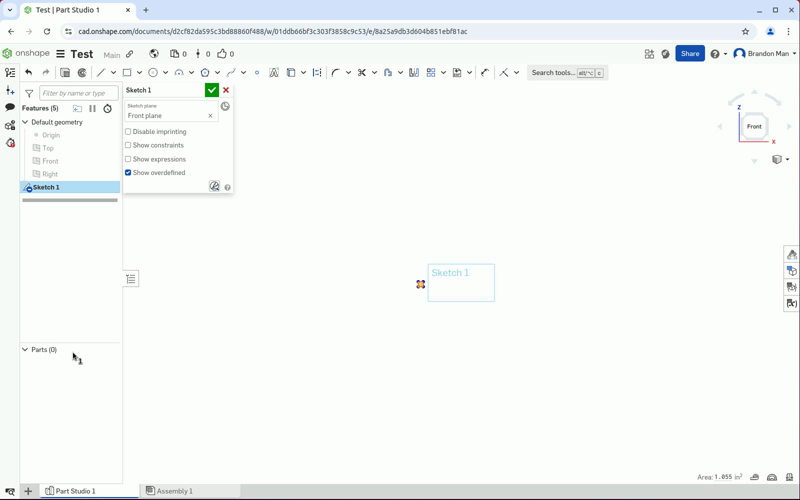
key(shift+y)
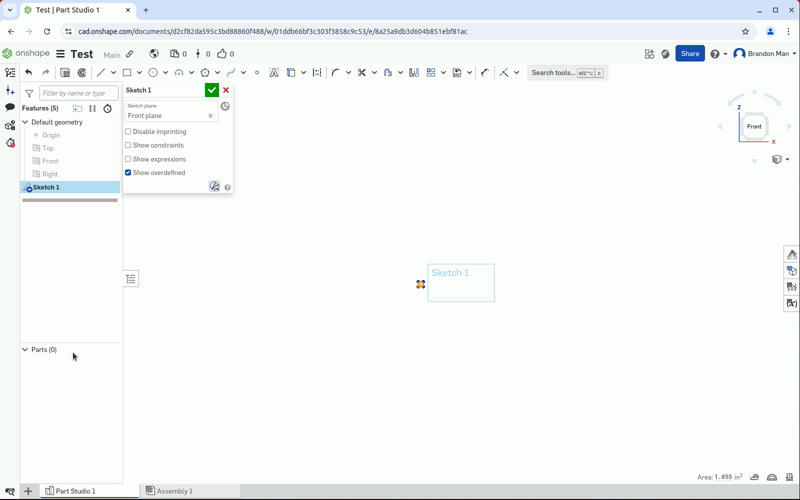
key(shift+e)
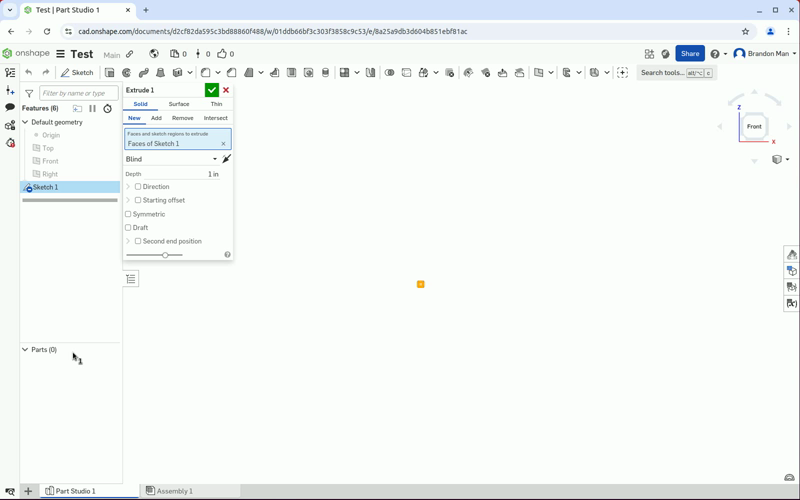
mouse_move(143, 106)
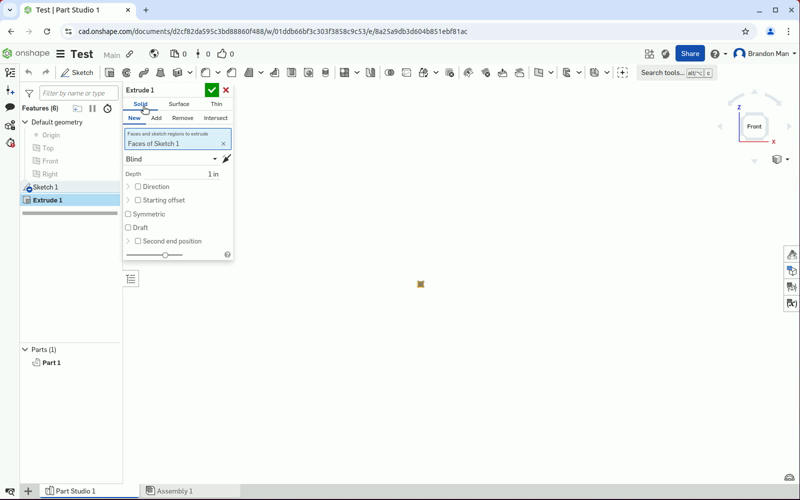
click(143, 106)
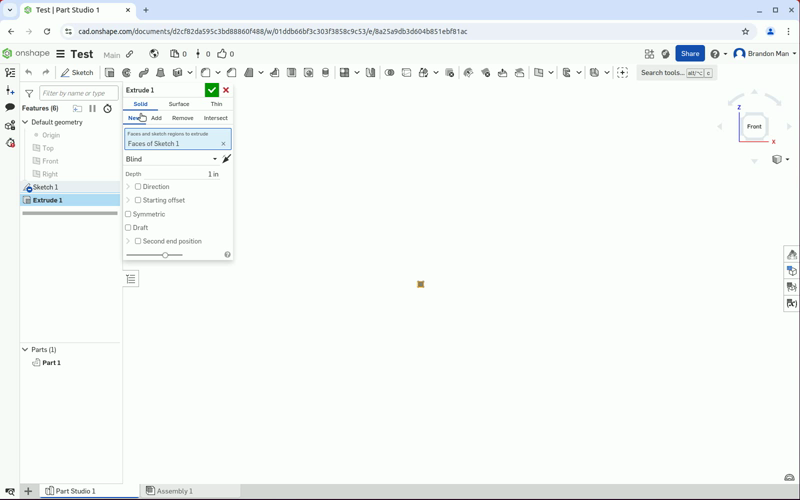
mouse_move(137, 120)
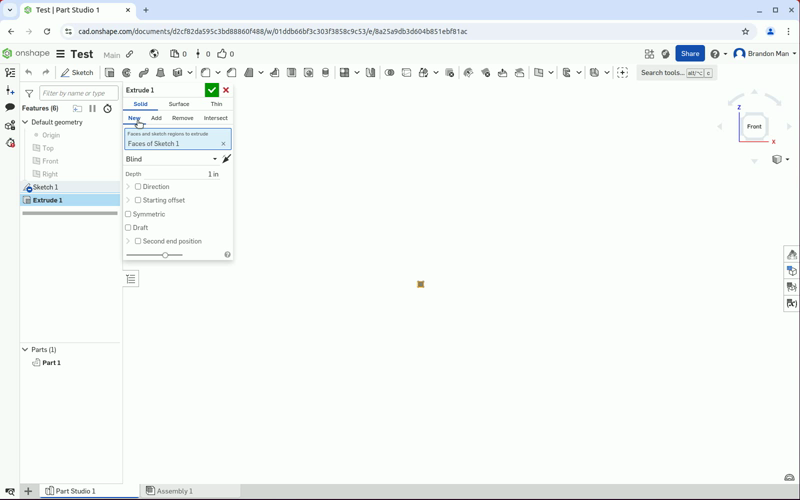
click(137, 120)
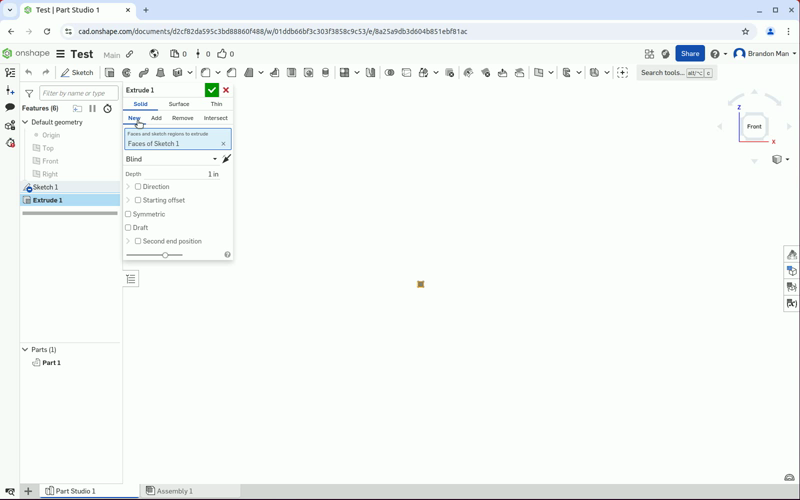
key(tab, 4)
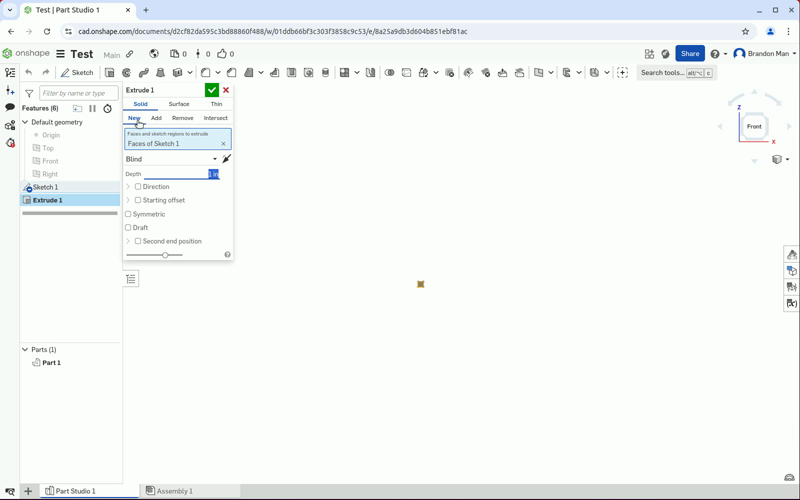
text(23.108)
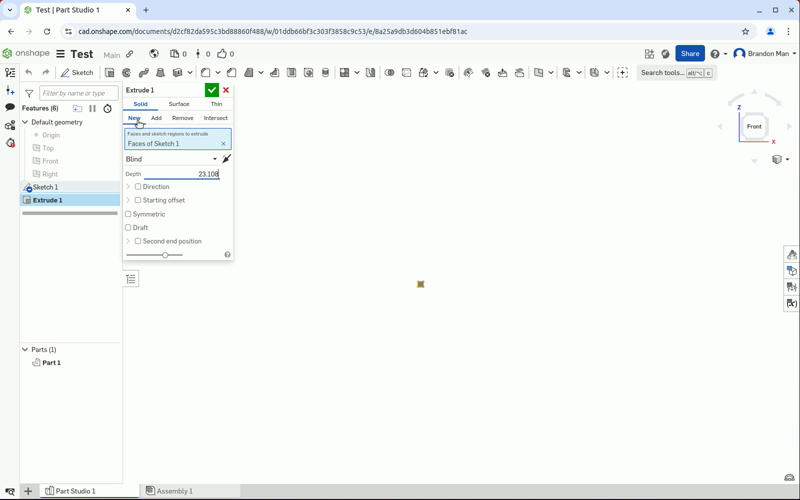
key(enter)
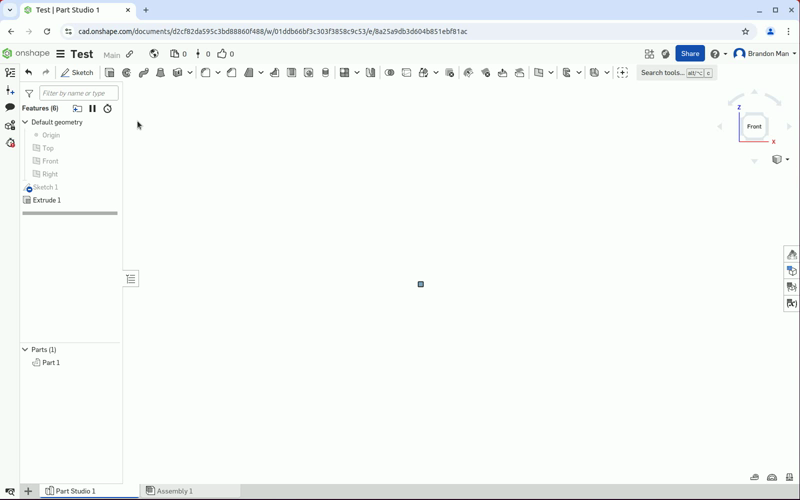
key(shift+h)
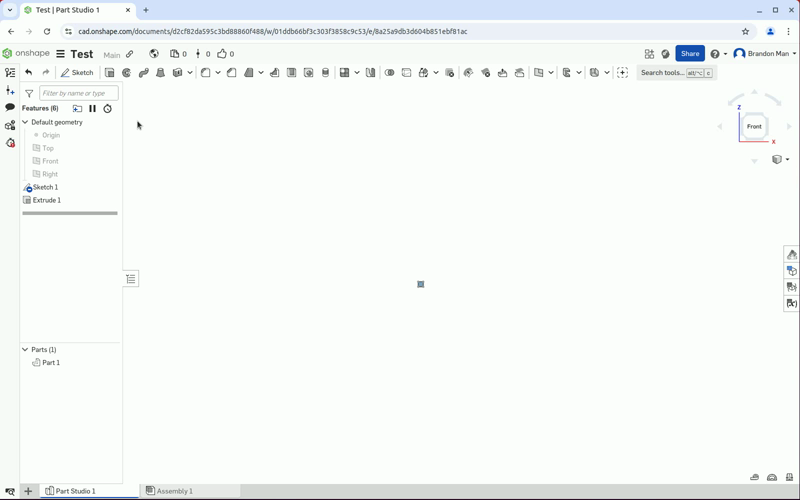
key(shift+h)
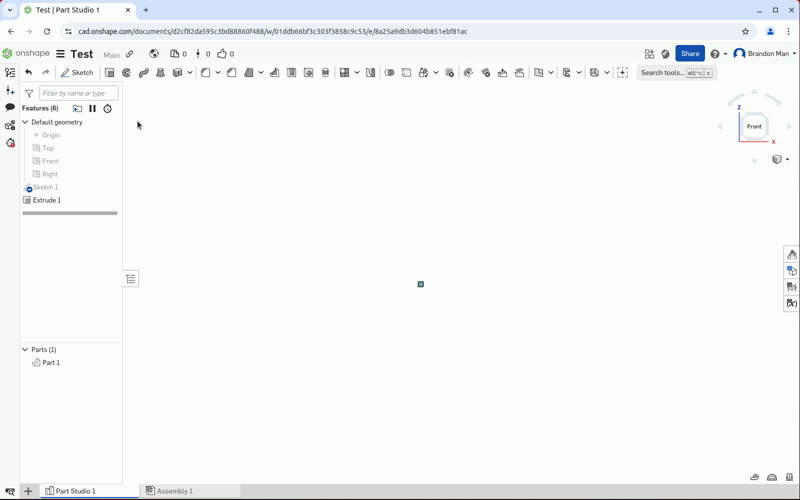
mouse_move(73, 189)
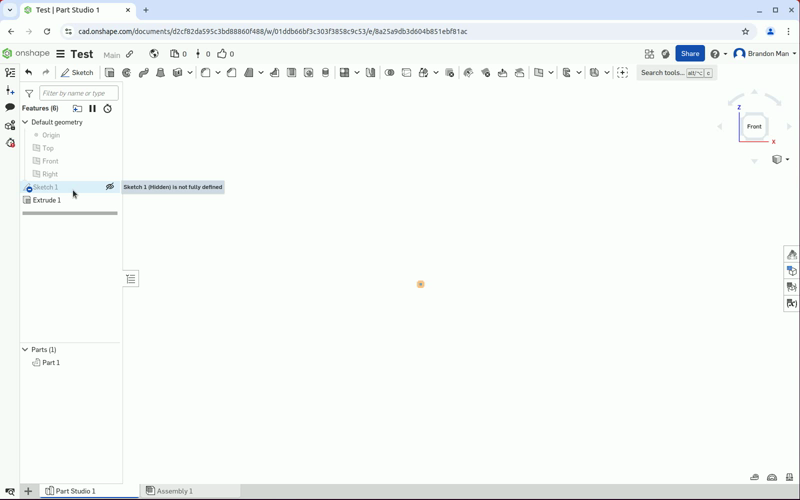
click(73, 189)
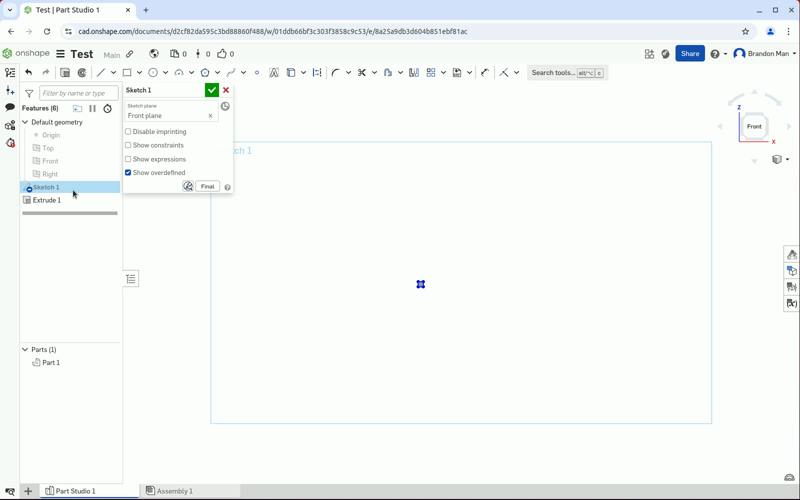
mouse_move(229, 92)
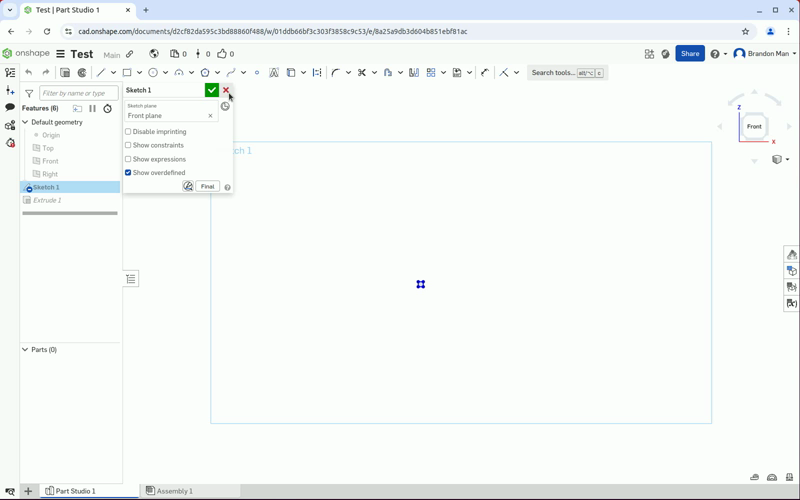
click(229, 92)
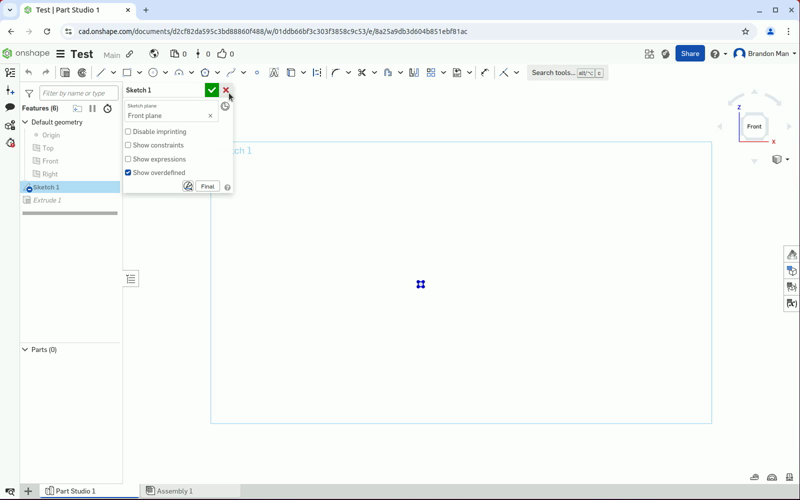
key(shift+s)
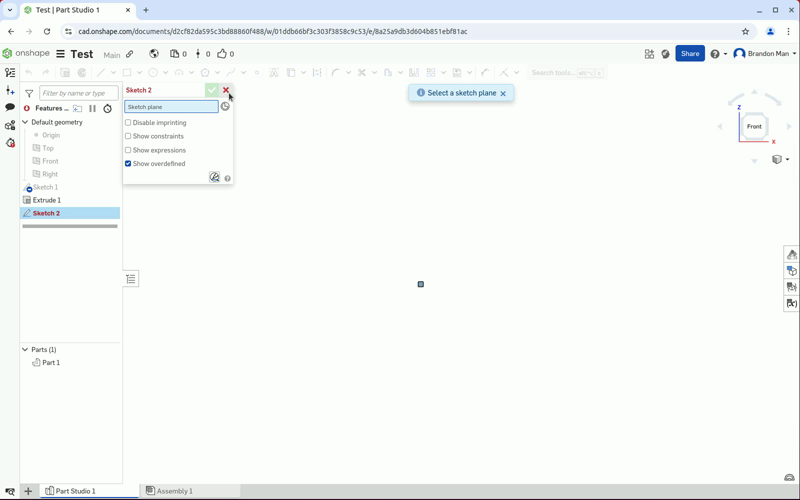
mouse_move(73, 163)
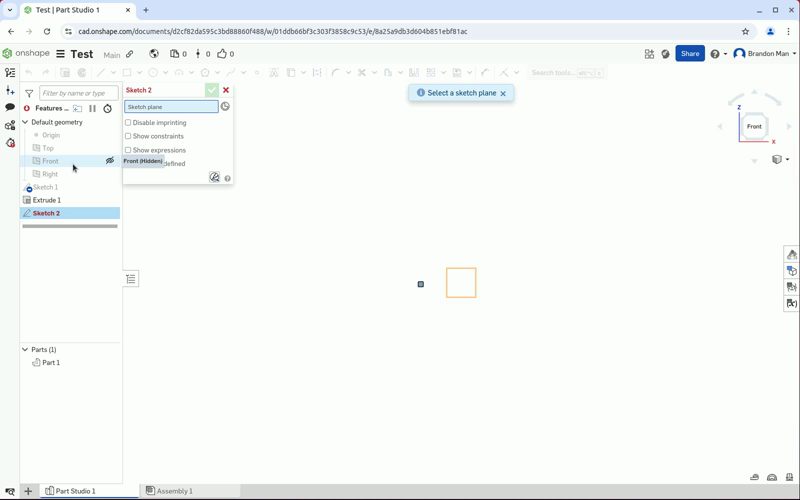
click(73, 163)
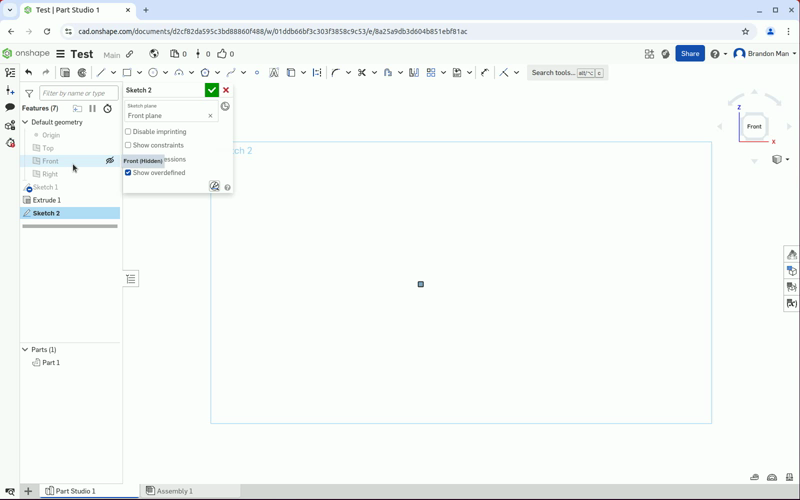
mouse_move(73, 352)
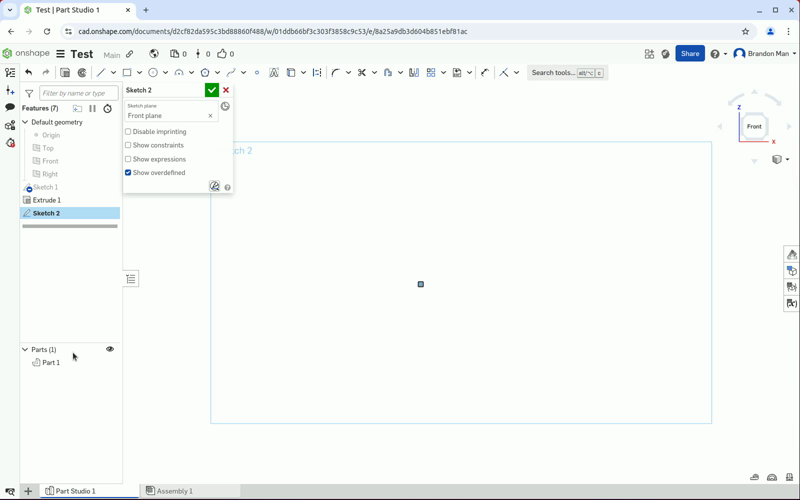
key(y)
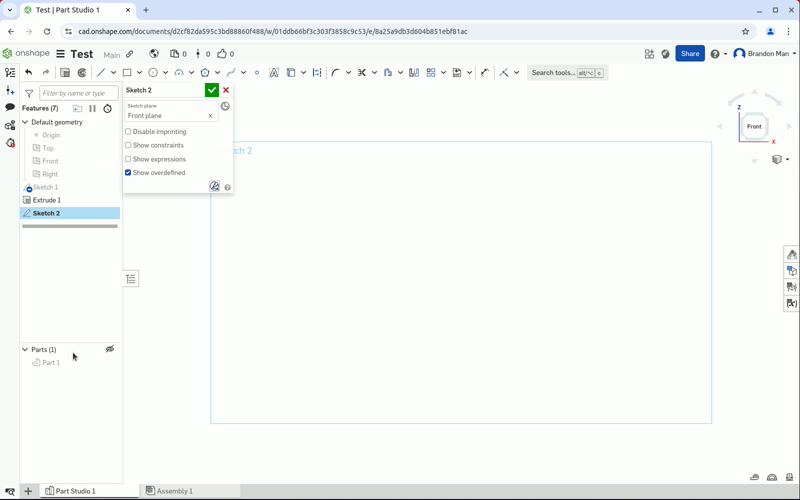
key(l)
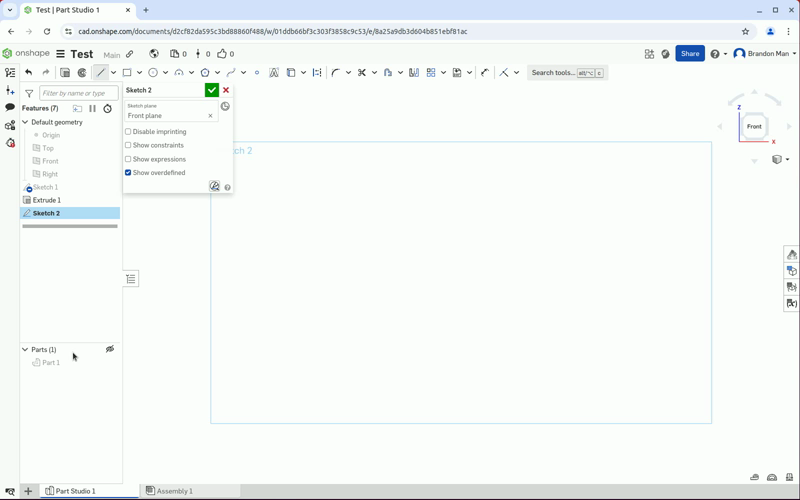
key_down(shift)
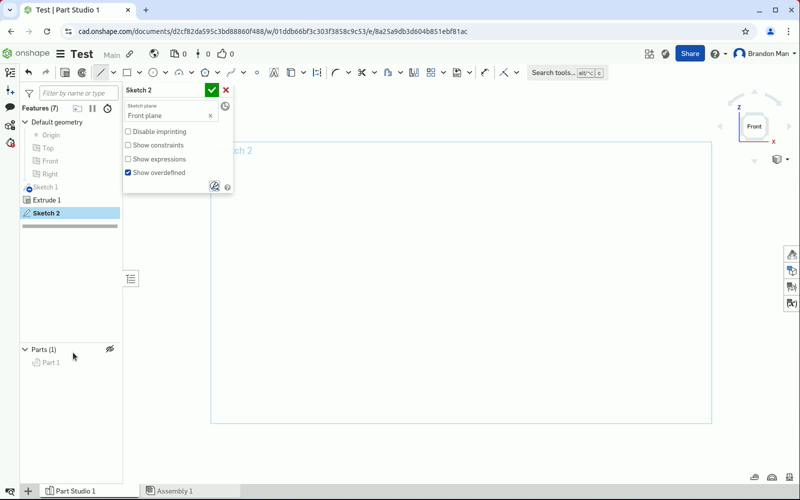
mouse_move(499, 286)
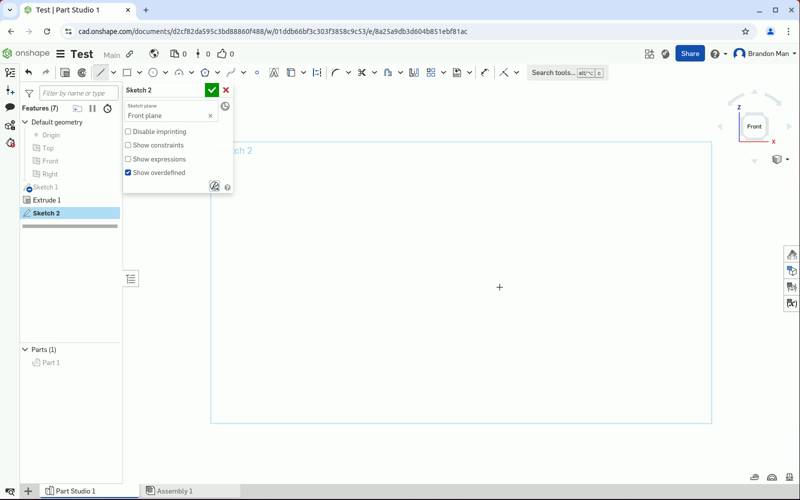
click(499, 286)
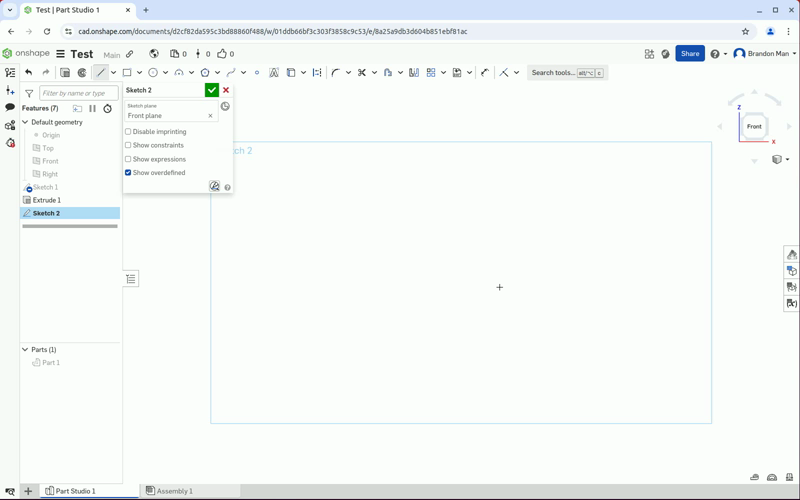
key_up(shift)
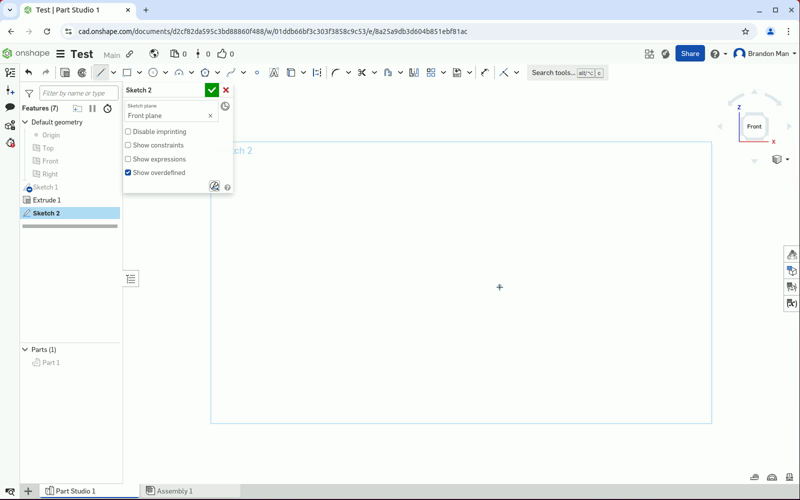
key_down(shift)
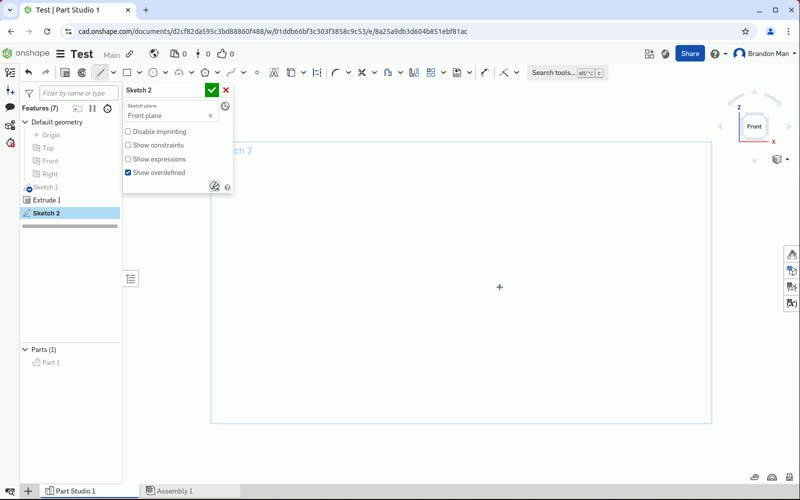
mouse_move(529, 286)
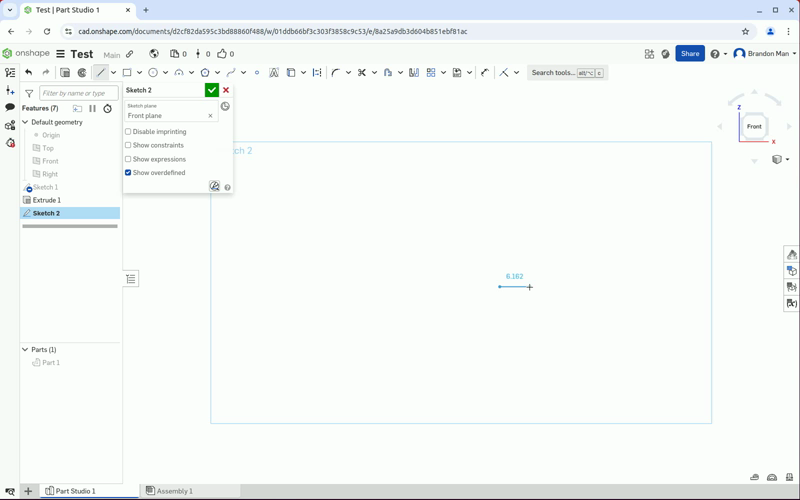
mouse_move(504, 286)
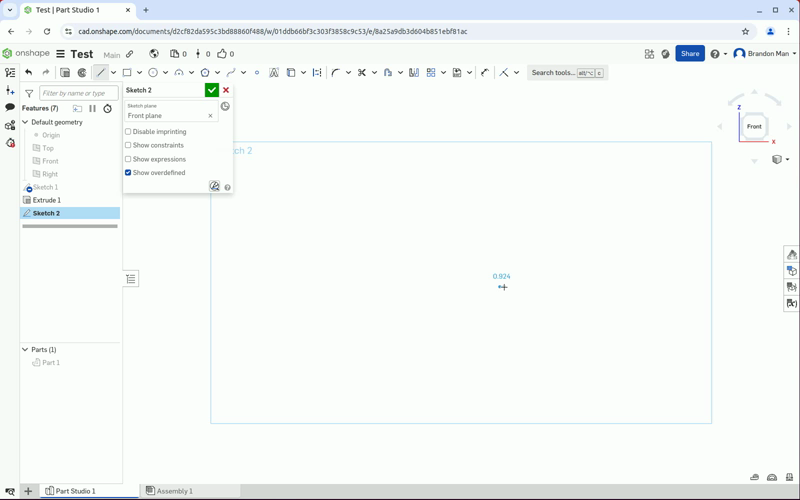
scroll(6)
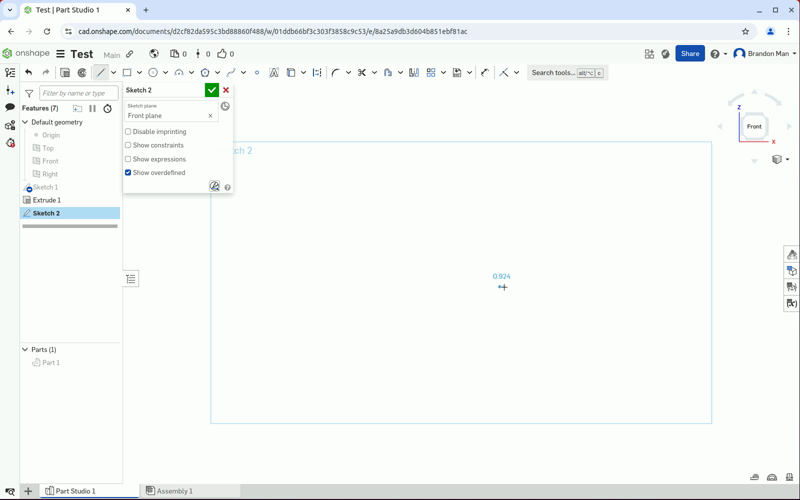
scroll(6)
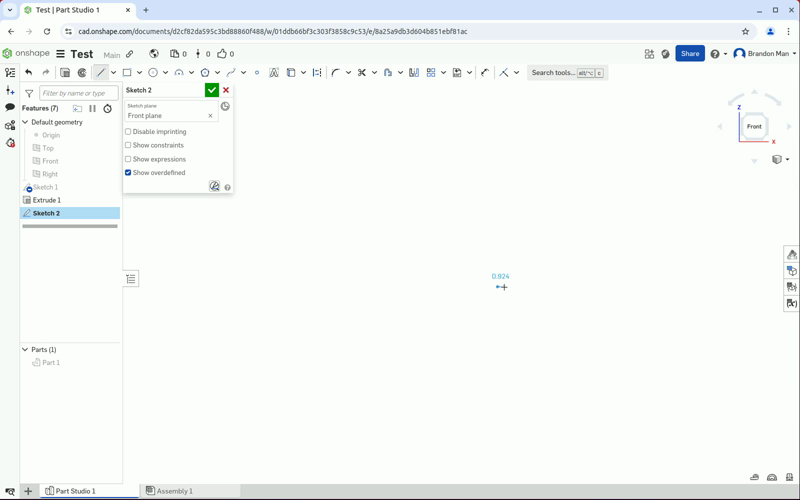
scroll(6)
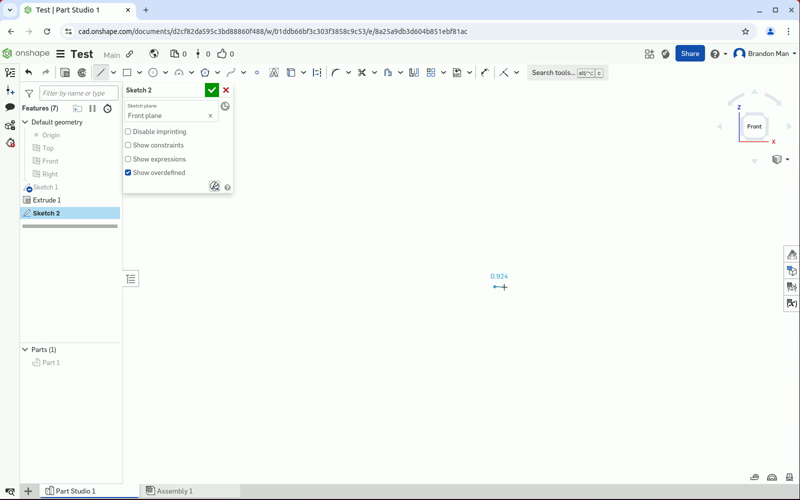
scroll(6)
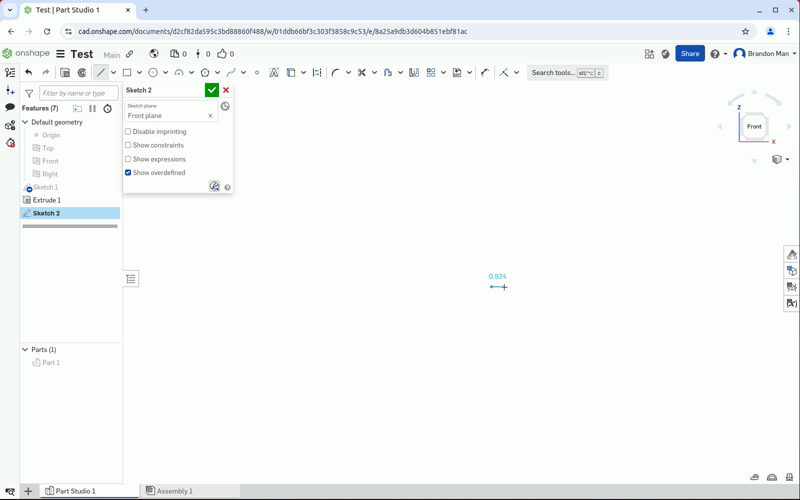
scroll(6)
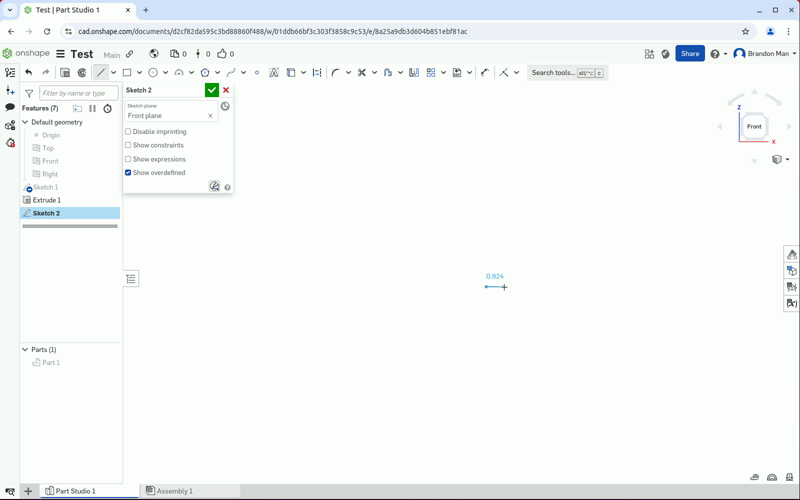
scroll(6)
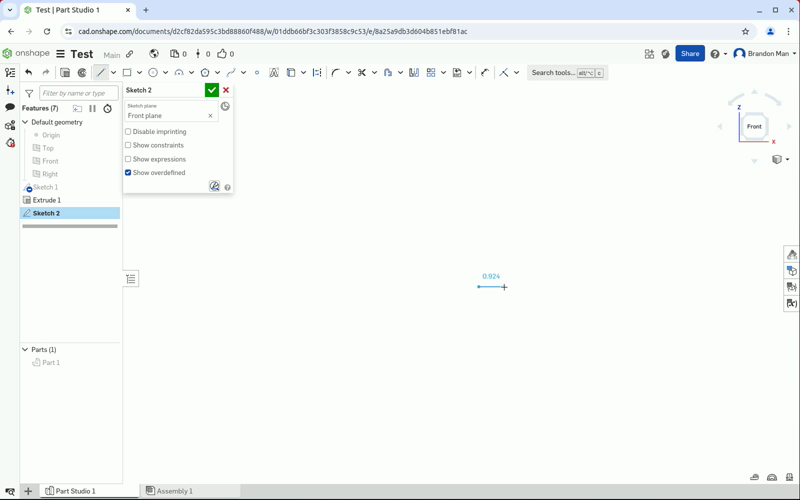
scroll(6)
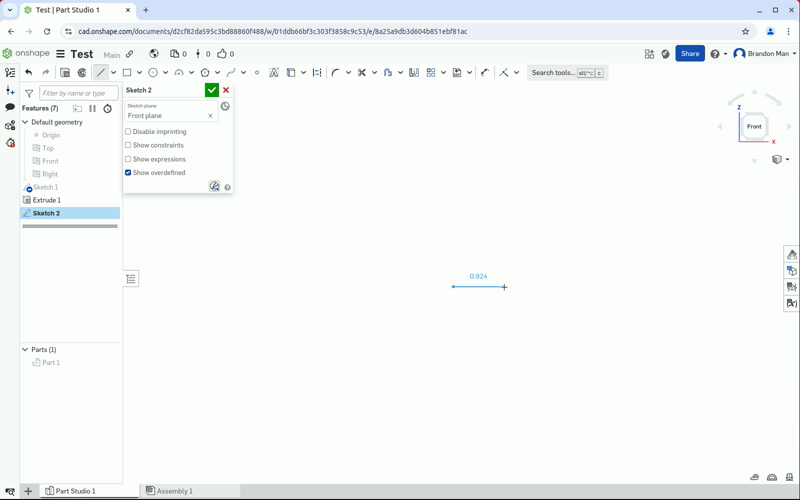
click(504, 286)
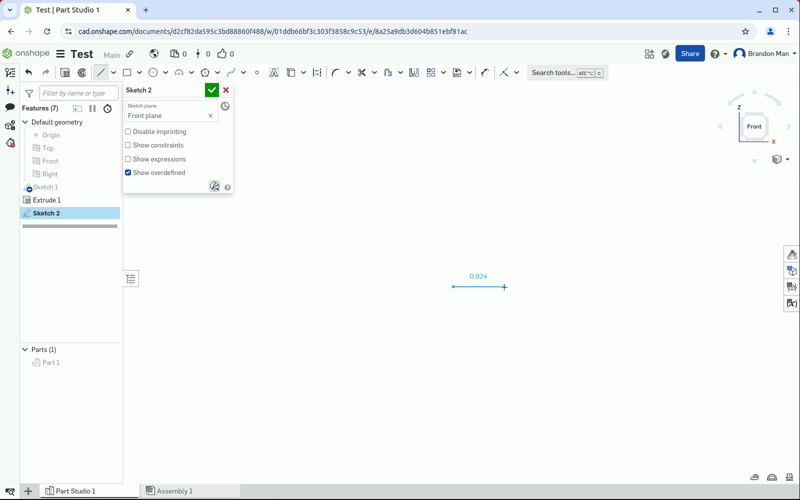
scroll(-6)
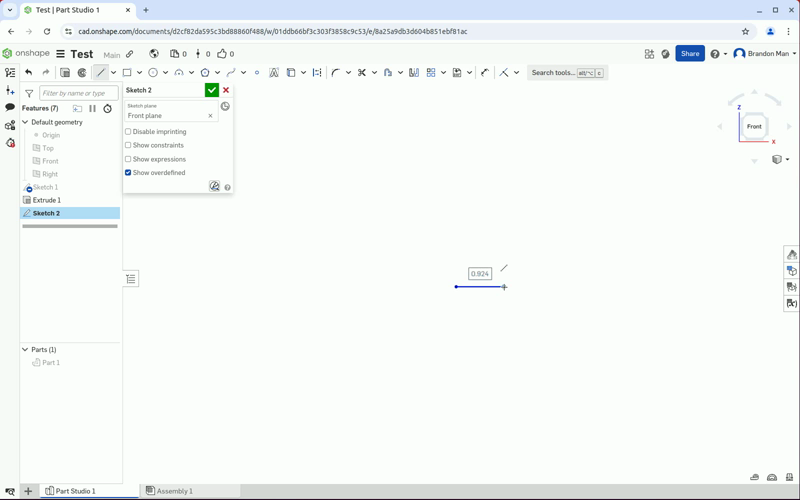
scroll(-6)
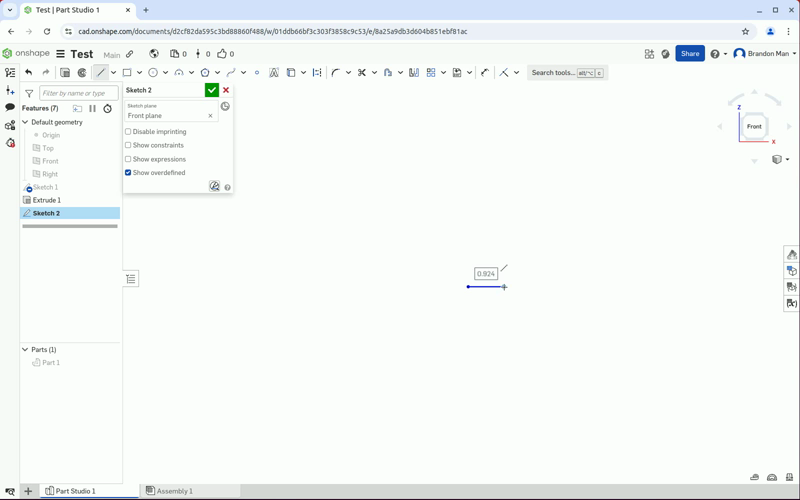
scroll(-6)
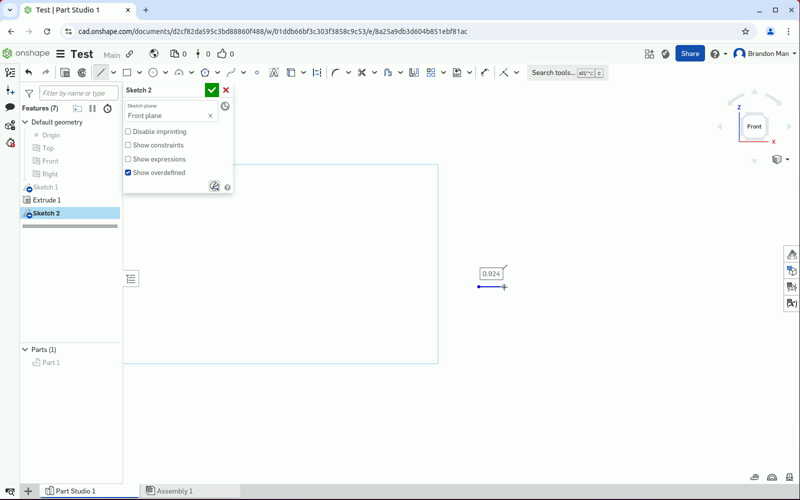
scroll(-6)
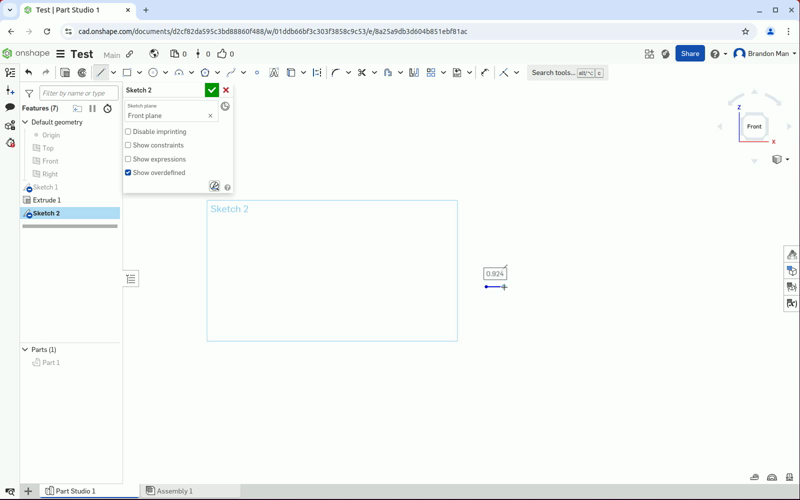
scroll(-6)
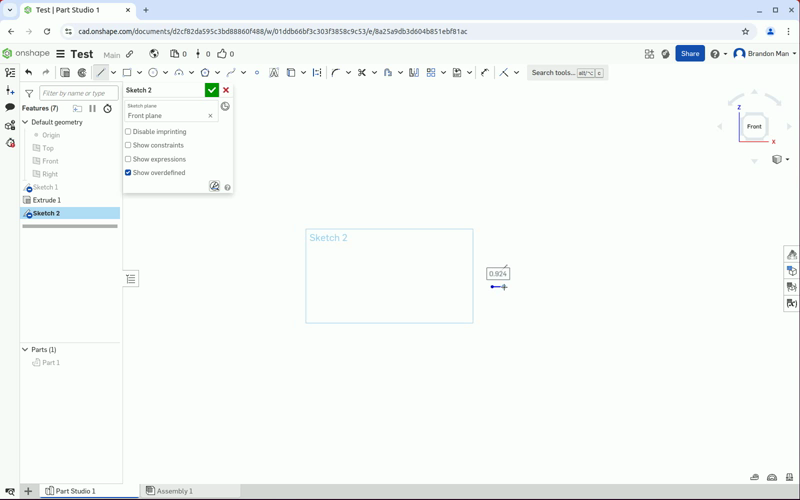
scroll(-6)
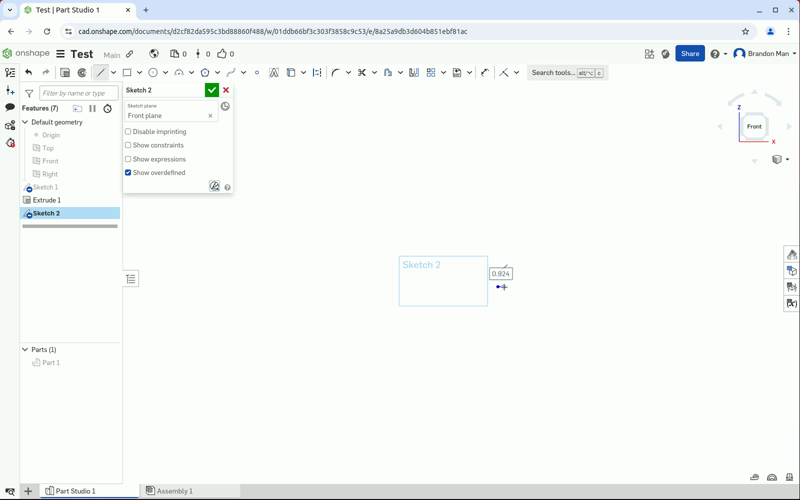
scroll(-6)
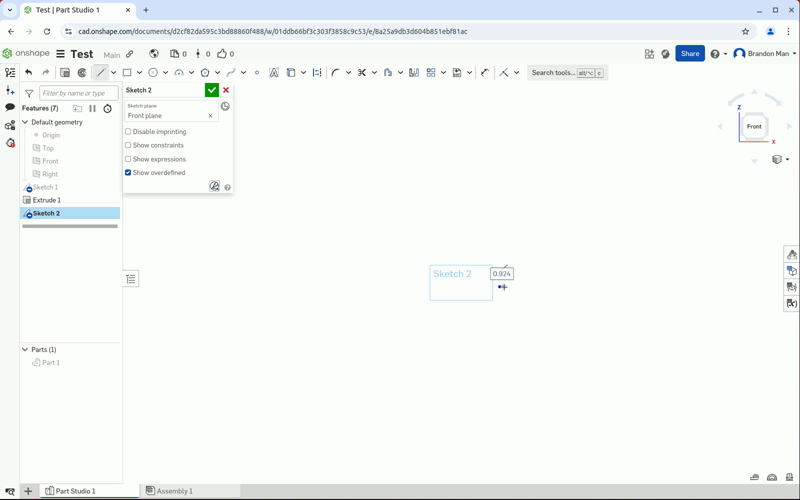
key_up(shift)
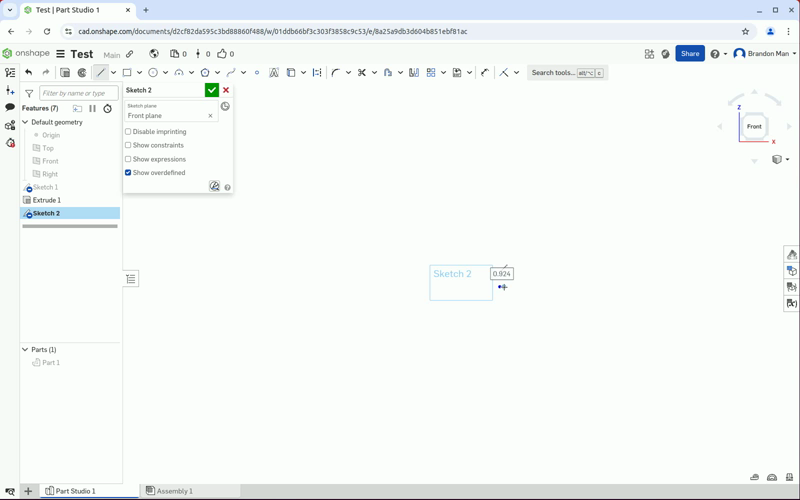
key_down(shift)
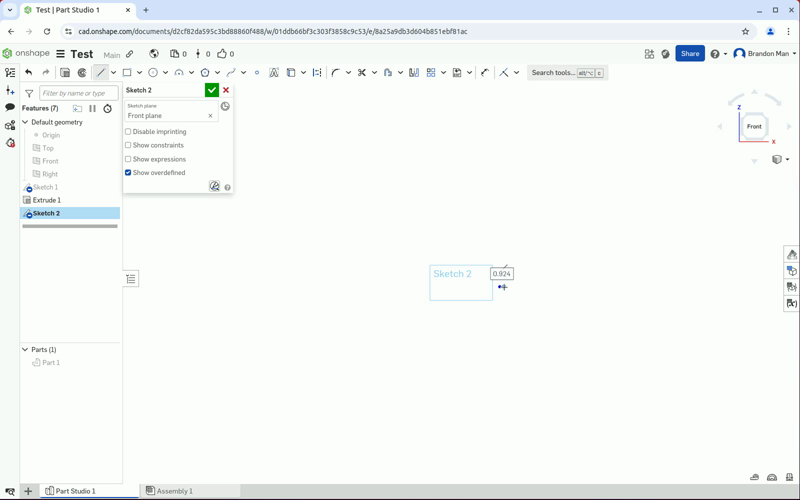
mouse_move(534, 286)
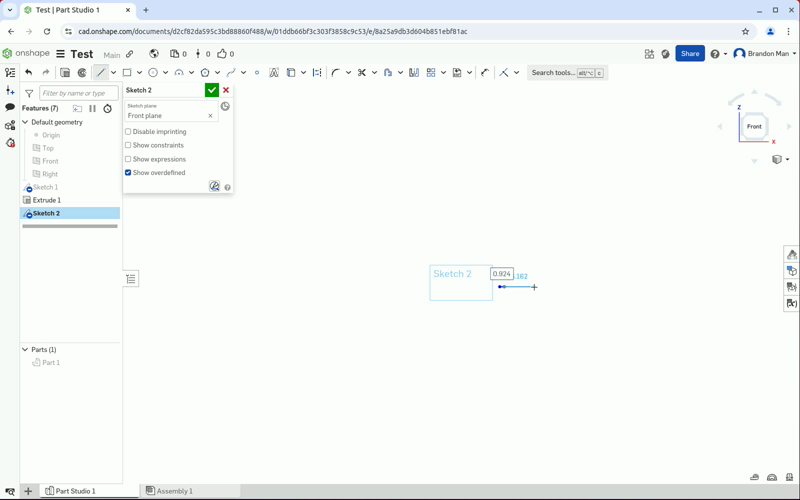
mouse_move(504, 281)
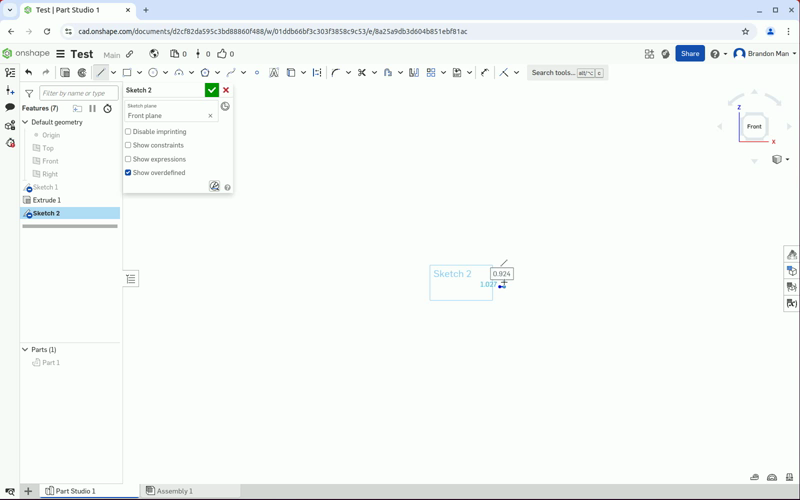
scroll(6)
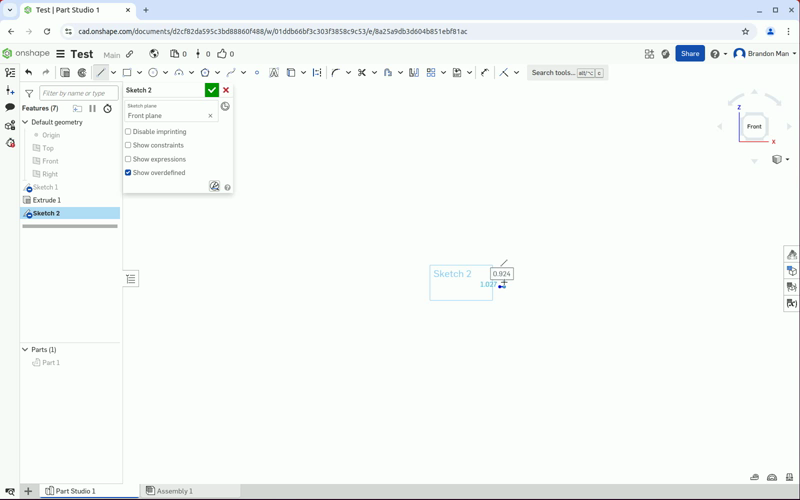
scroll(6)
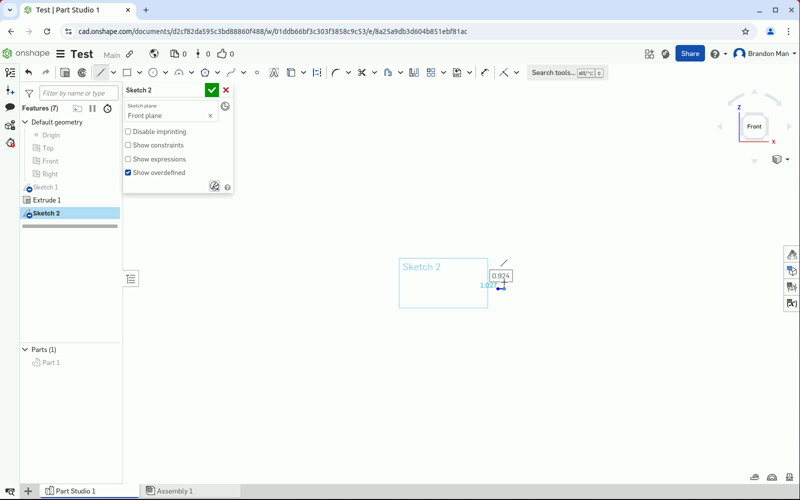
scroll(6)
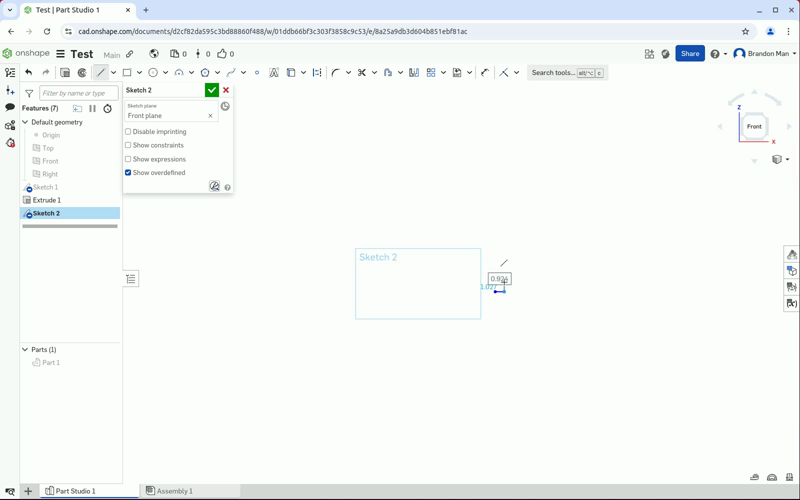
scroll(6)
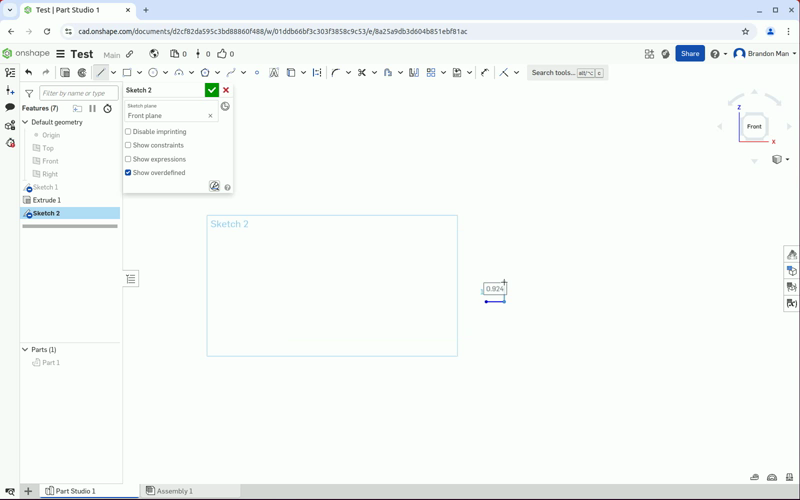
scroll(6)
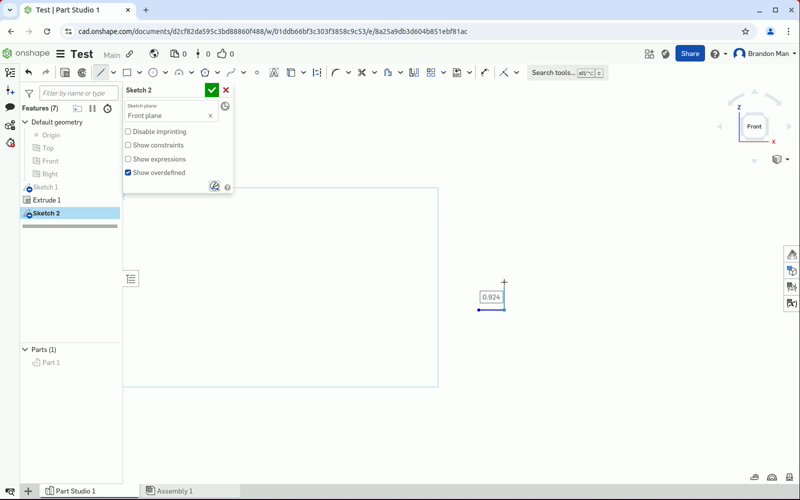
scroll(6)
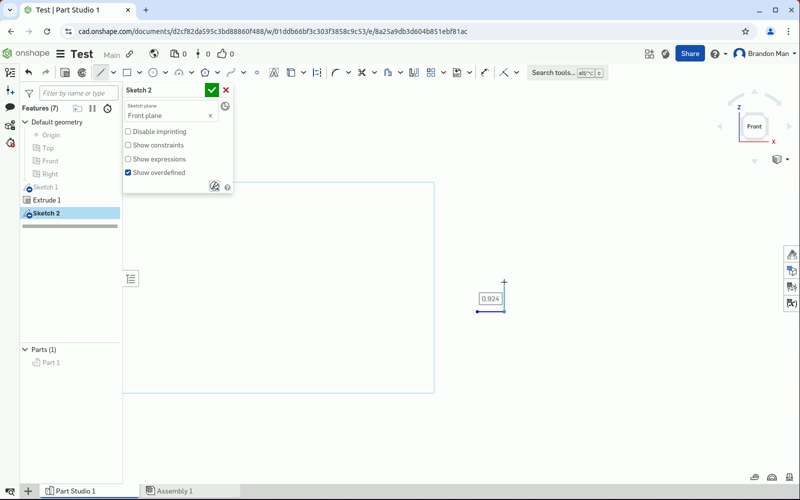
scroll(6)
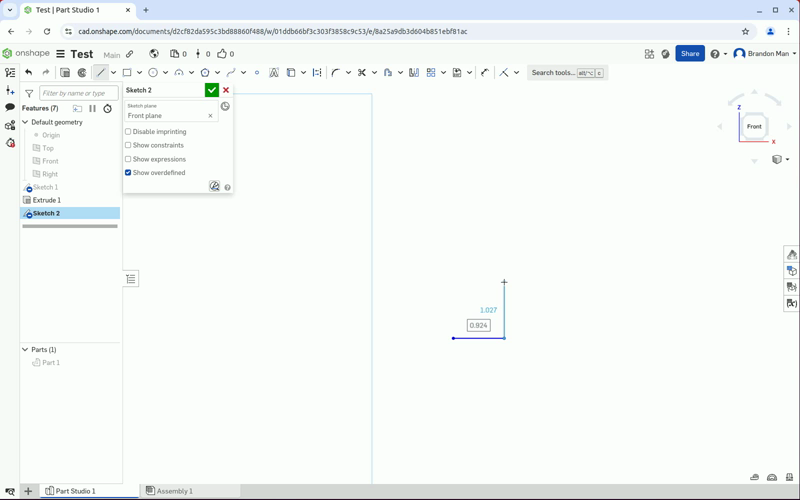
click(504, 281)
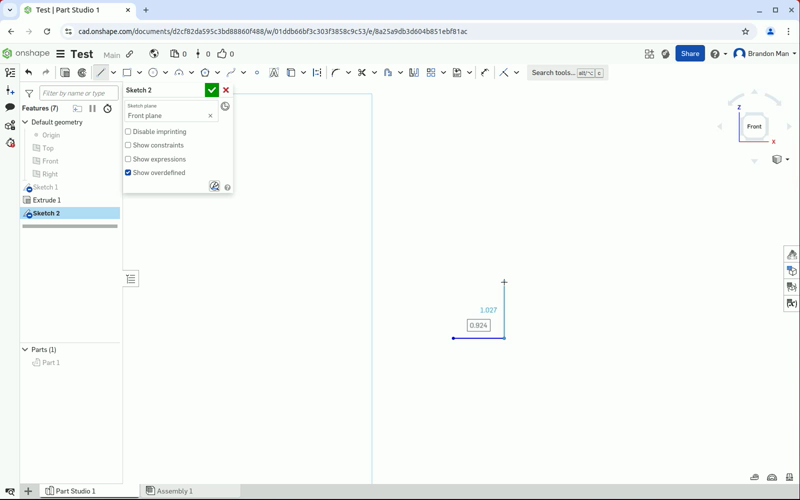
scroll(-6)
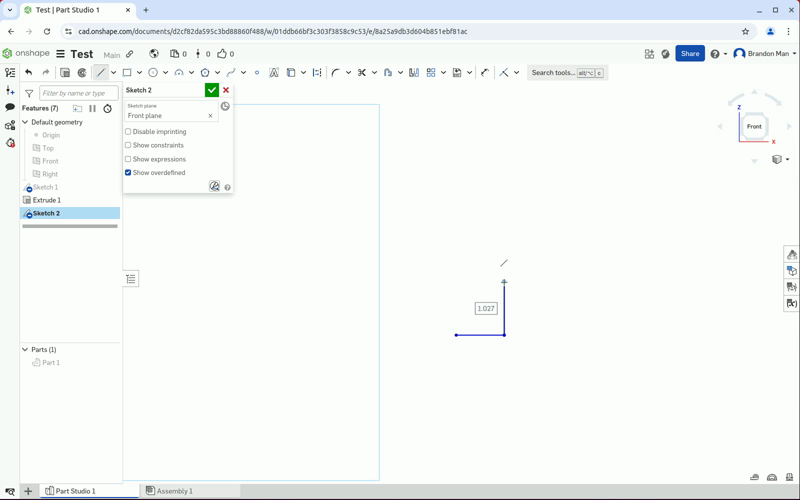
scroll(-6)
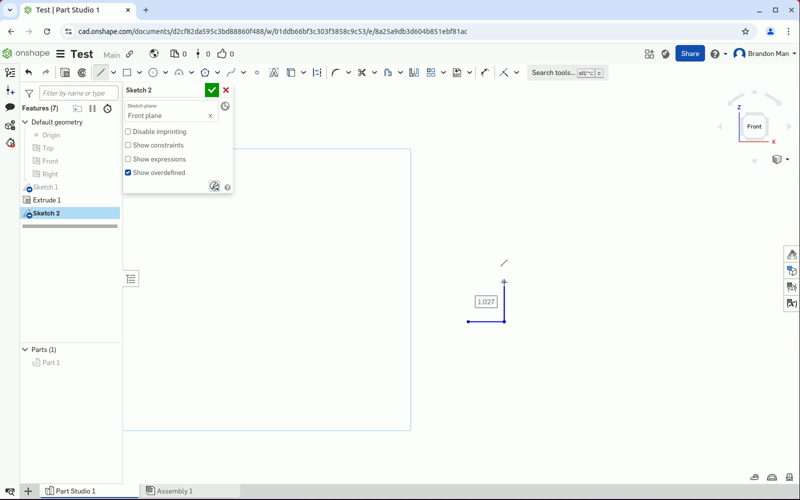
scroll(-6)
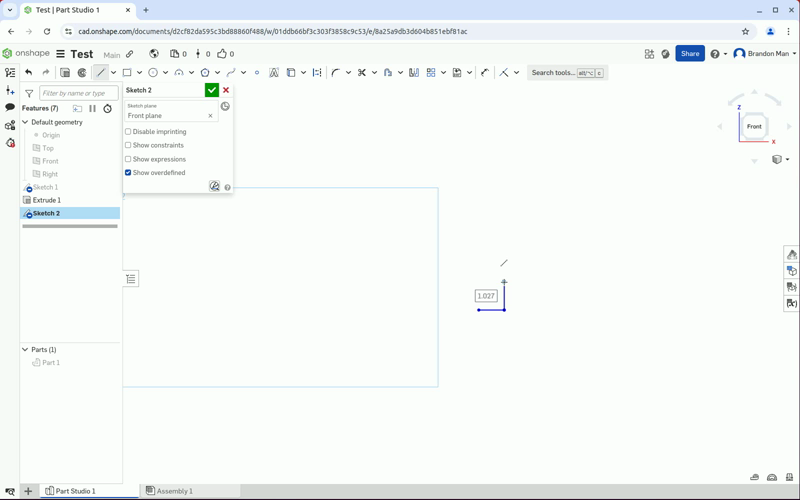
scroll(-6)
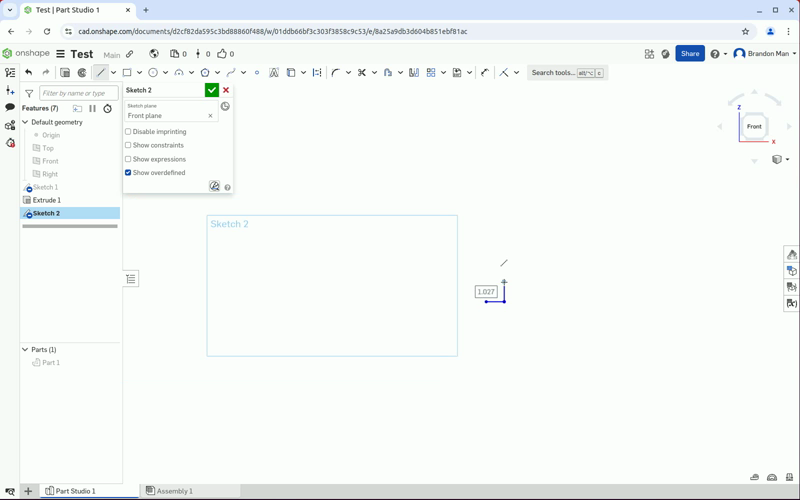
scroll(-6)
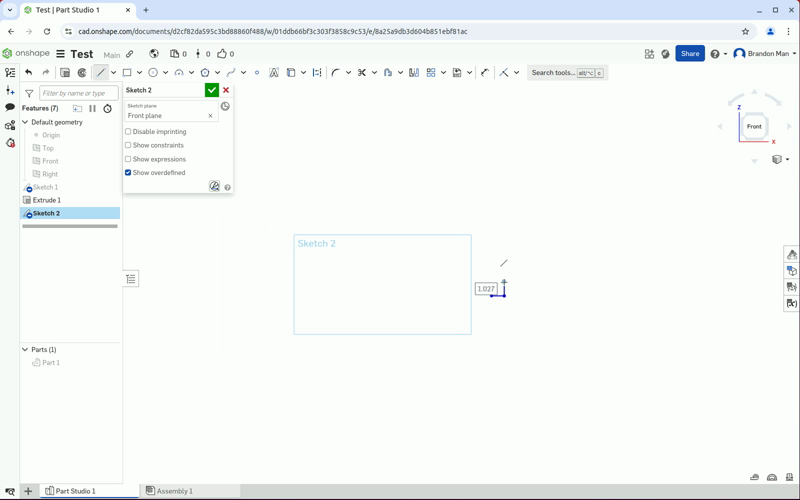
scroll(-6)
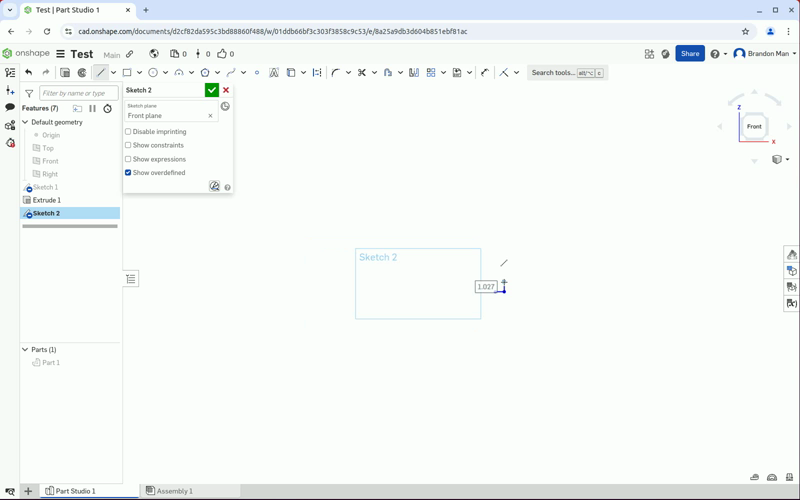
scroll(-6)
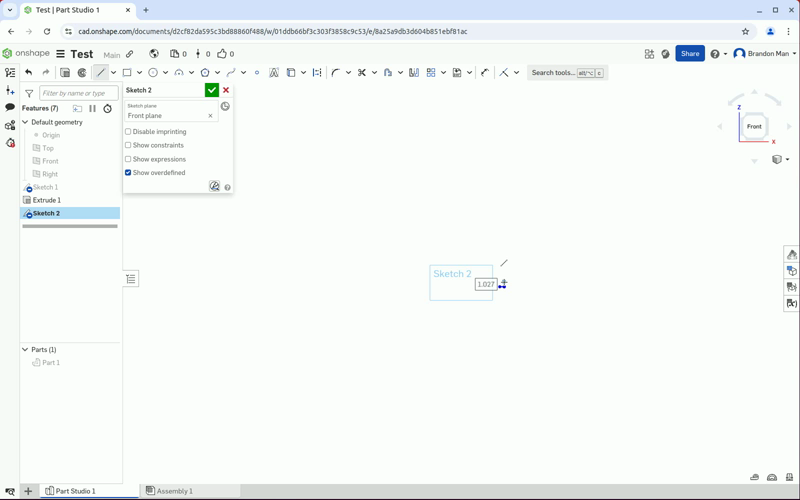
key_up(shift)
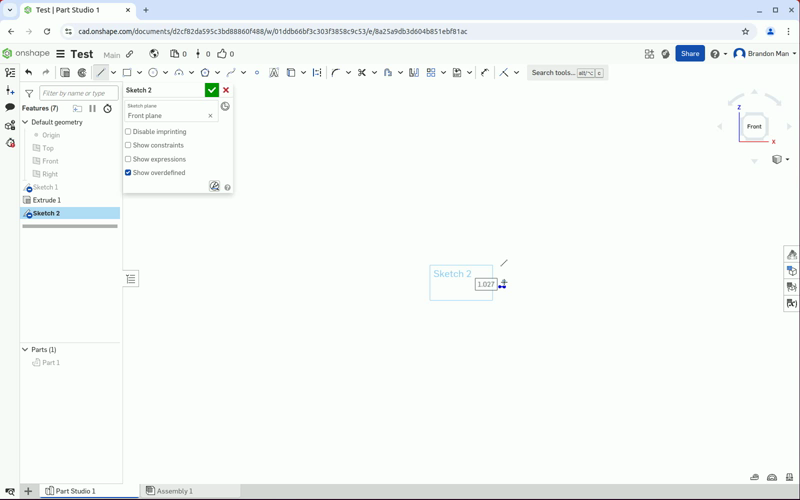
key_down(shift)
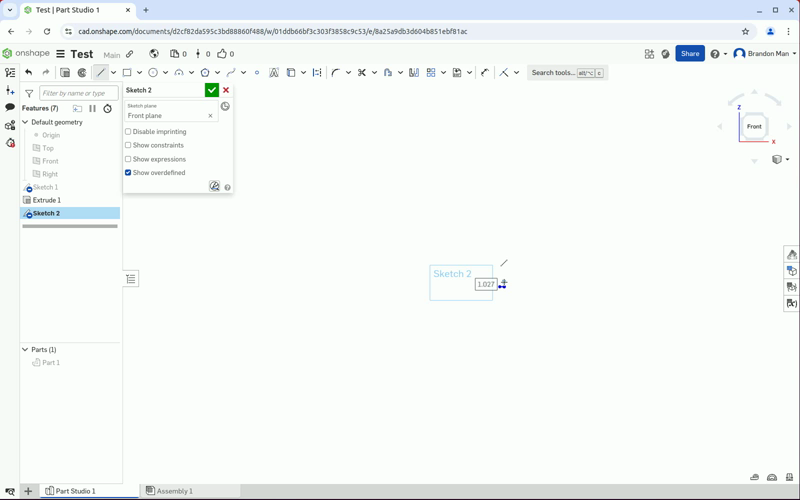
mouse_move(534, 281)
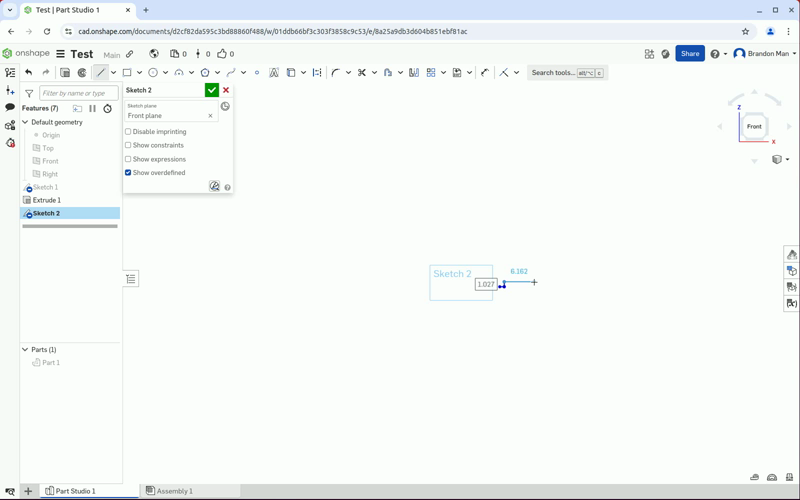
mouse_move(499, 281)
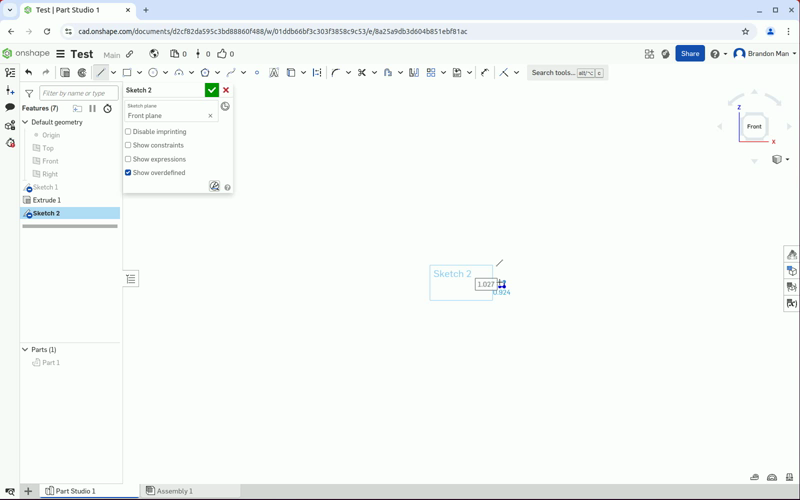
scroll(6)
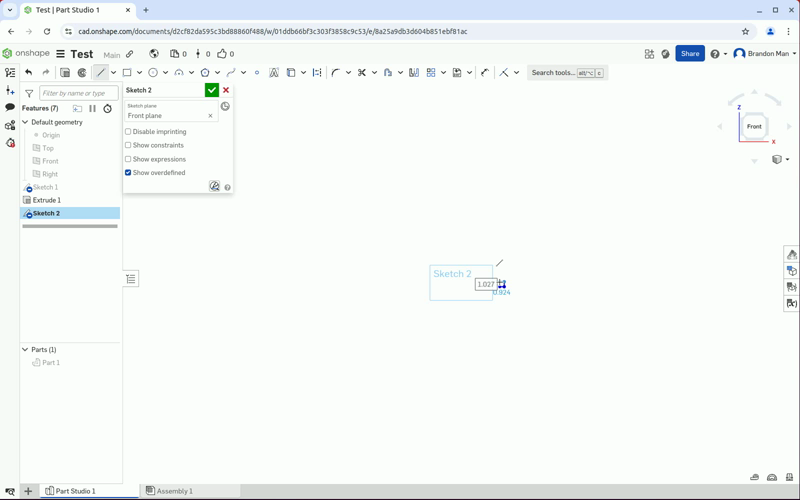
scroll(6)
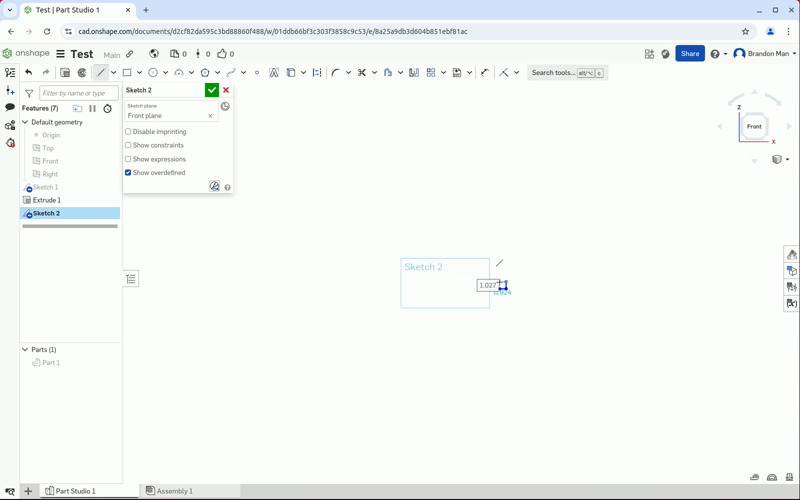
scroll(6)
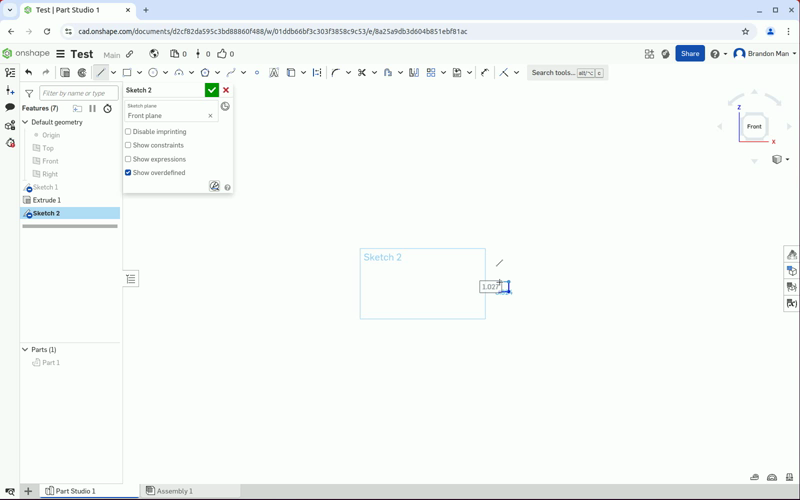
scroll(6)
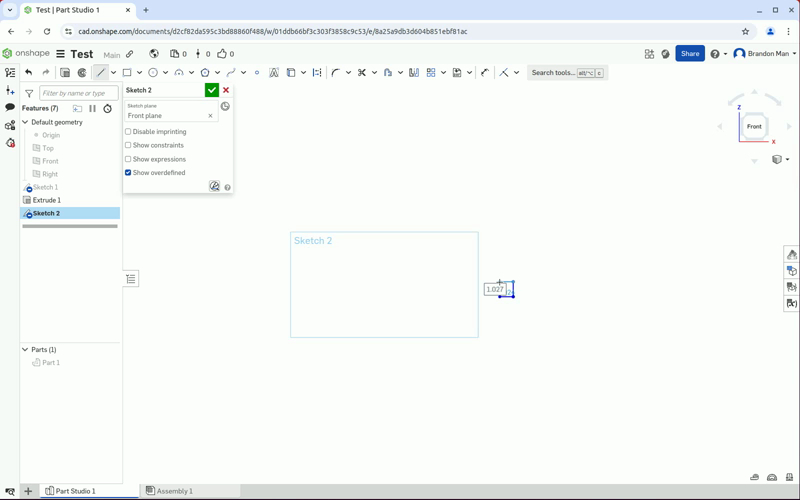
scroll(6)
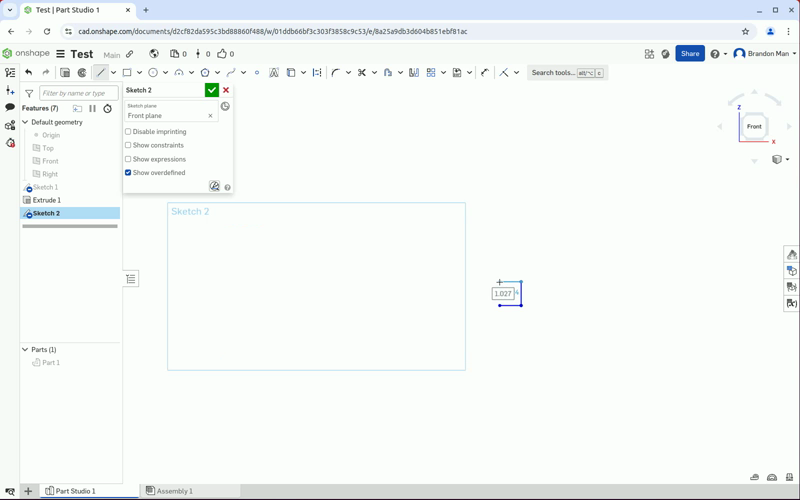
scroll(6)
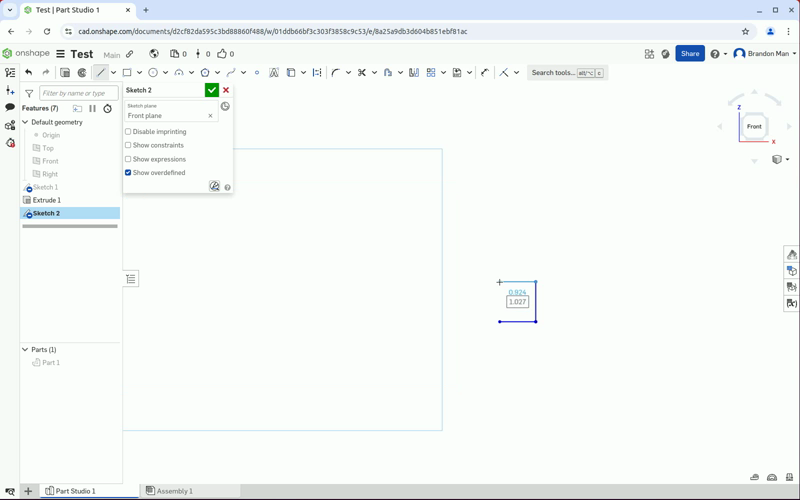
scroll(6)
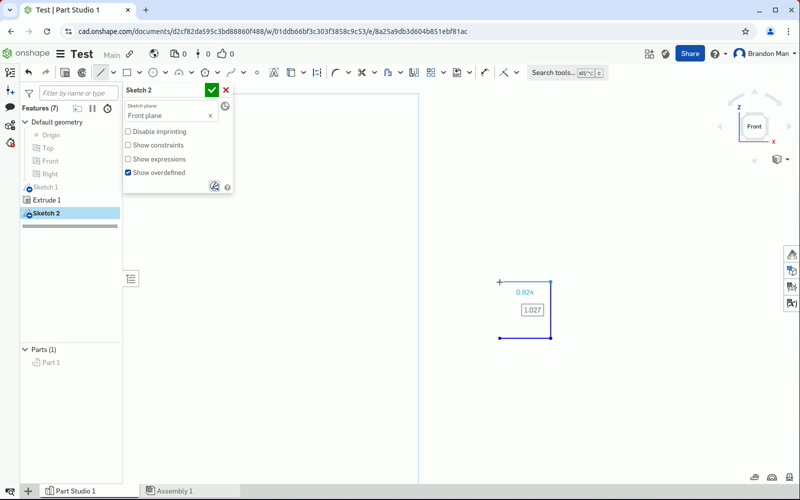
click(499, 281)
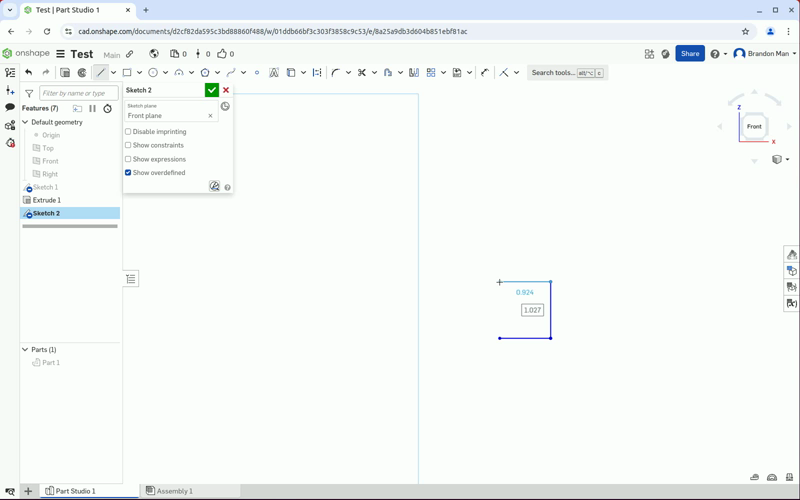
scroll(-6)
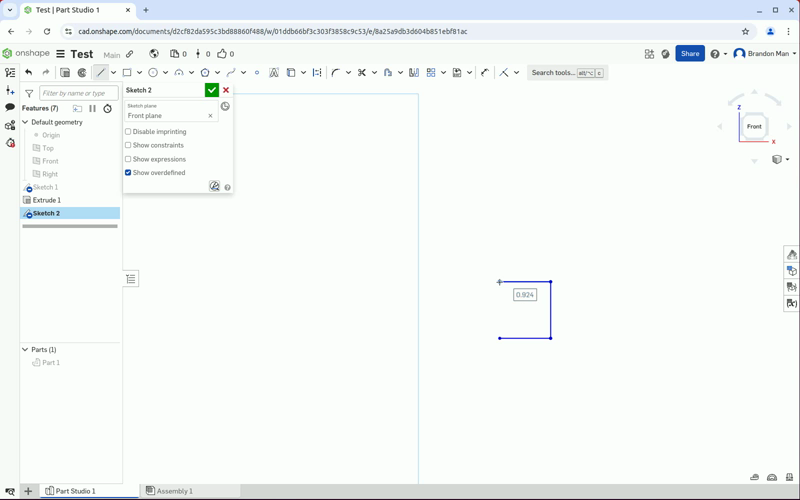
scroll(-6)
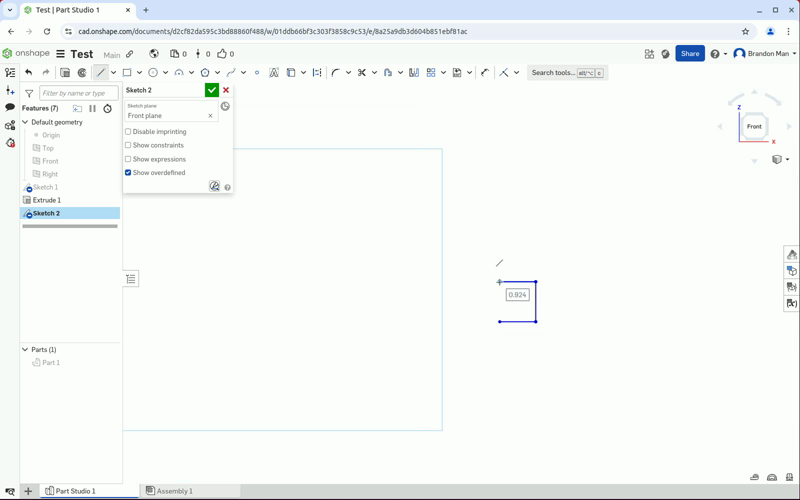
scroll(-6)
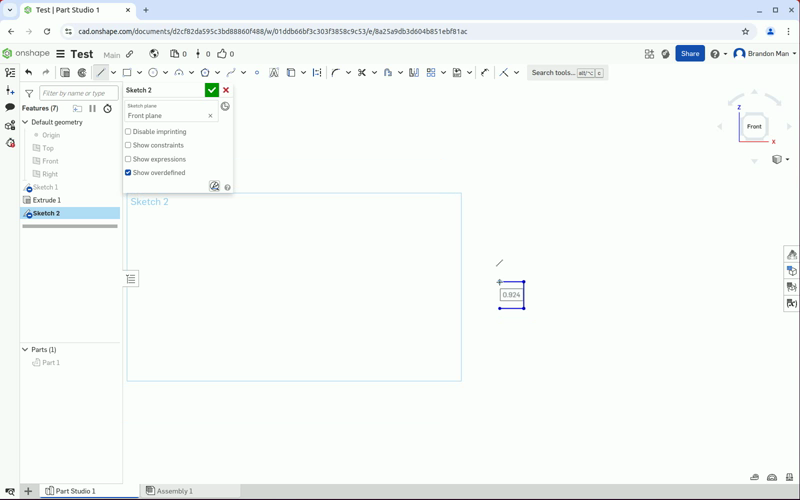
scroll(-6)
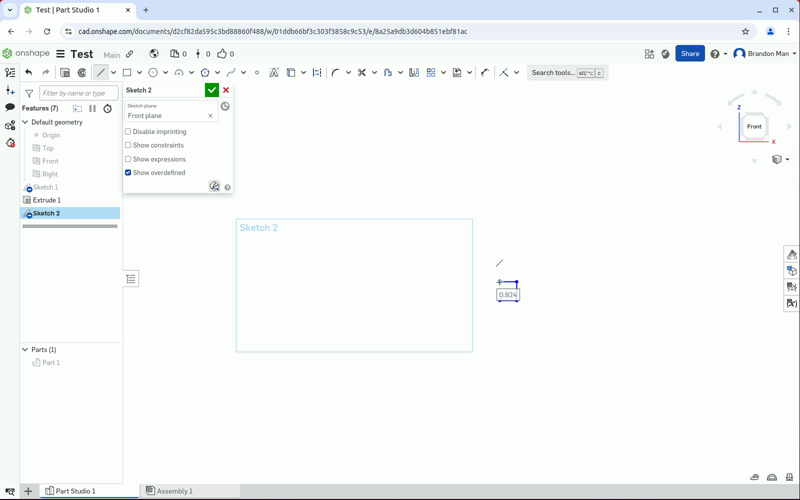
scroll(-6)
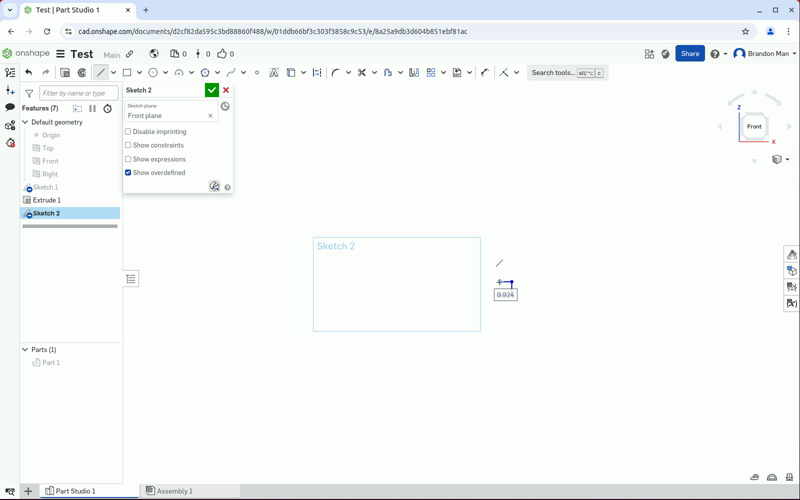
scroll(-6)
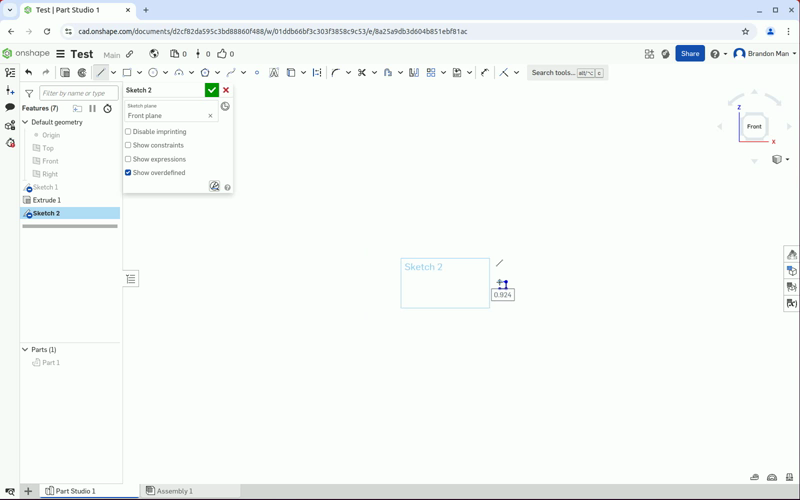
scroll(-6)
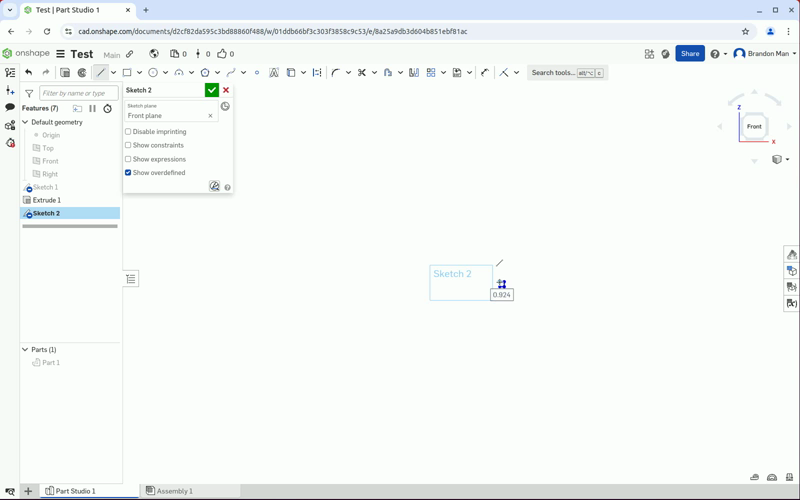
key_up(shift)
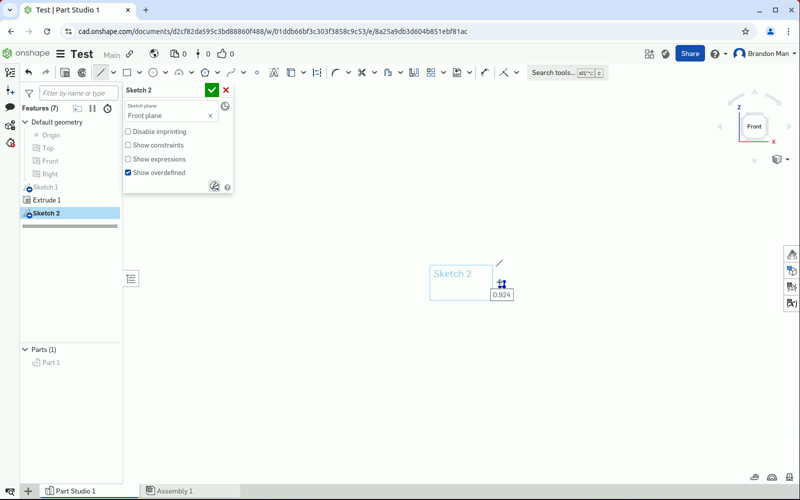
mouse_move(529, 281)
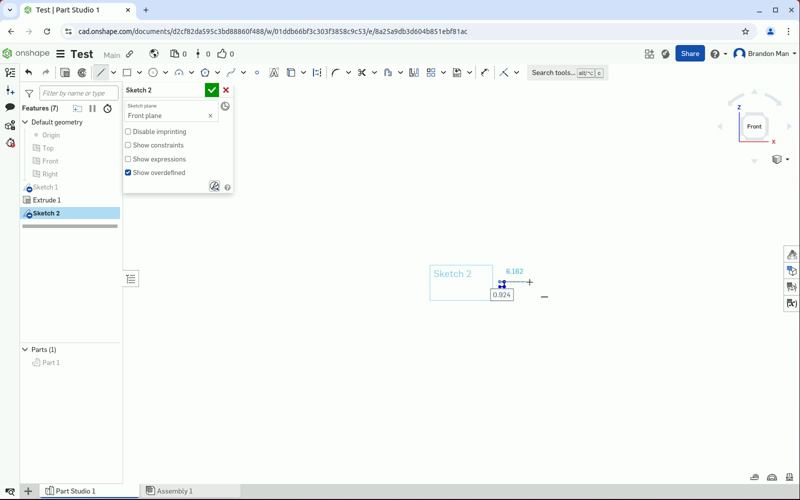
key_down(shift)
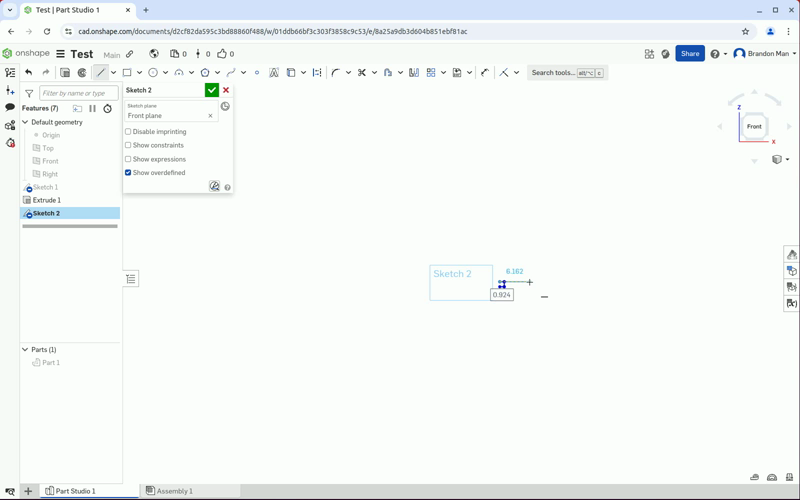
mouse_move(499, 286)
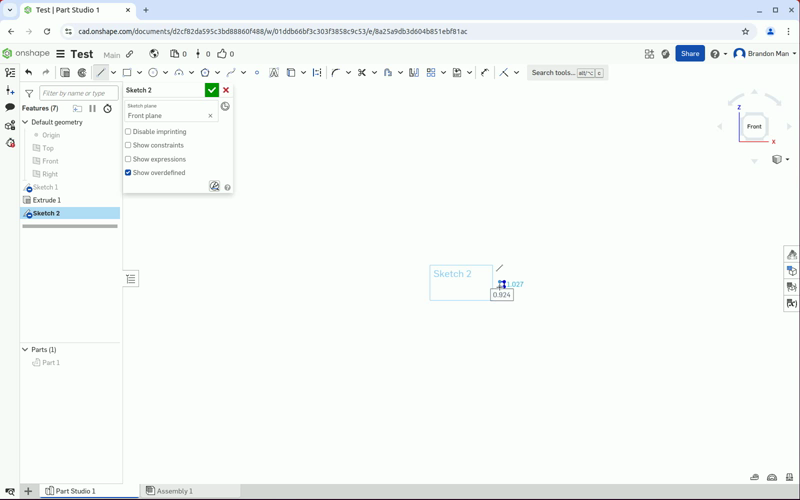
scroll(6)
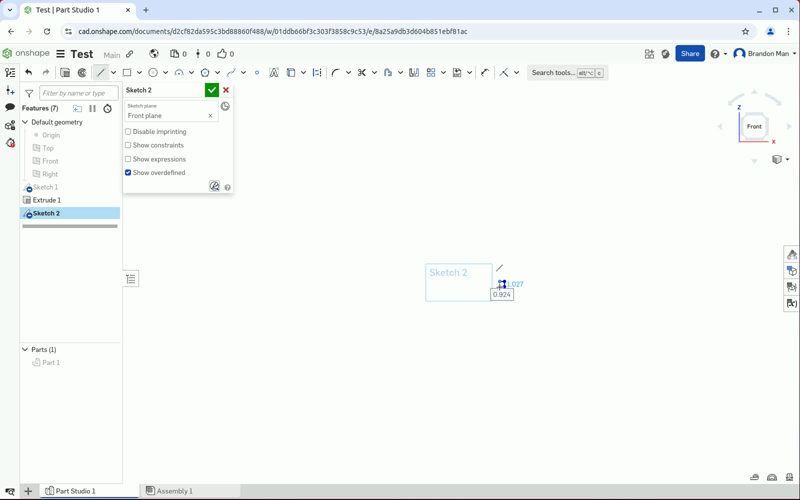
scroll(6)
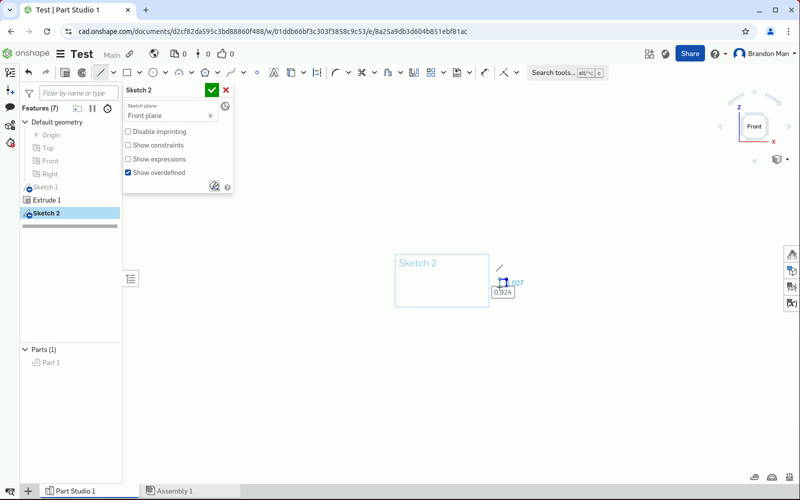
scroll(6)
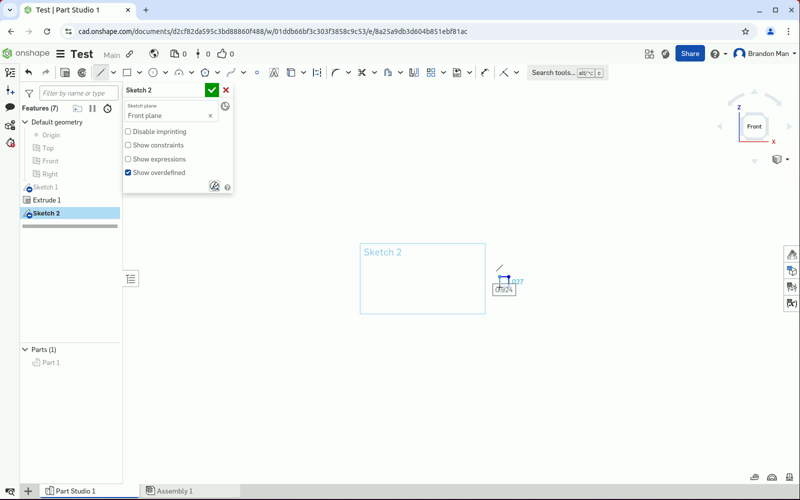
scroll(6)
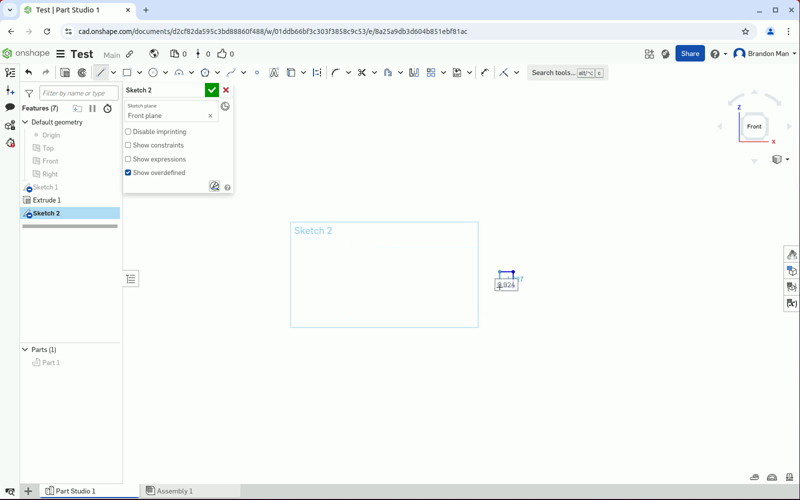
scroll(6)
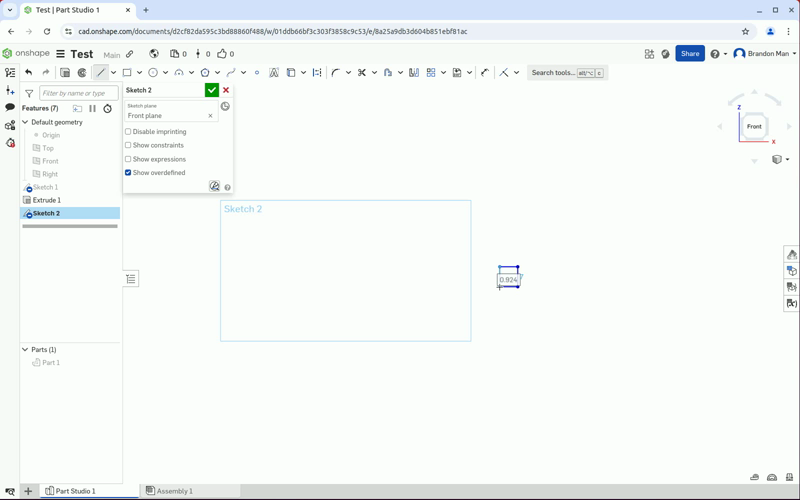
scroll(6)
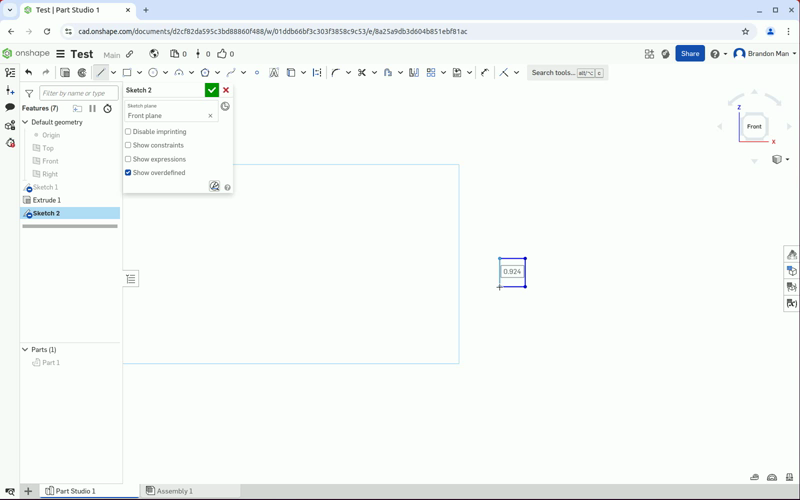
scroll(6)
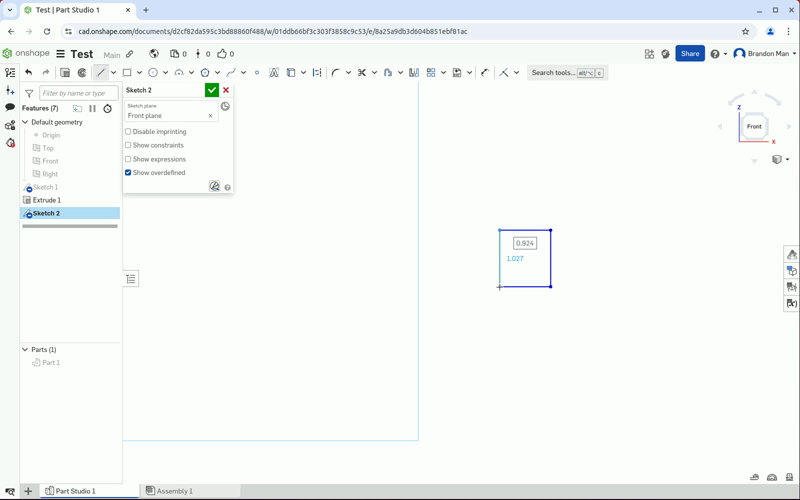
key_up(shift)
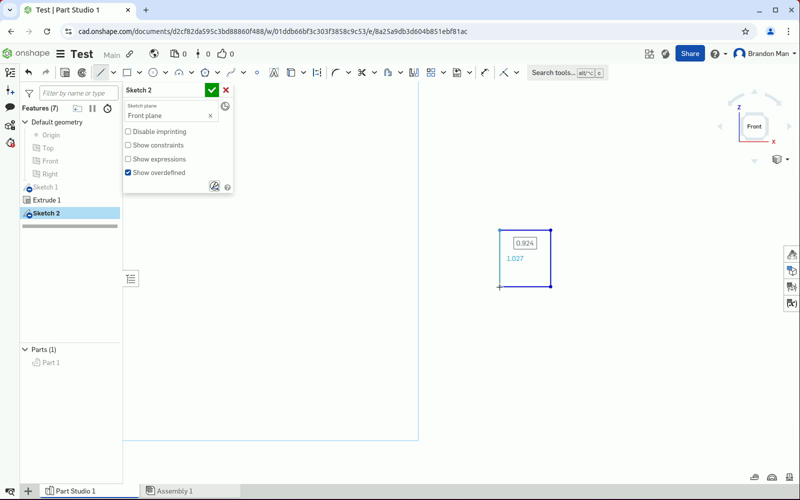
click(499, 286)
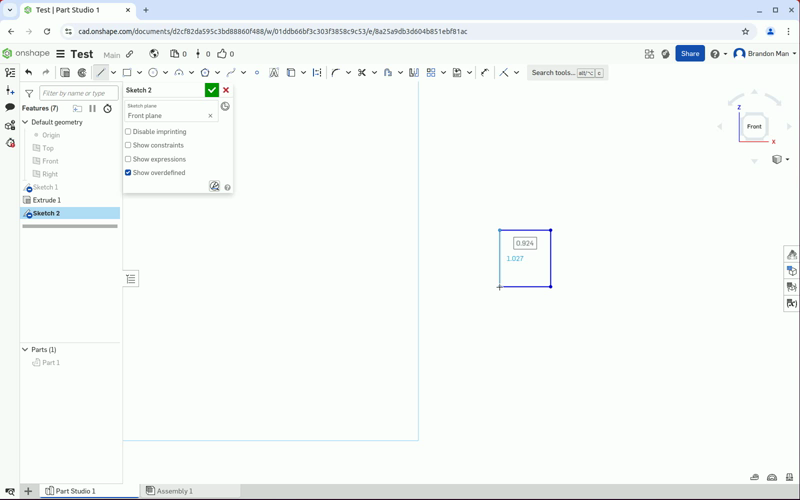
scroll(-6)
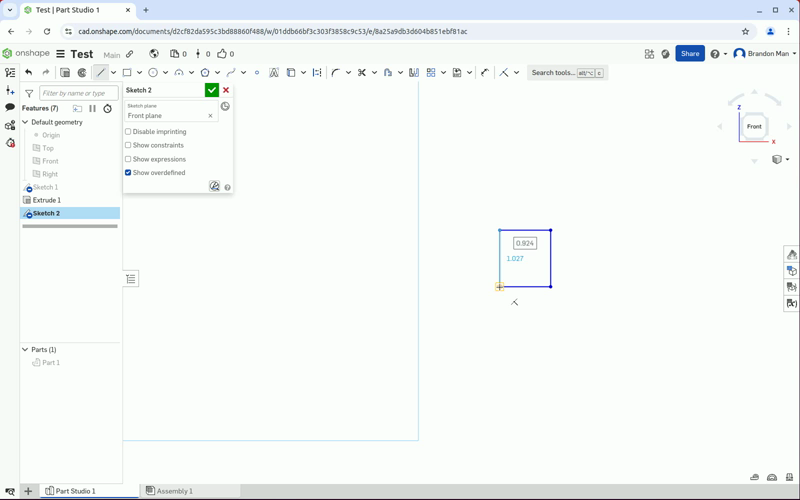
scroll(-6)
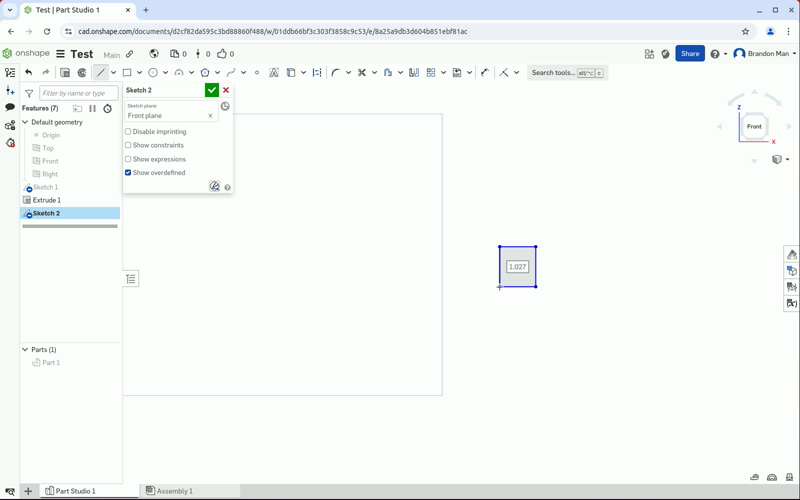
scroll(-6)
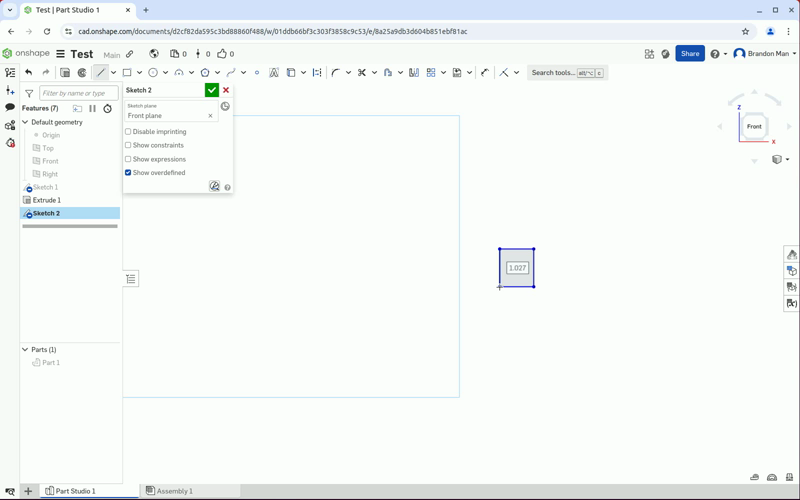
scroll(-6)
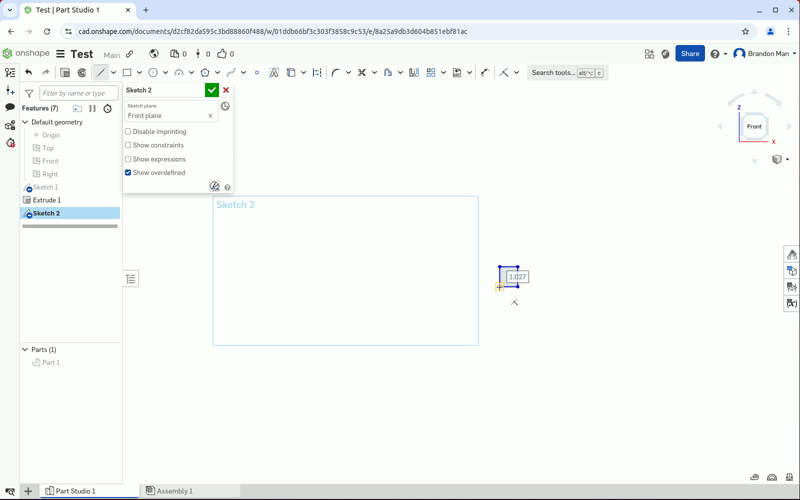
scroll(-6)
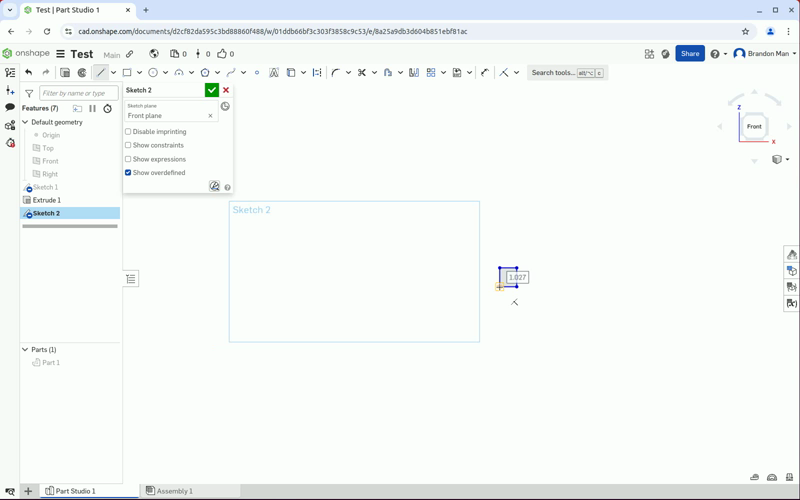
scroll(-6)
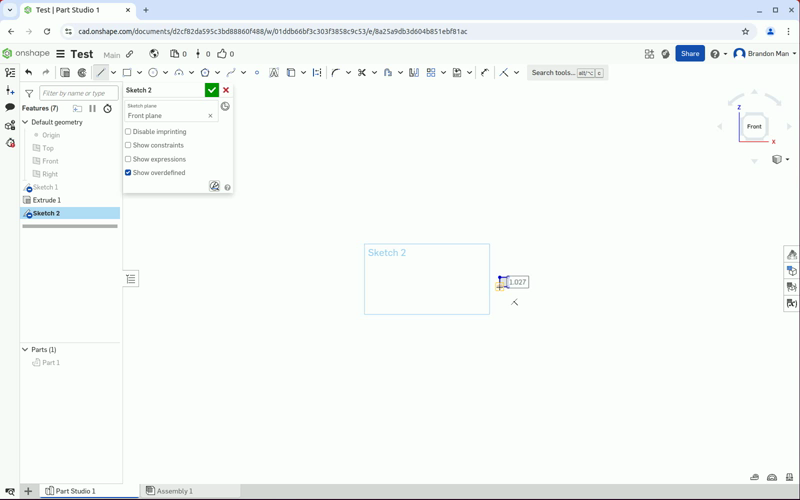
scroll(-6)
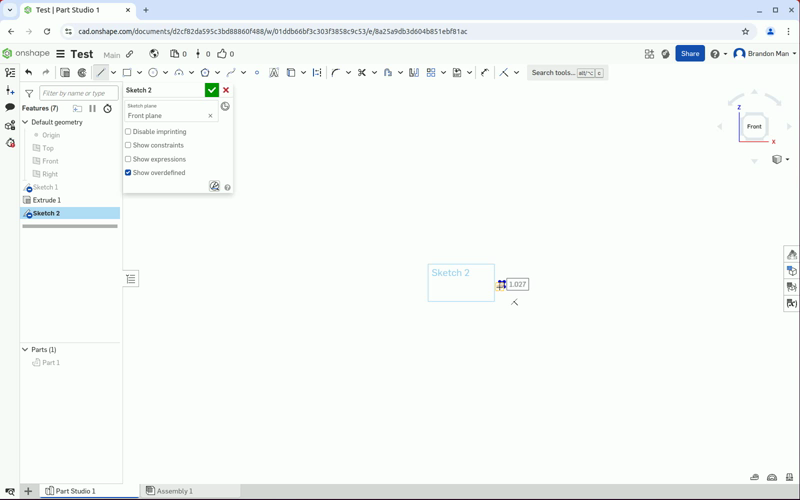
key(esc)
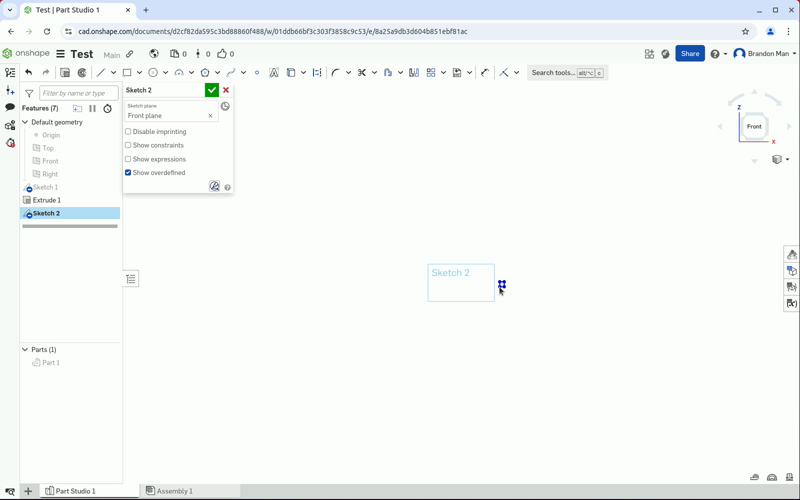
mouse_move(499, 284)
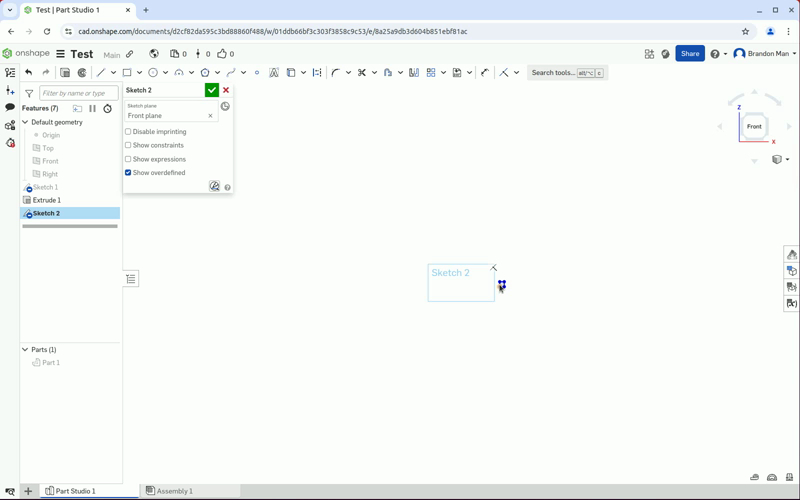
scroll(6)
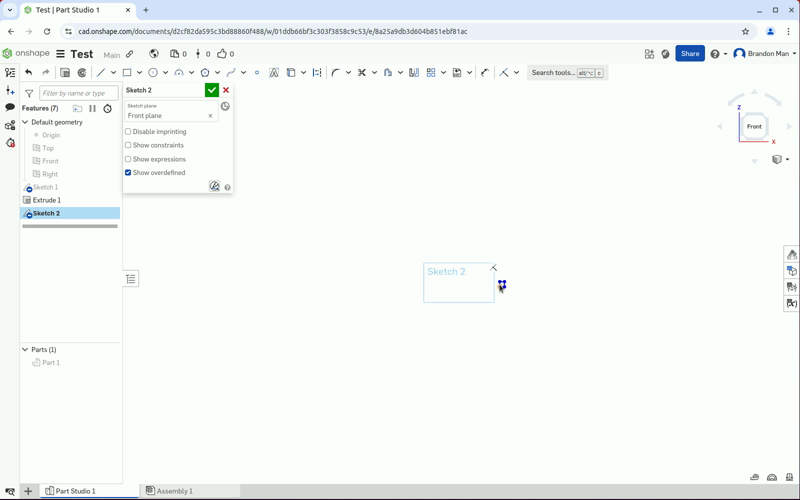
scroll(6)
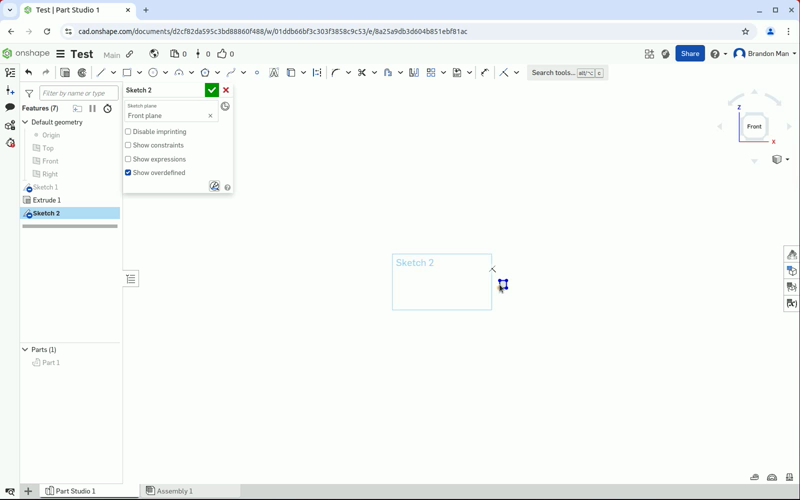
scroll(6)
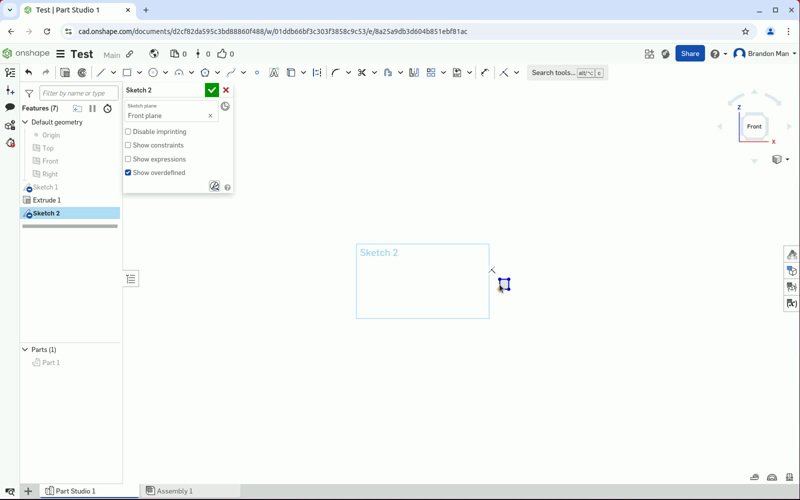
scroll(6)
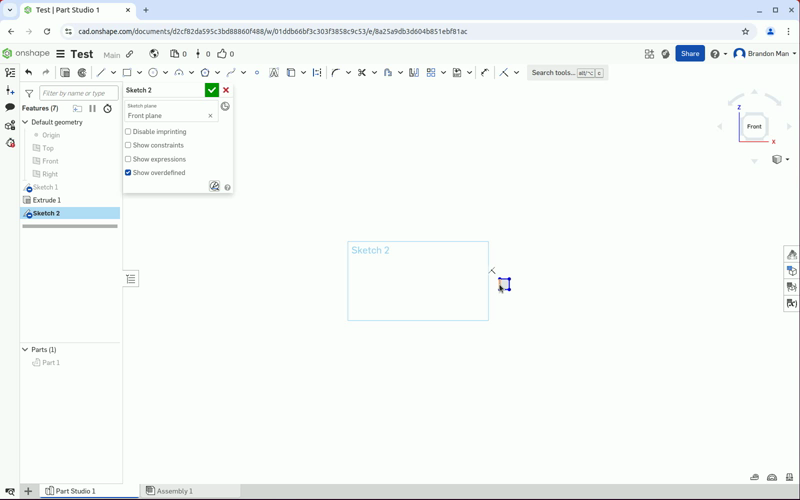
scroll(6)
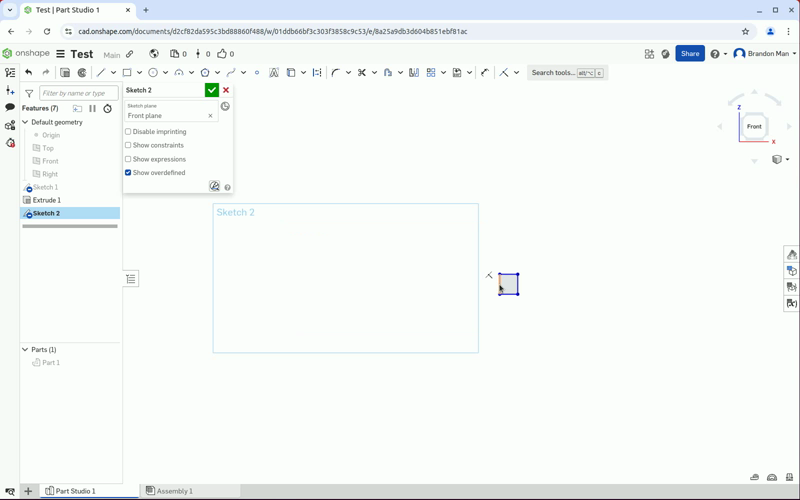
scroll(6)
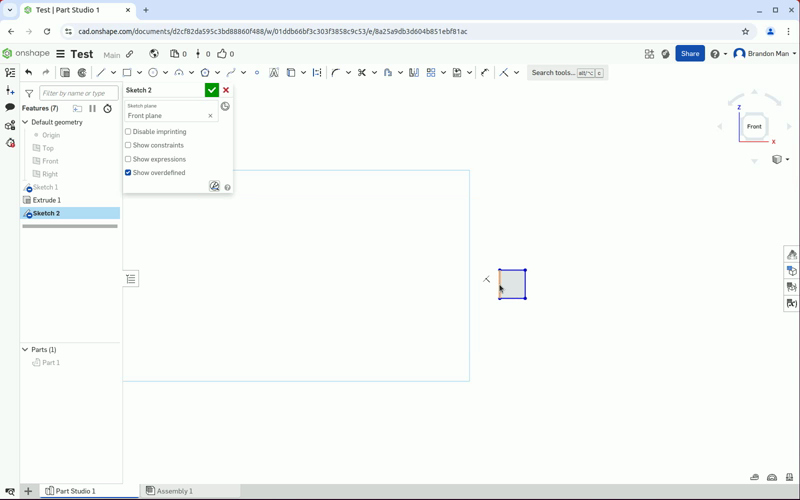
scroll(6)
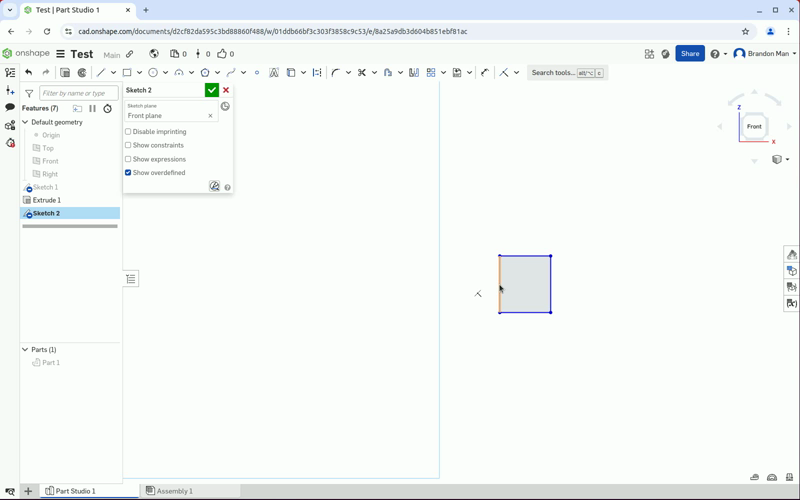
click(499, 284)
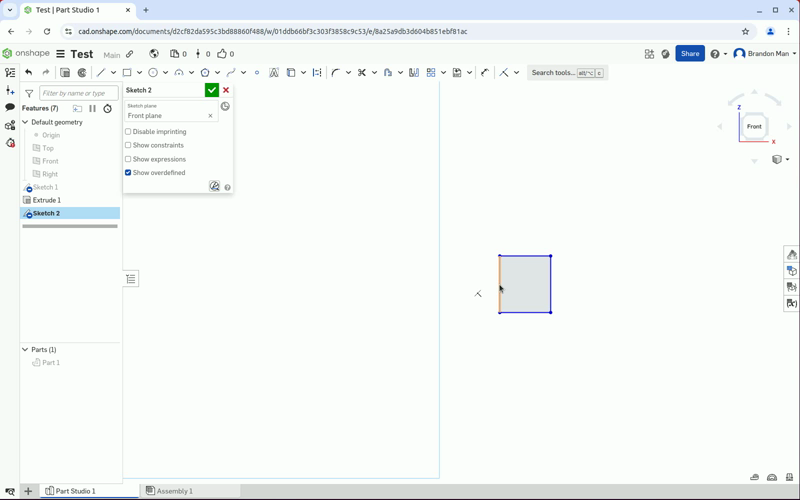
scroll(-6)
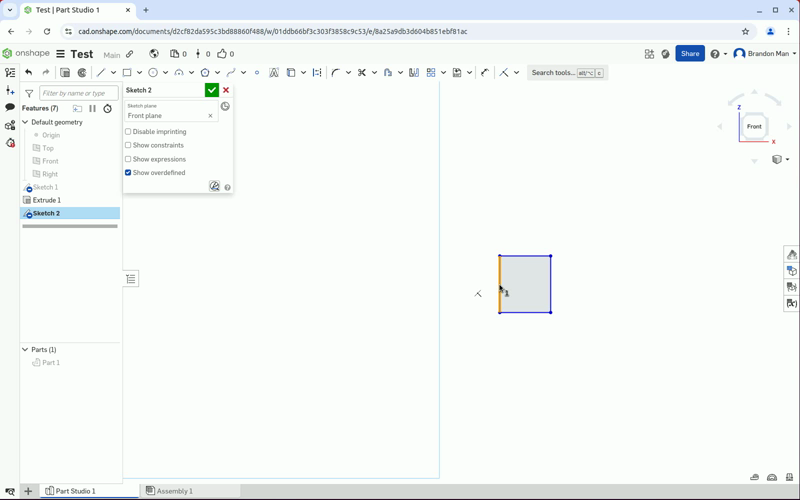
scroll(-6)
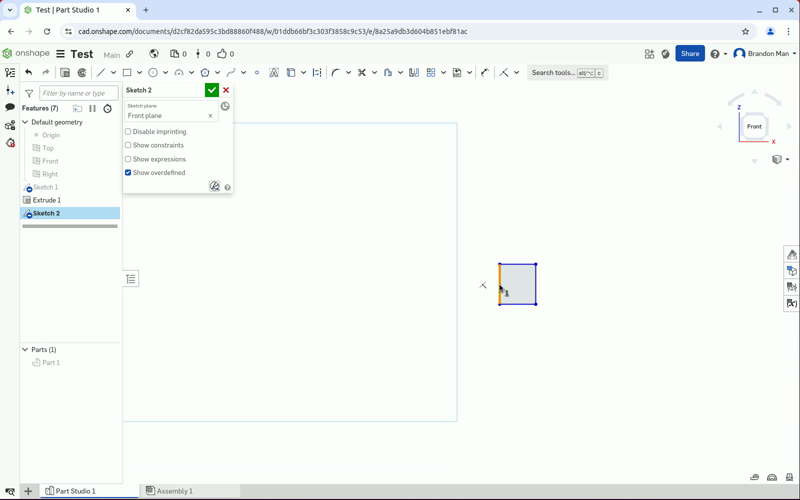
scroll(-6)
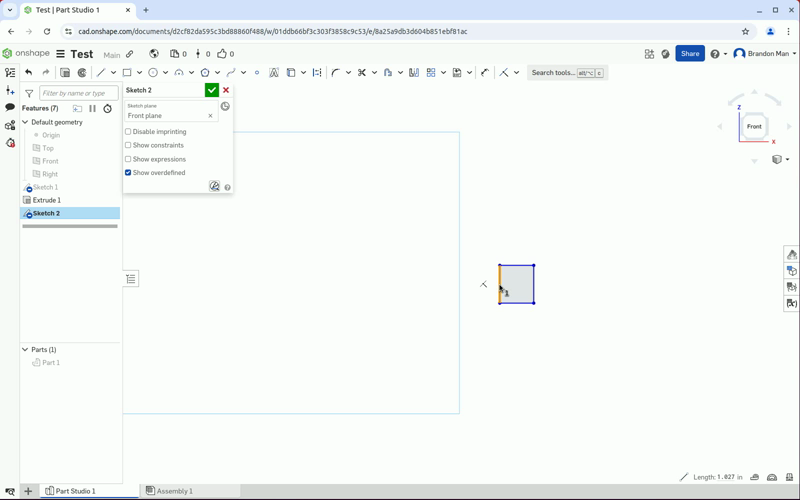
scroll(-6)
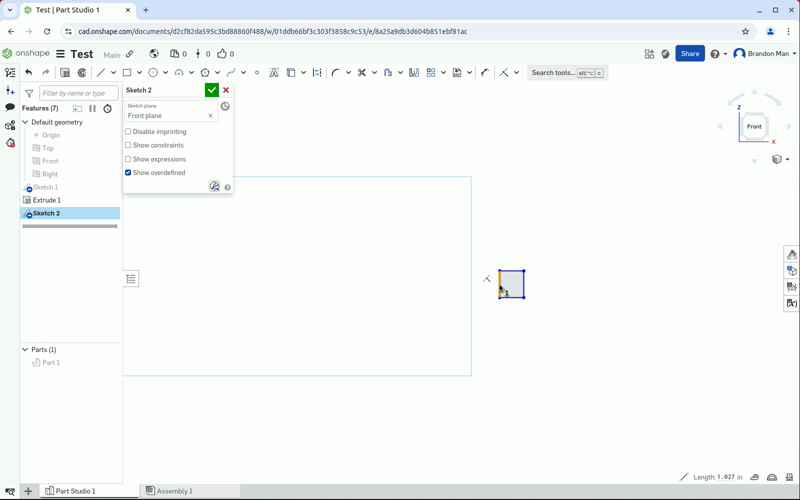
scroll(-6)
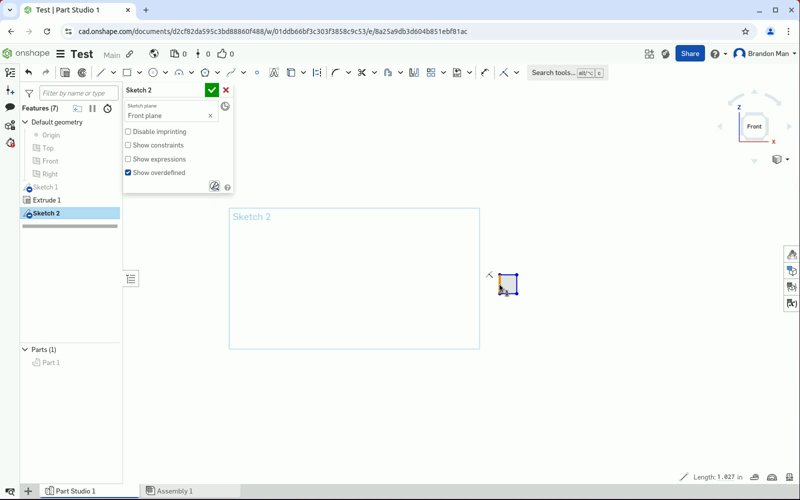
scroll(-6)
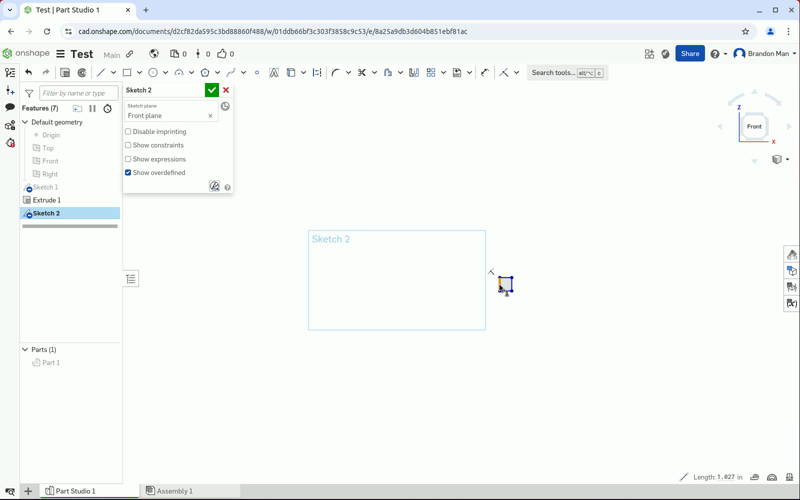
scroll(-6)
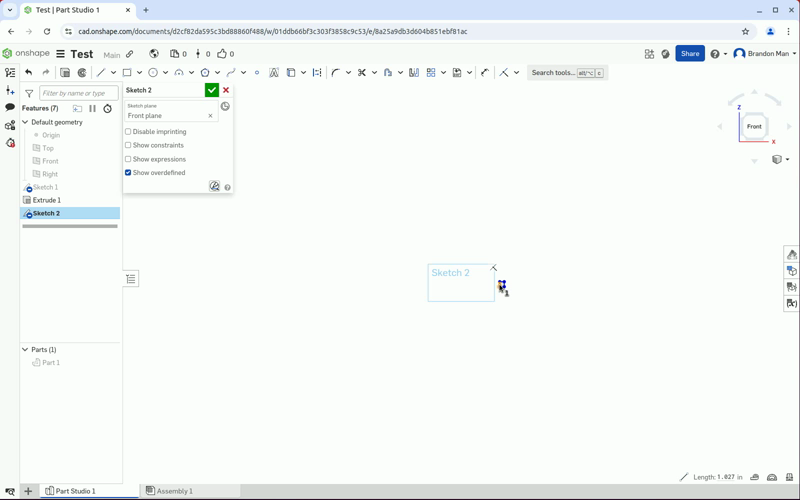
mouse_move(73, 352)
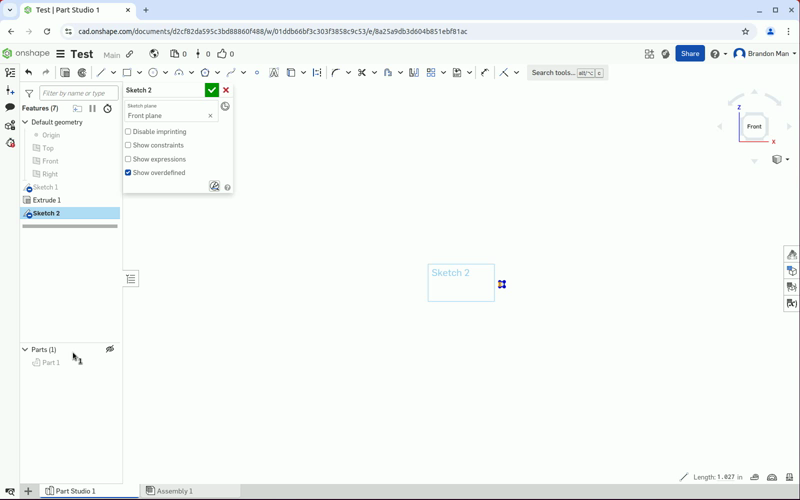
key(shift+y)
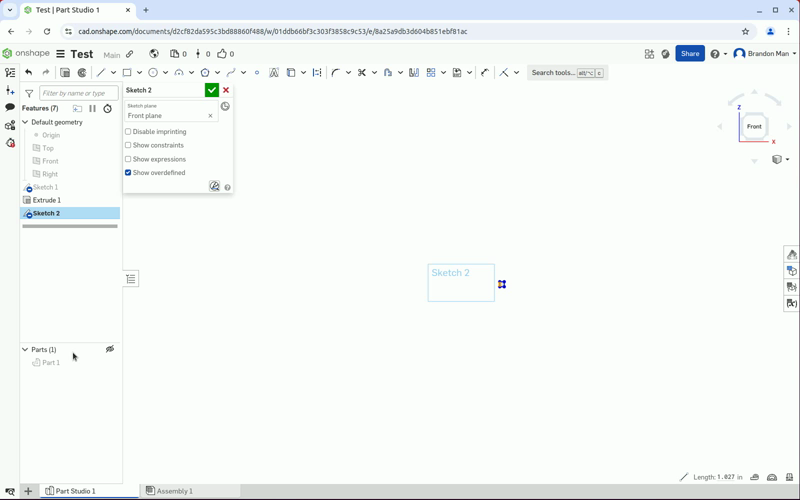
key(shift+e)
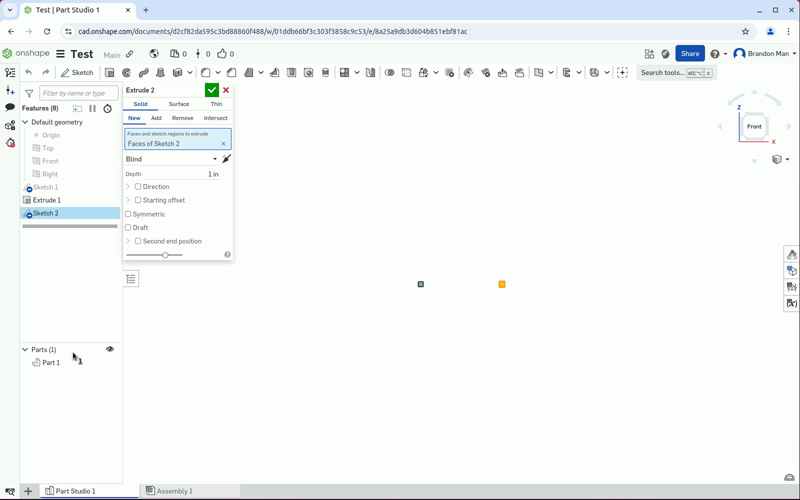
mouse_move(143, 106)
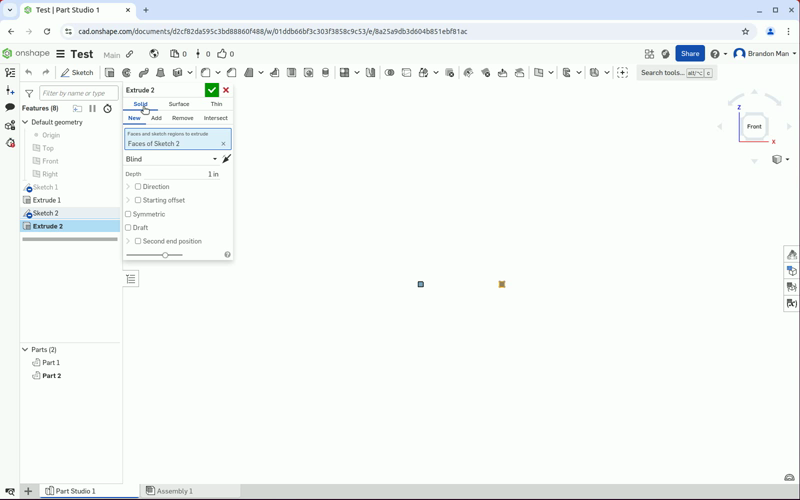
click(143, 106)
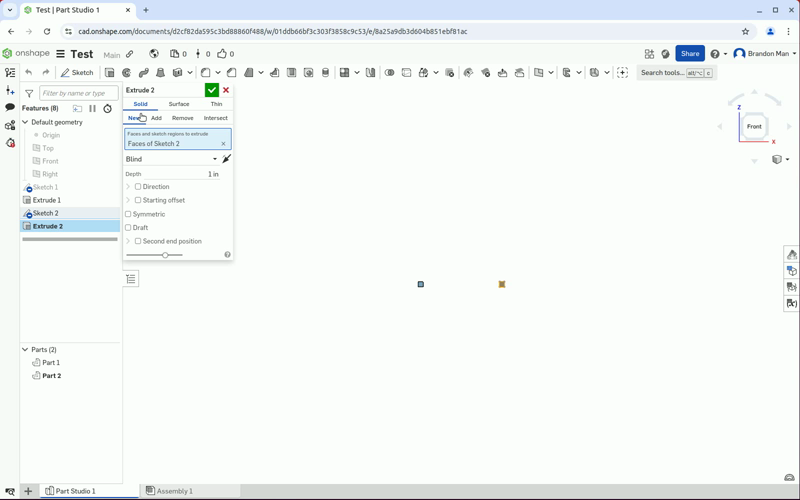
mouse_move(137, 120)
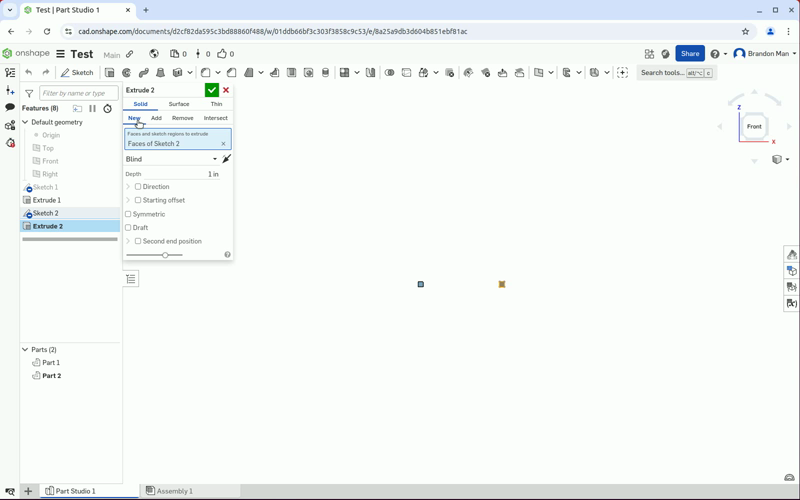
click(137, 120)
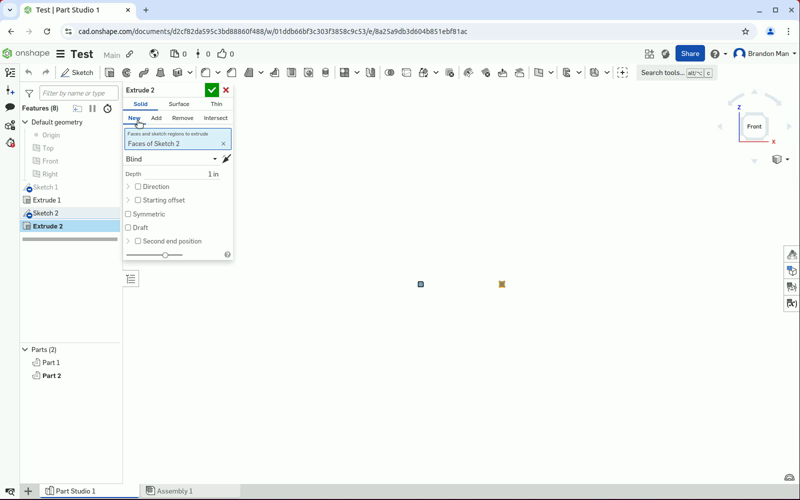
key(tab, 4)
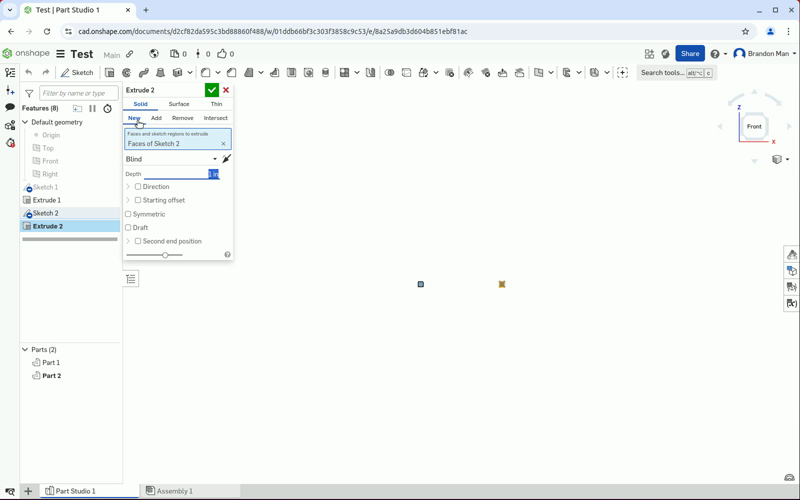
text(23.108)
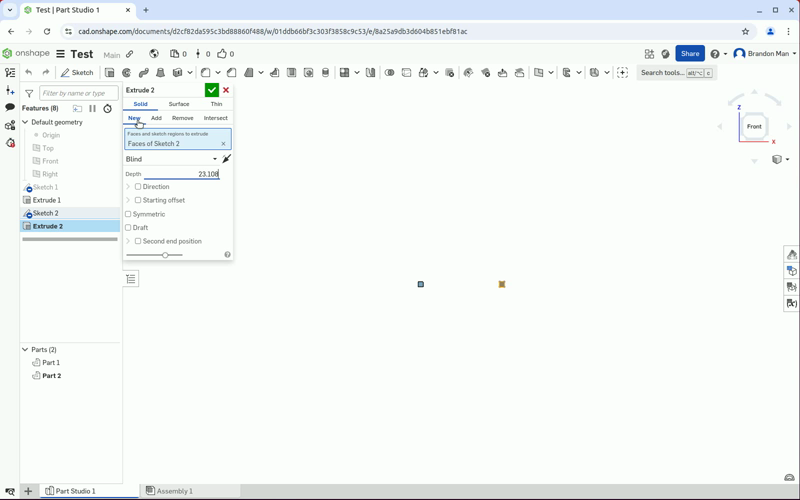
key(enter)
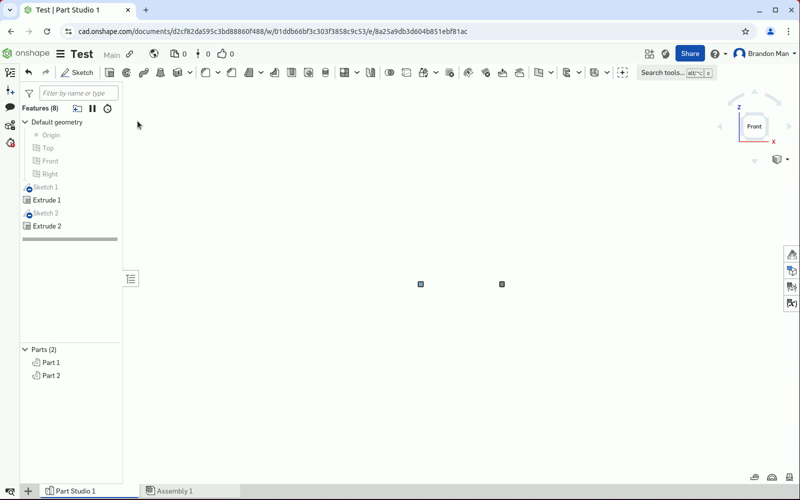
key(shift+h)
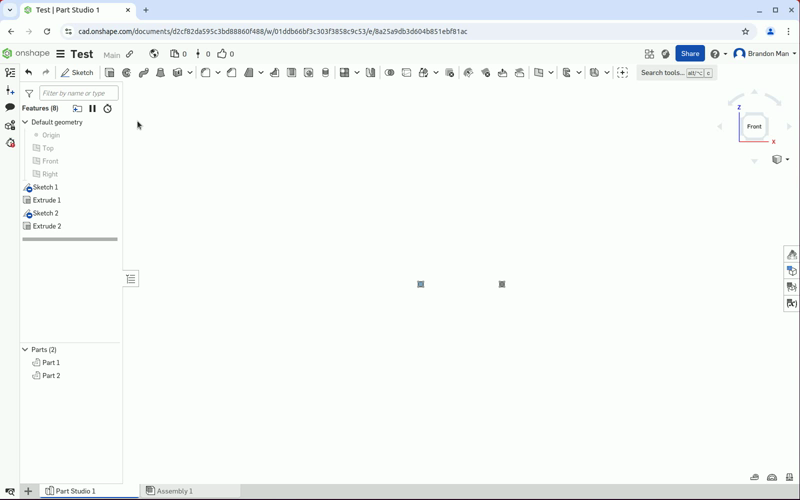
key(shift+h)
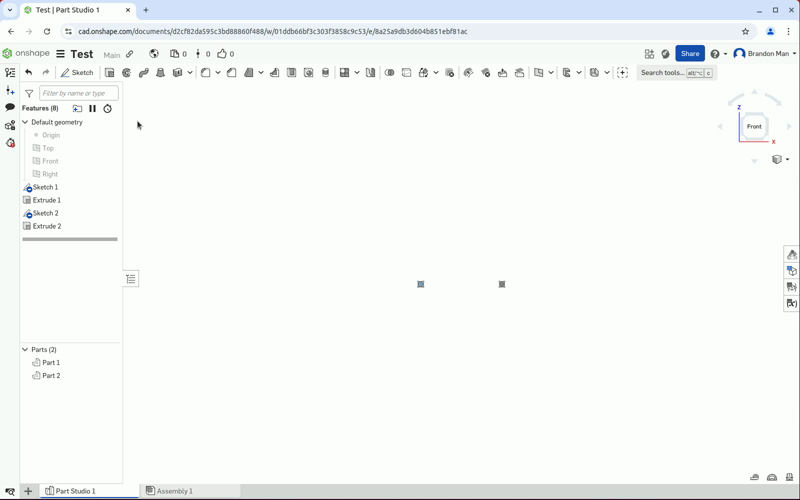
key(shift+7)
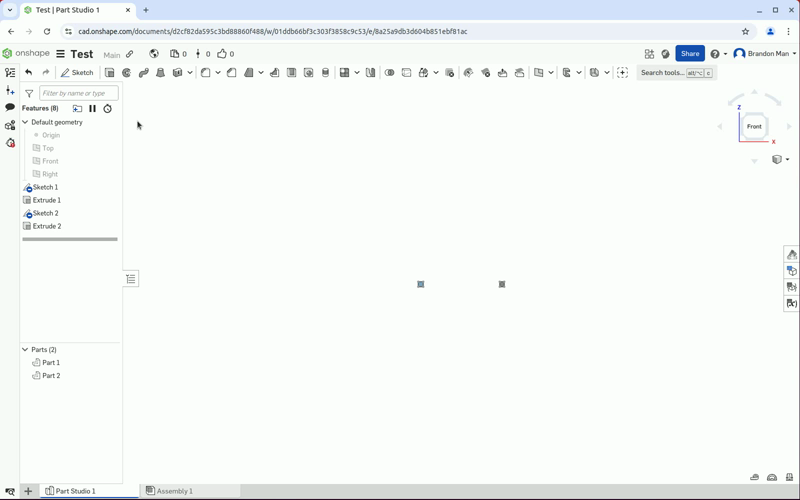
key(left, 2)
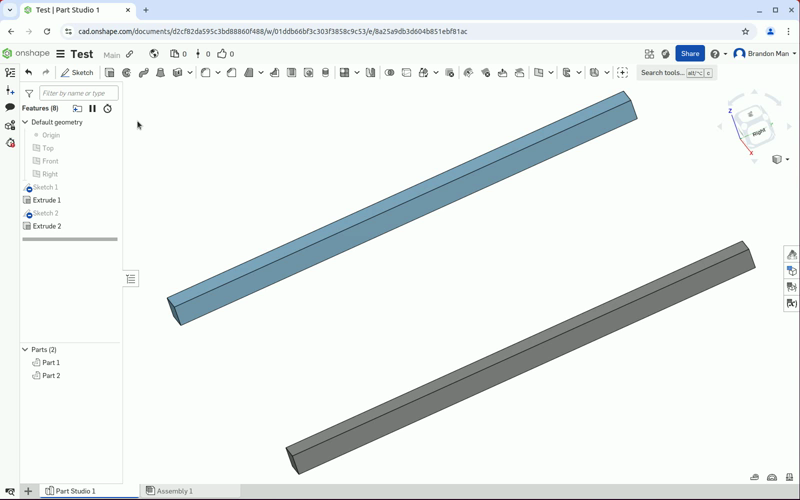
key(down, 2)
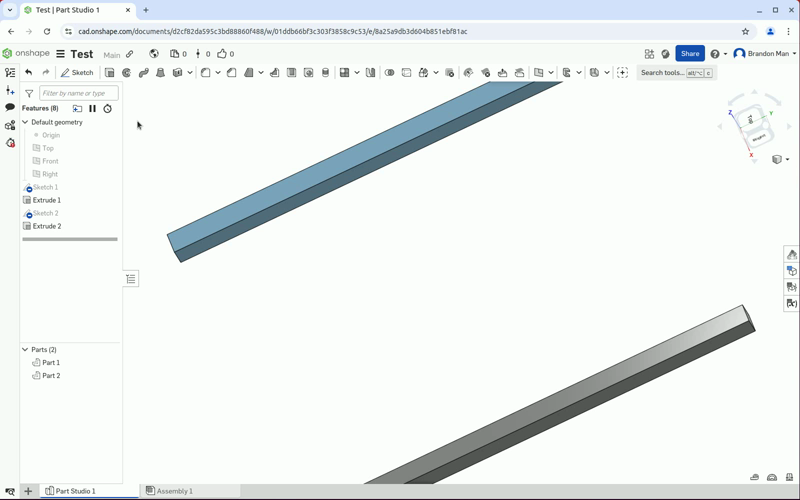
key(up, 2)
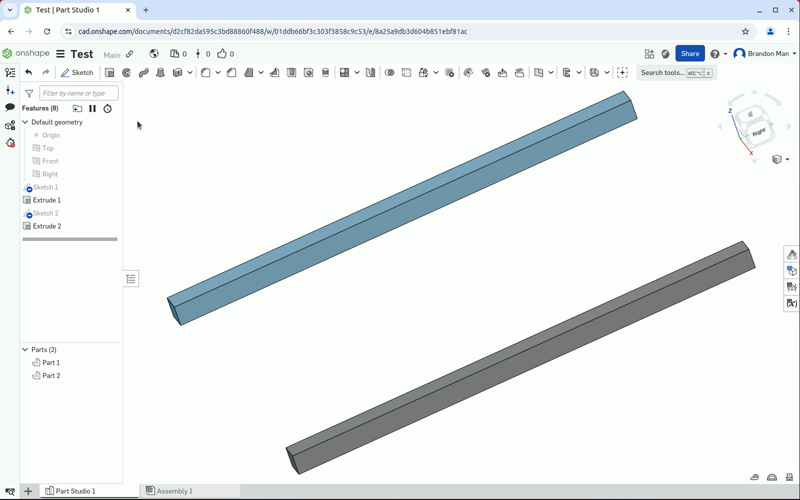
key(right, 2)
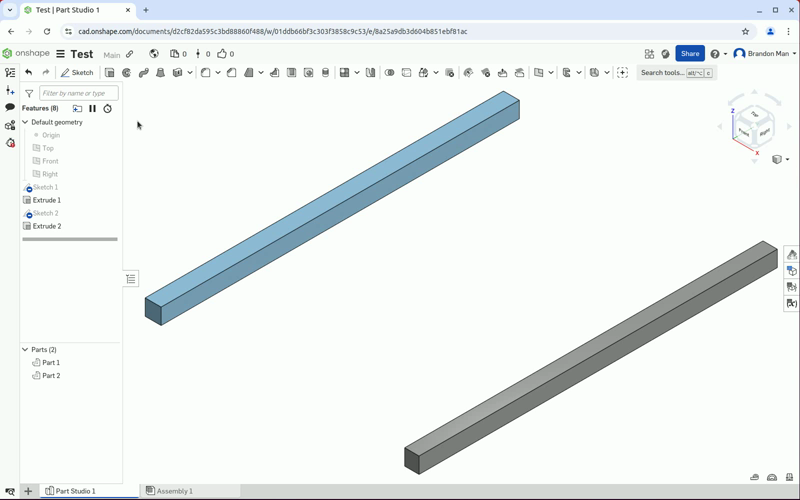
mouse_move(73, 189)
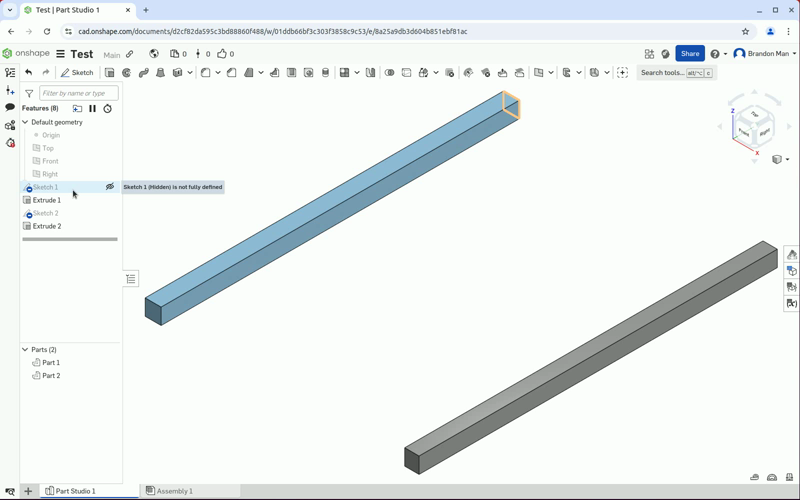
click(73, 189)